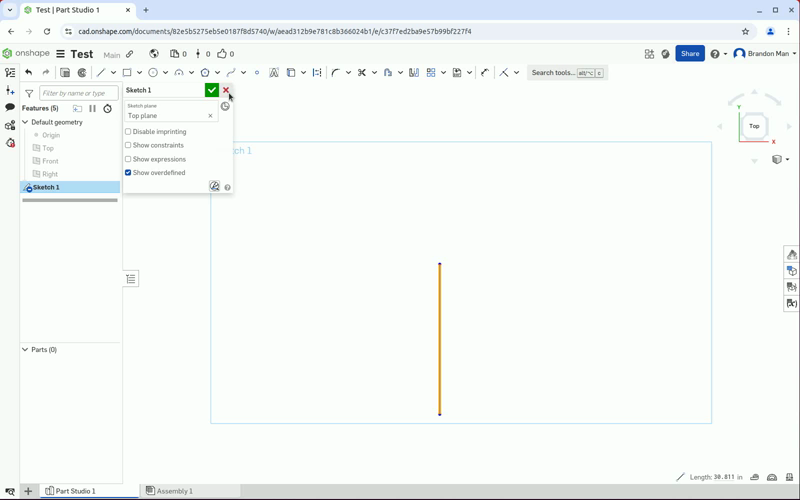
key(shift+h)
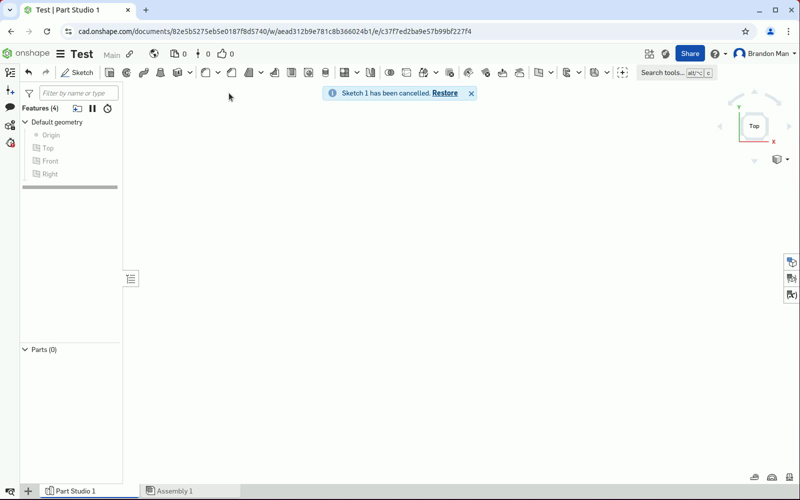
mouse_move(73, 352)
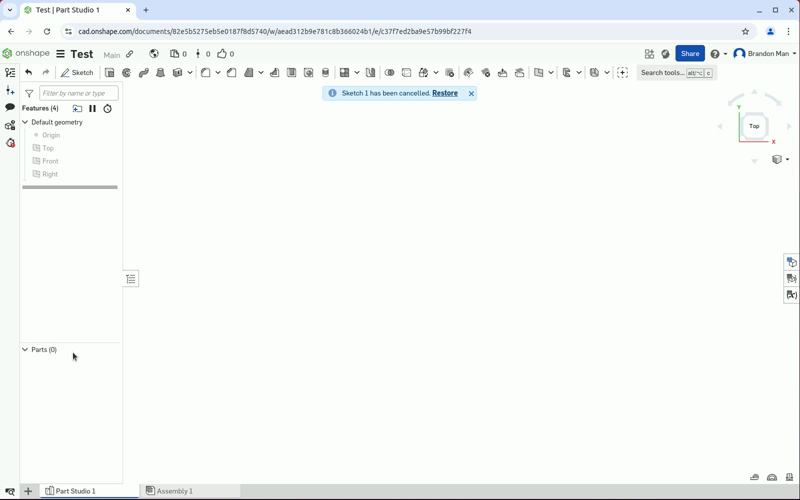
key(y)
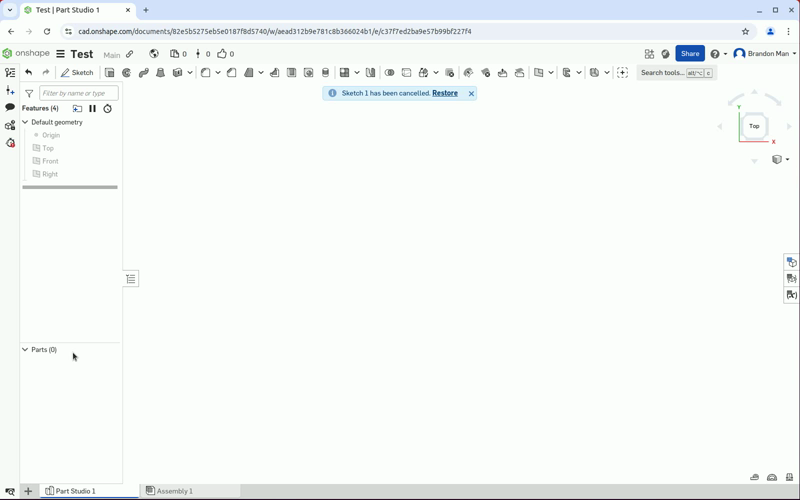
key(shift+p)
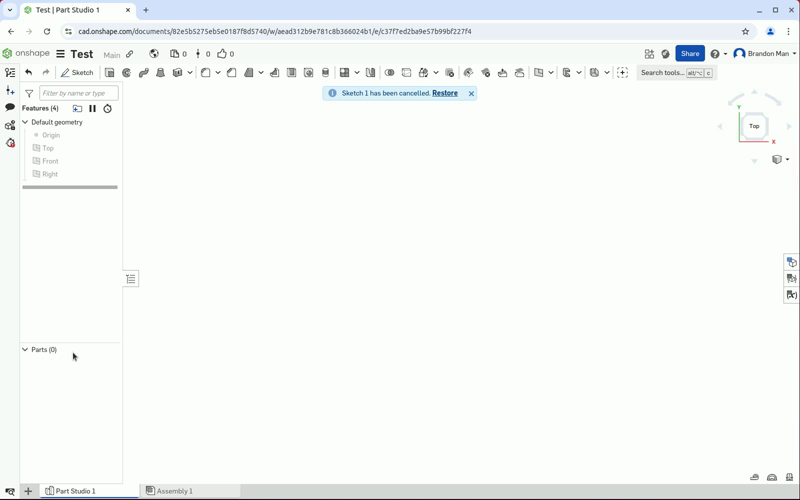
key(space)
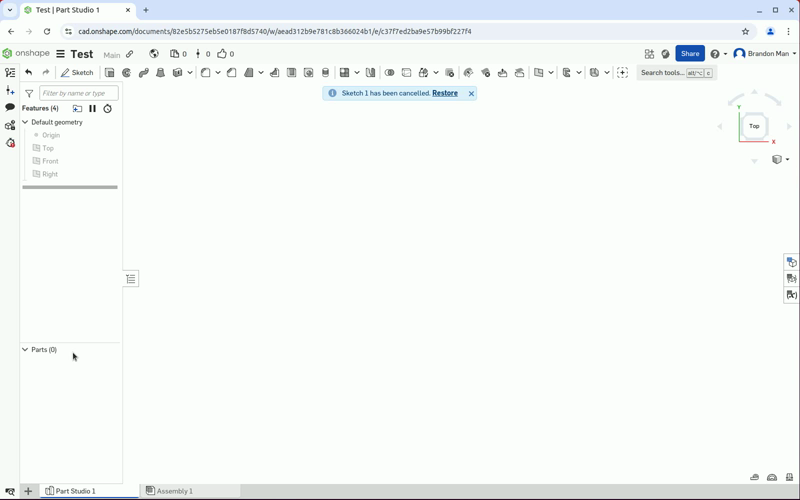
key_down(shift)
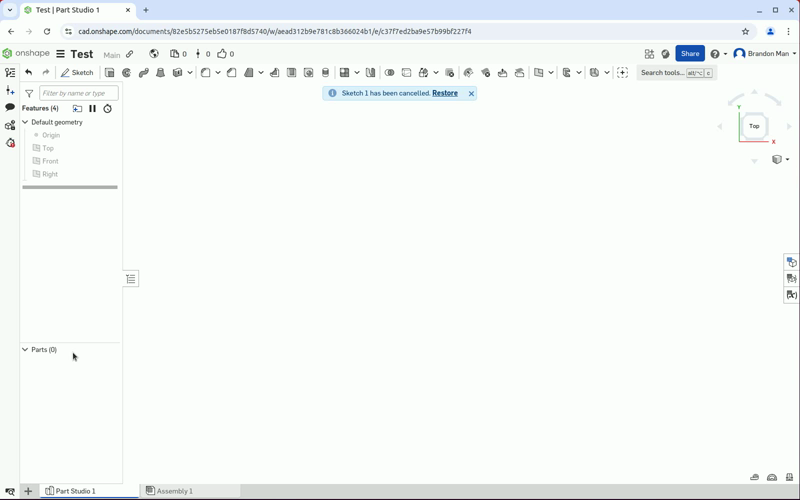
key(up)
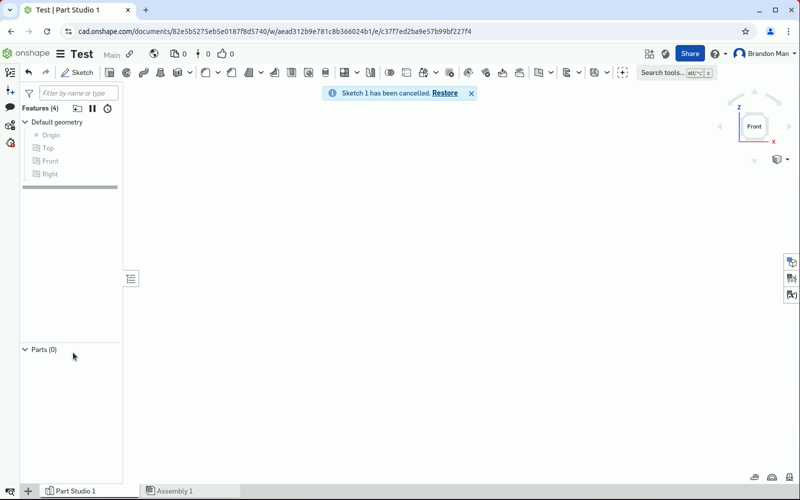
key_up(shift)
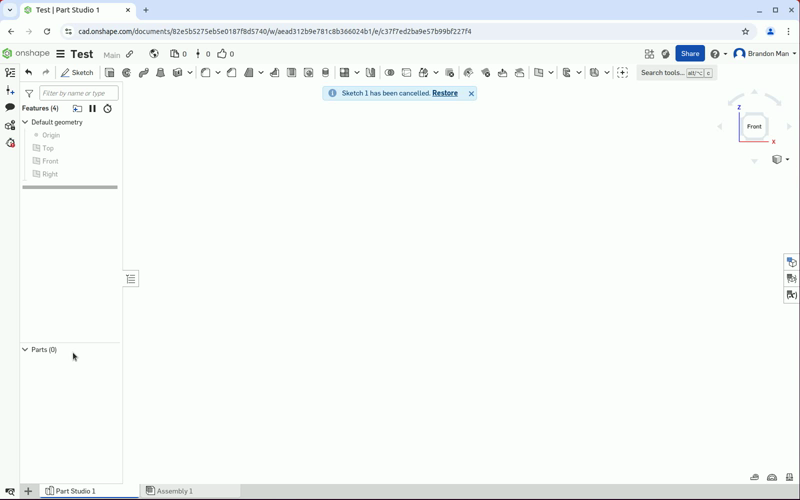
mouse_move(73, 352)
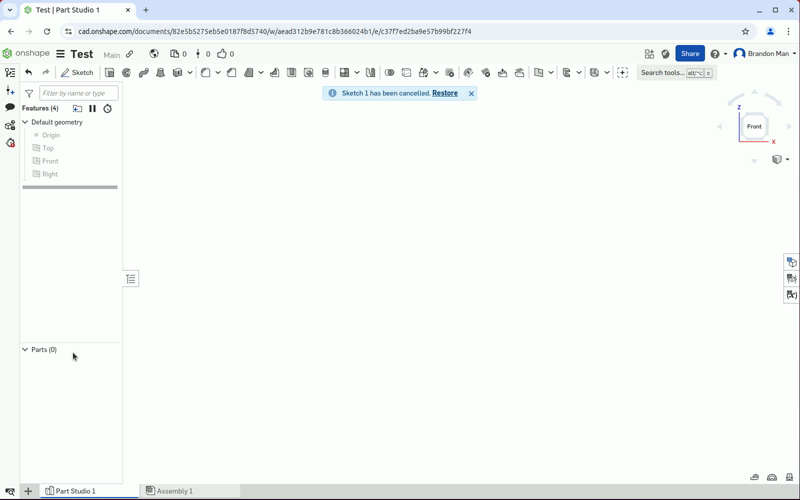
key(shift+y)
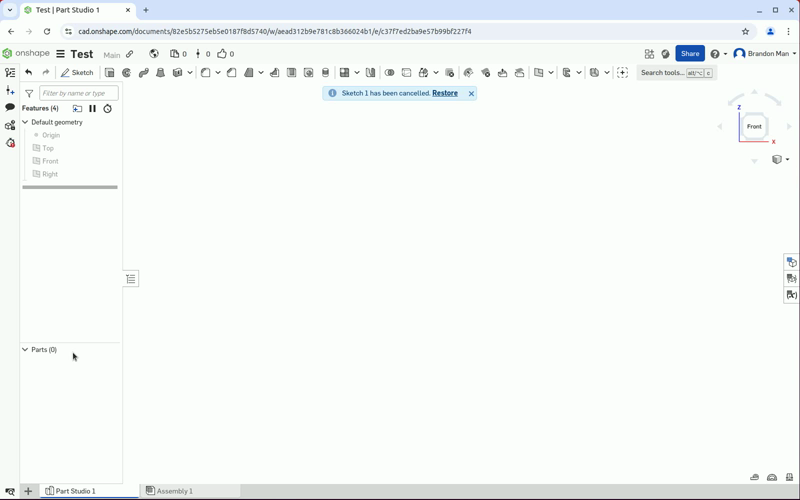
key(shift+s)
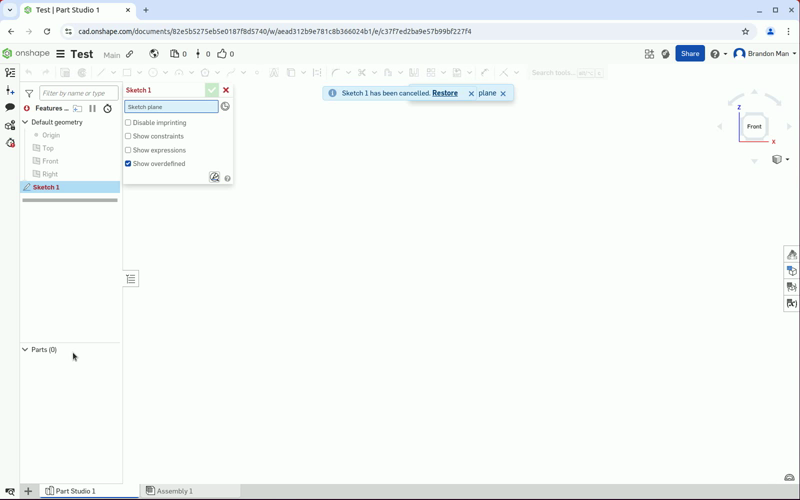
mouse_move(73, 163)
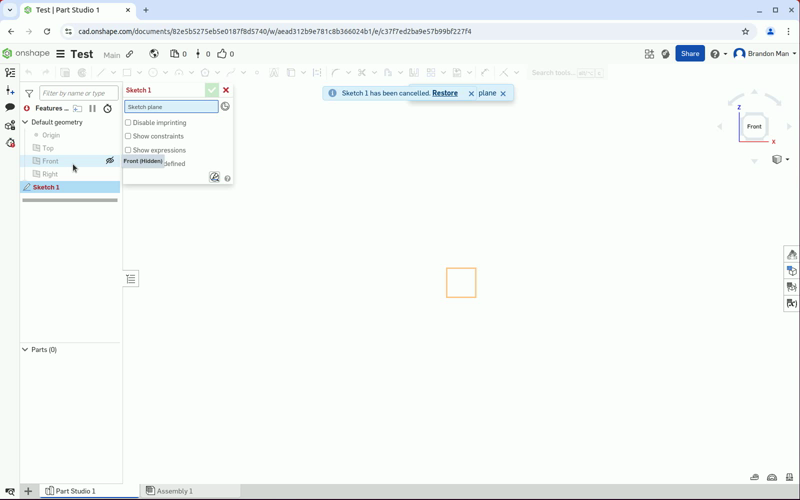
click(73, 163)
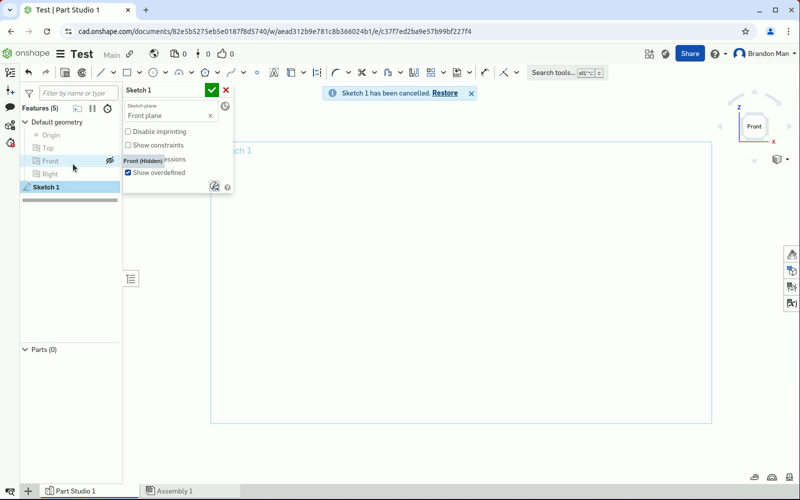
mouse_move(73, 352)
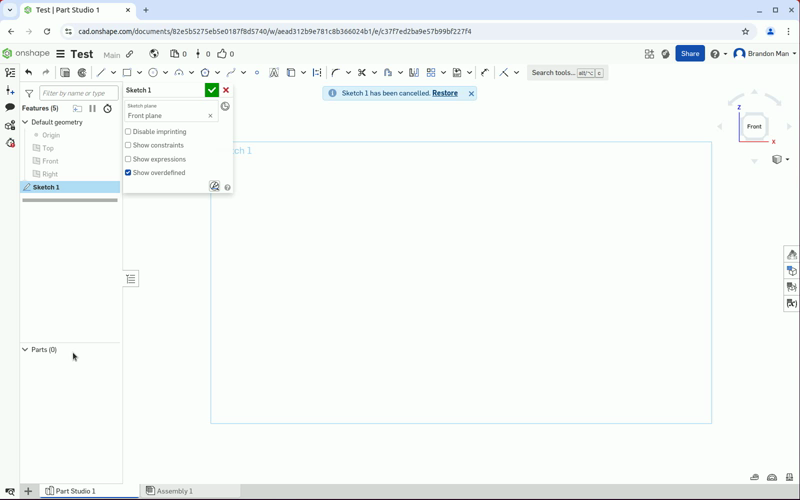
key(y)
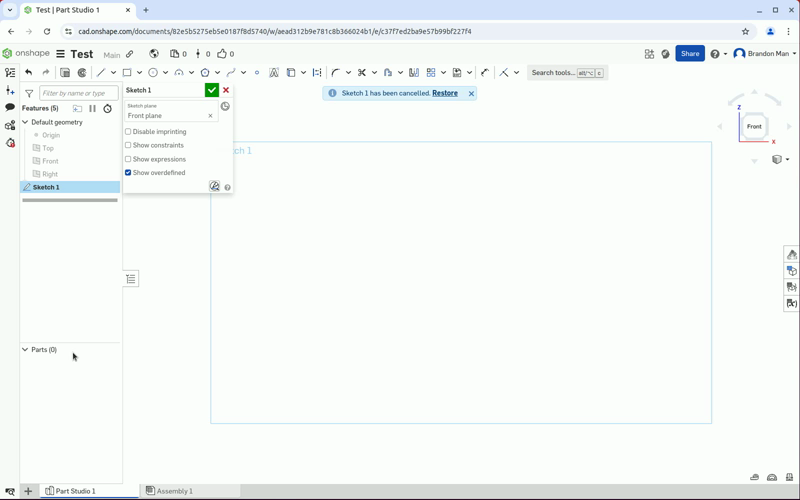
key(l)
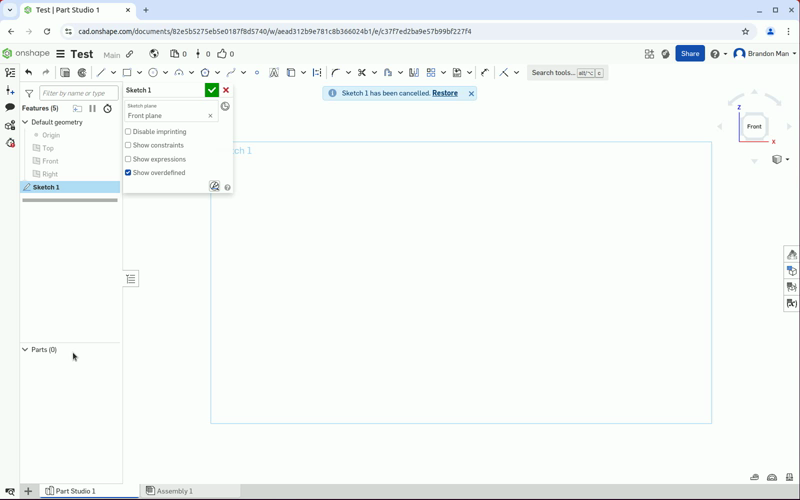
key_down(shift)
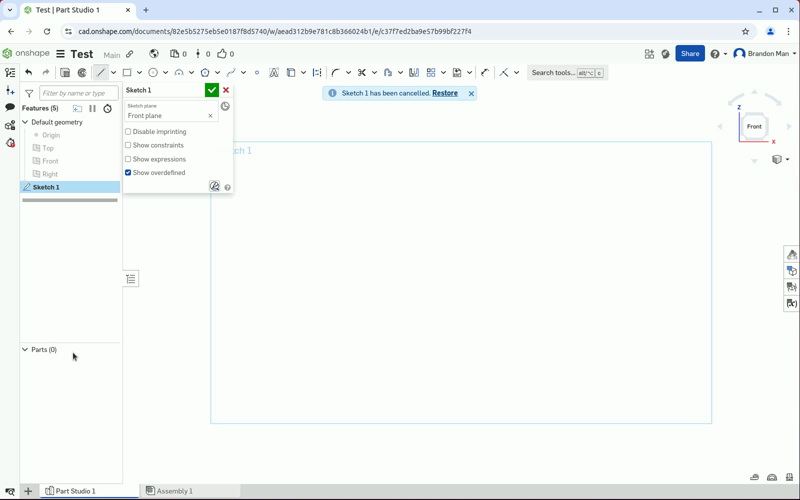
mouse_move(348, 304)
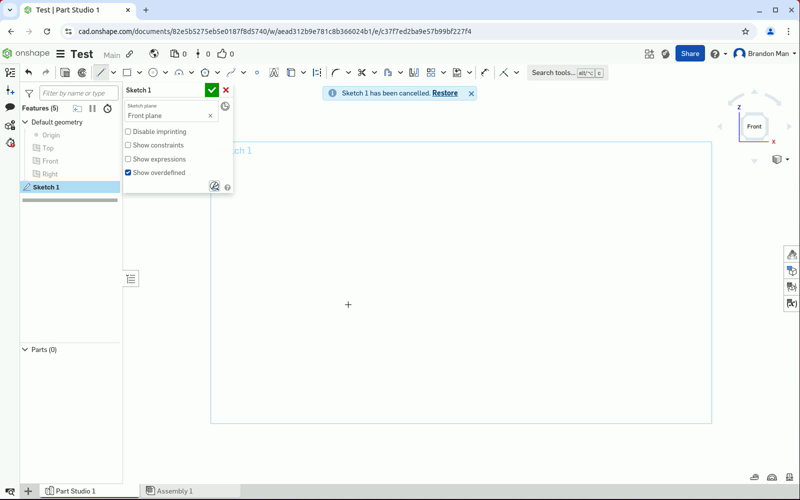
click(348, 304)
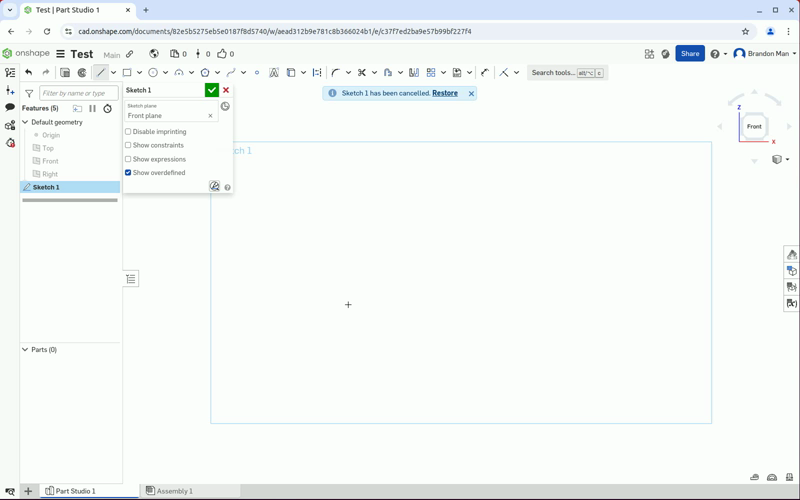
key_up(shift)
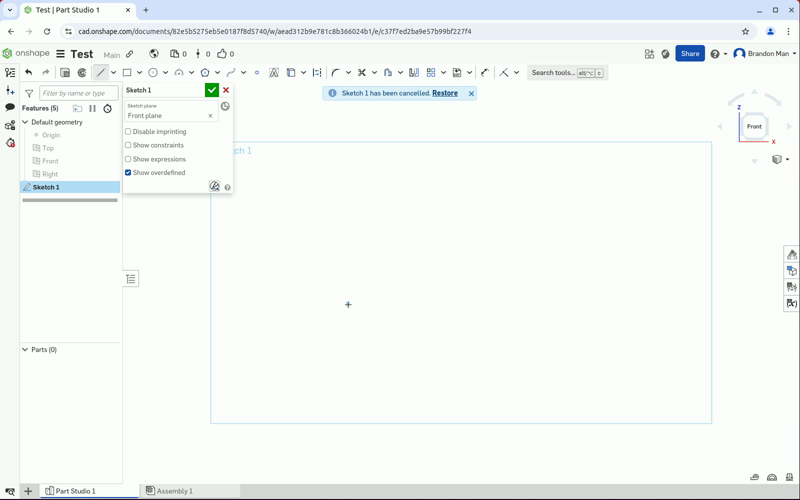
key_down(shift)
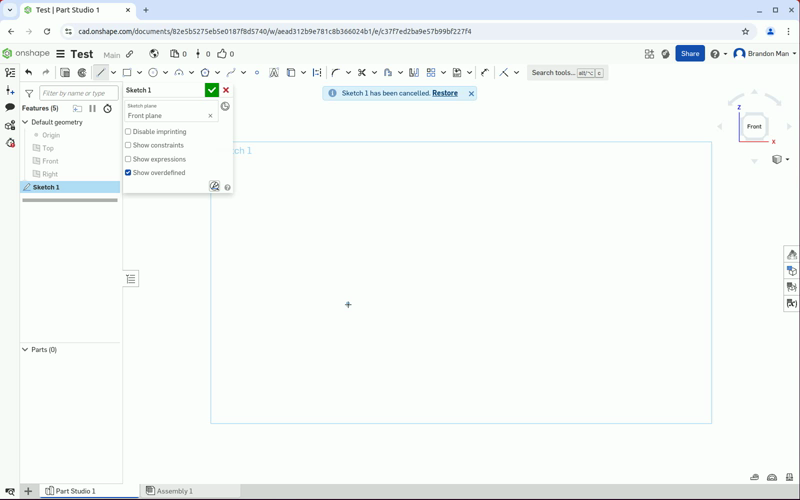
mouse_move(378, 304)
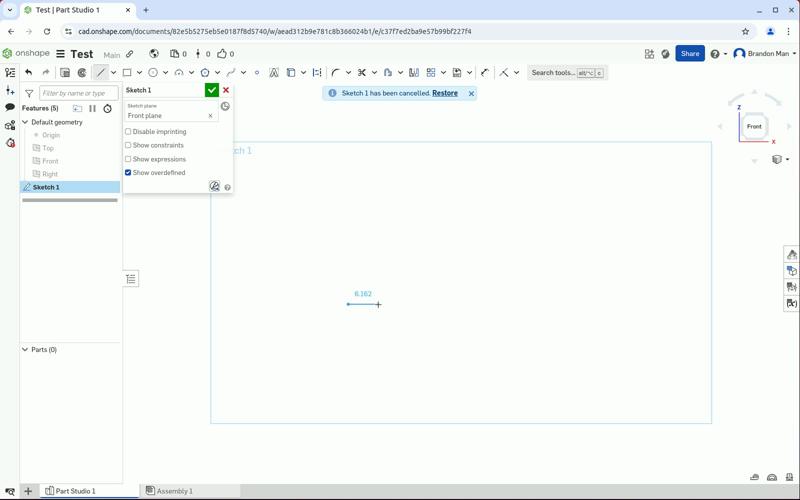
mouse_move(350, 304)
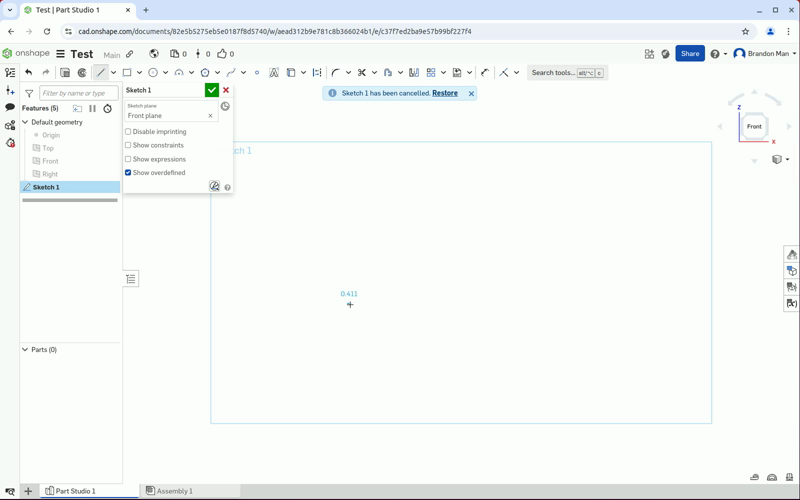
scroll(6)
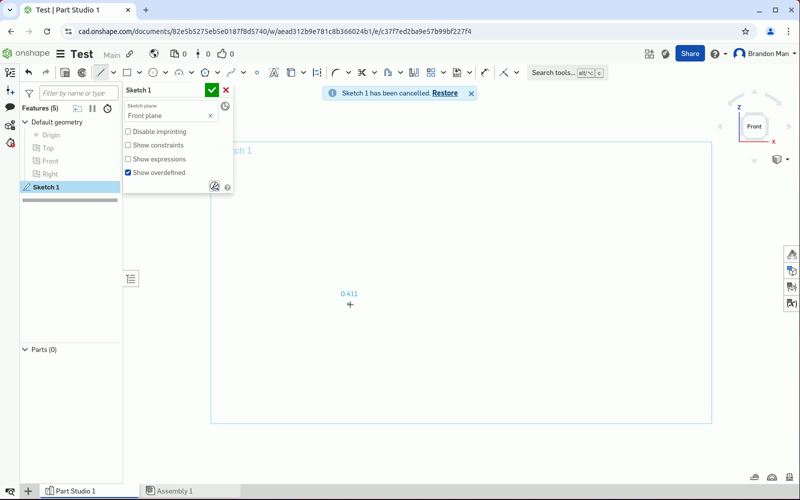
scroll(6)
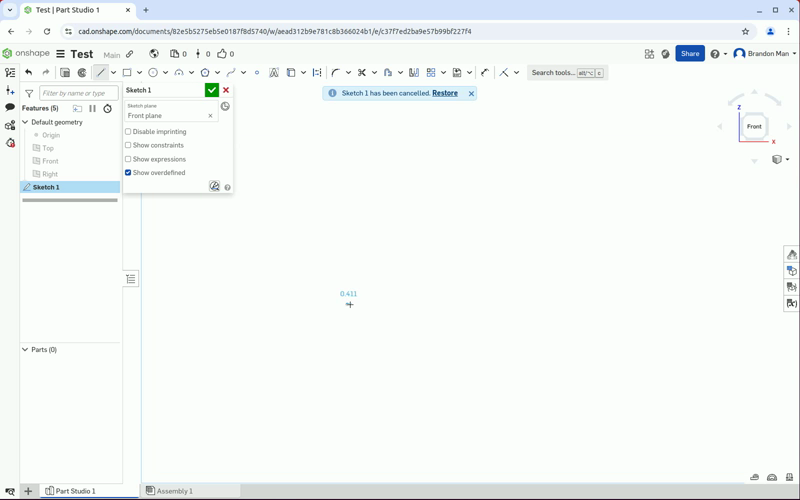
scroll(6)
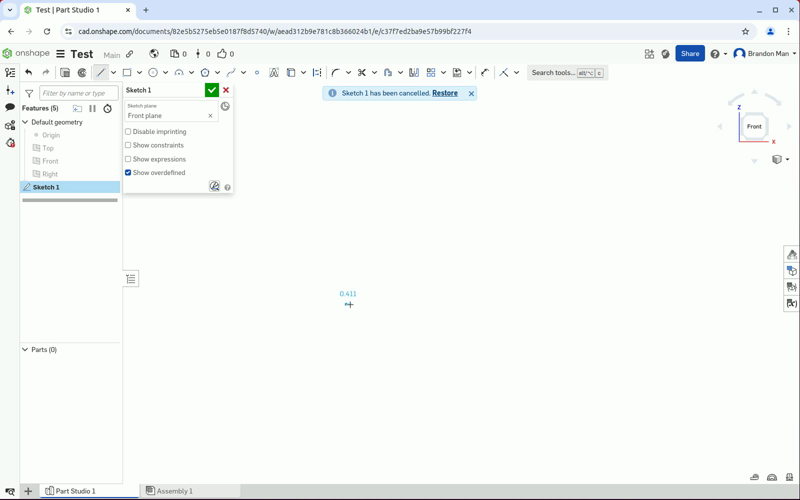
scroll(6)
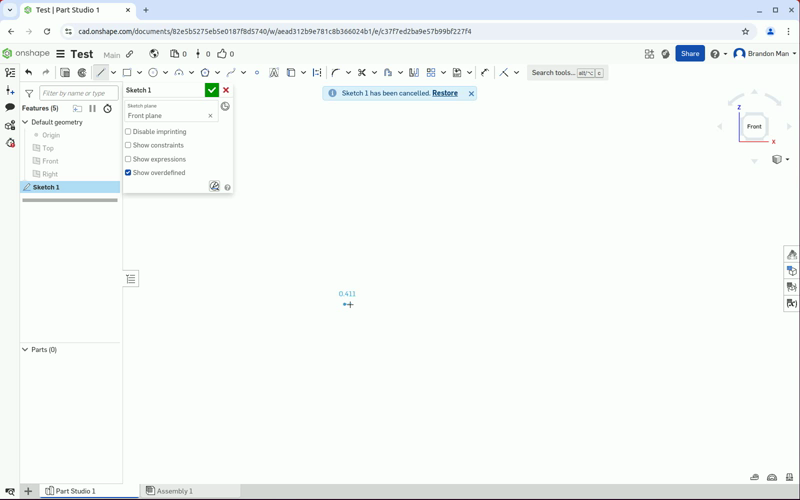
scroll(6)
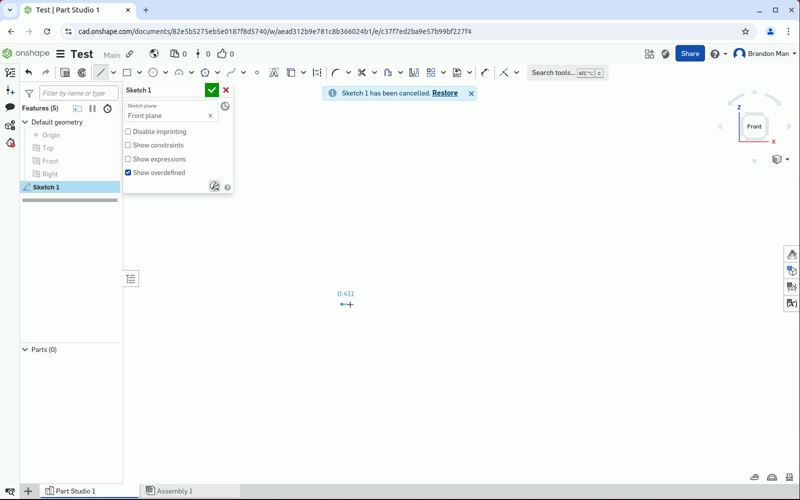
scroll(6)
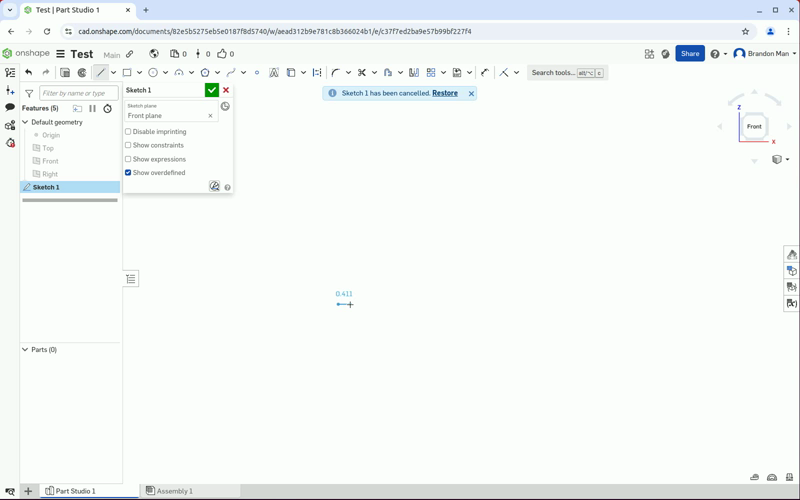
scroll(6)
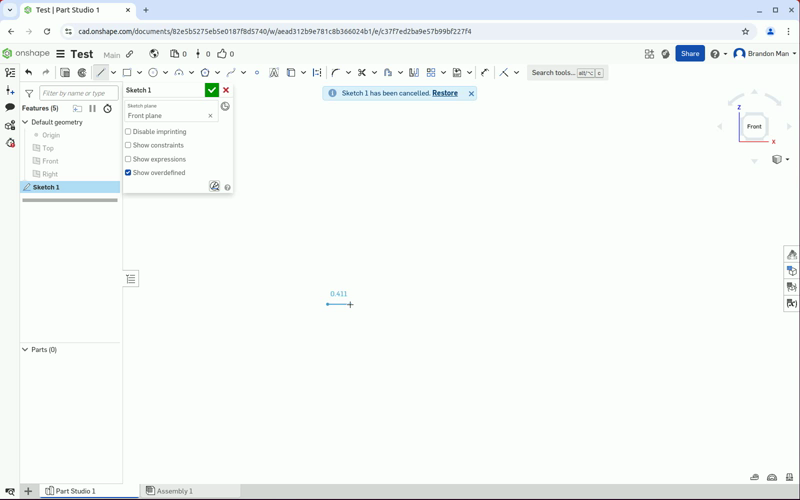
click(350, 304)
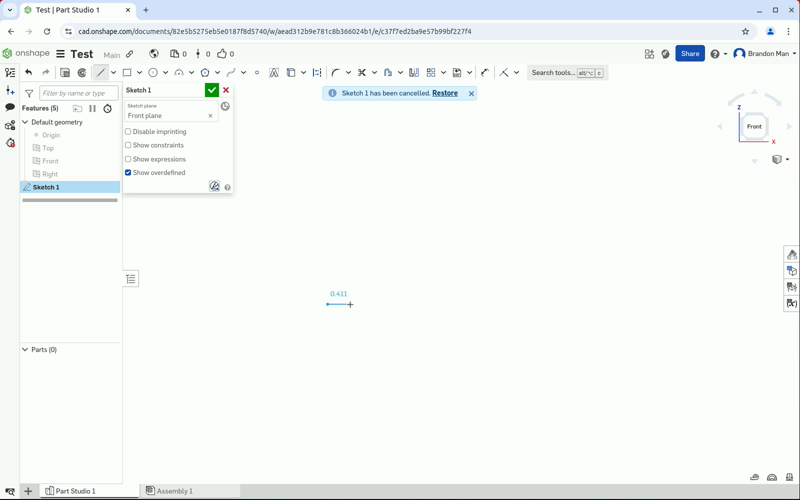
scroll(-6)
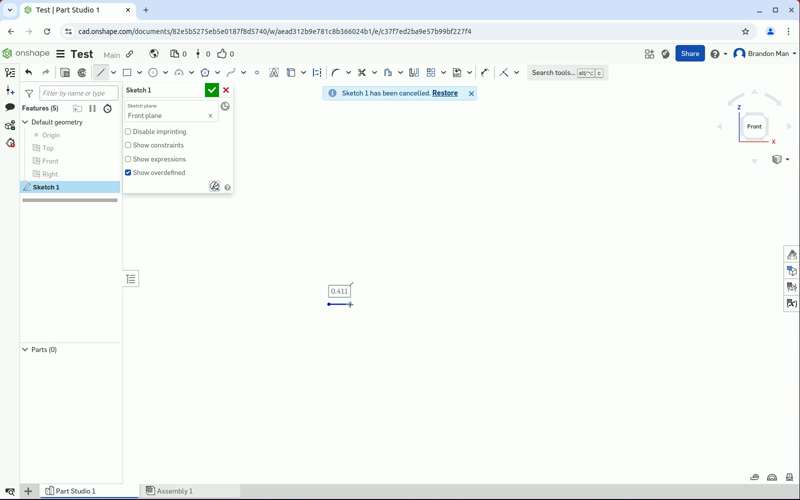
scroll(-6)
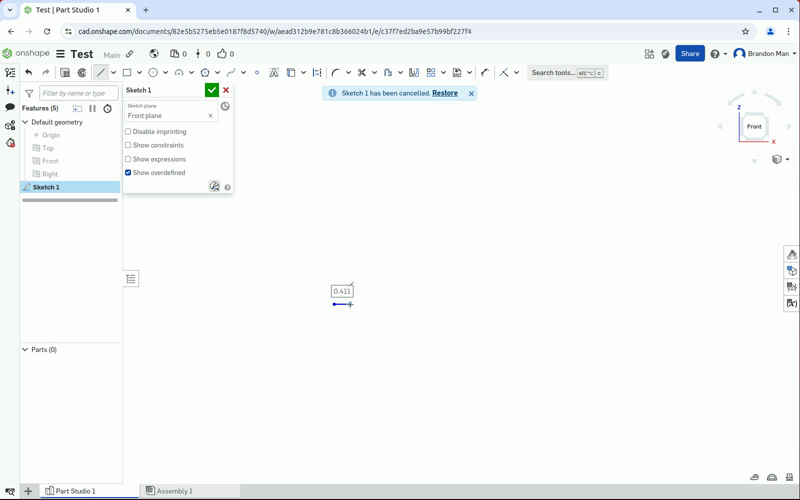
scroll(-6)
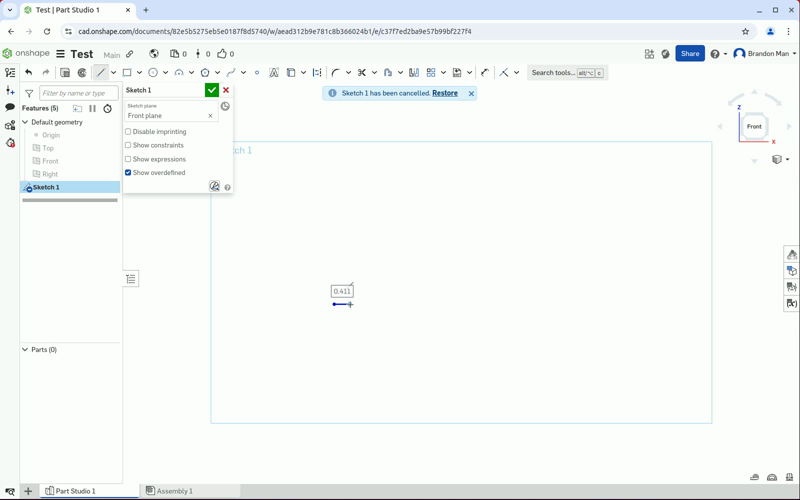
scroll(-6)
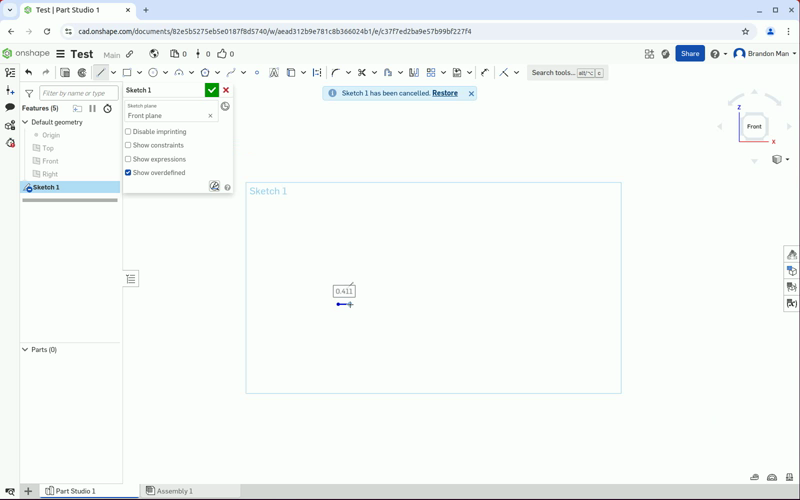
scroll(-6)
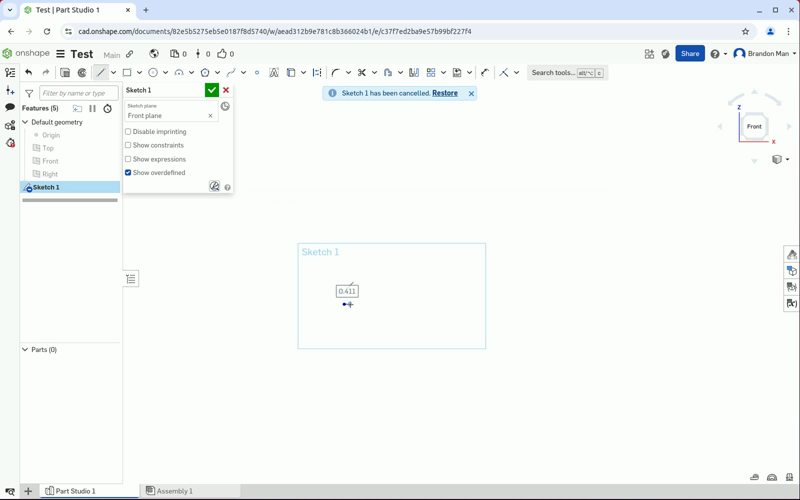
scroll(-6)
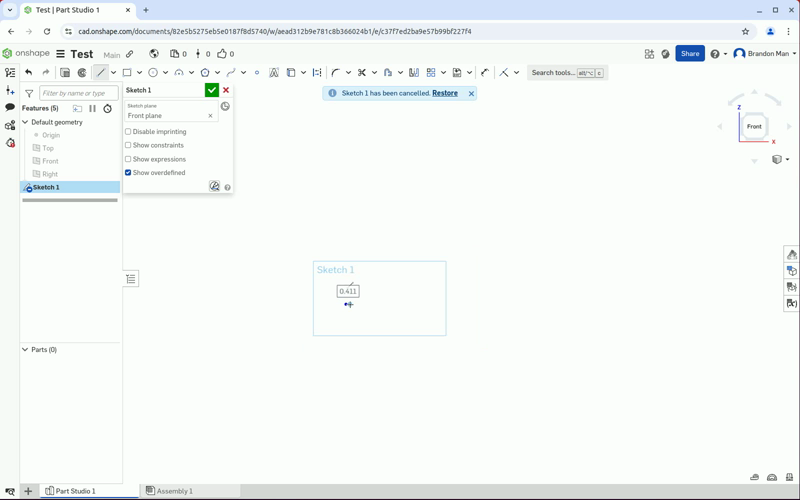
scroll(-6)
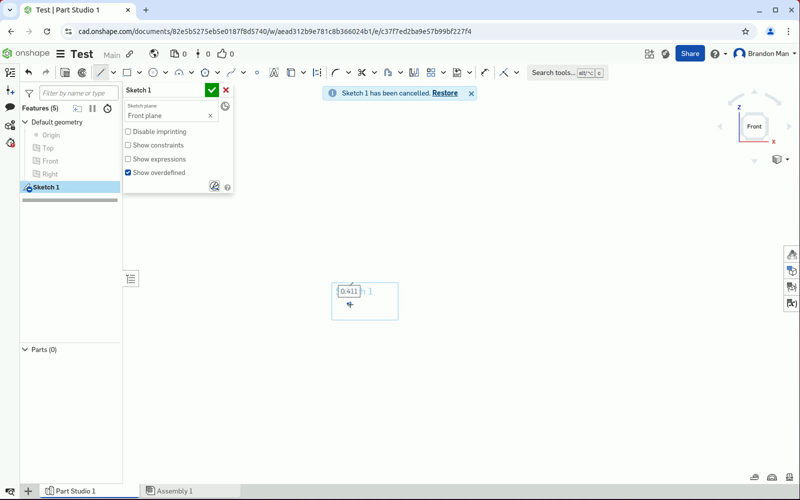
key_up(shift)
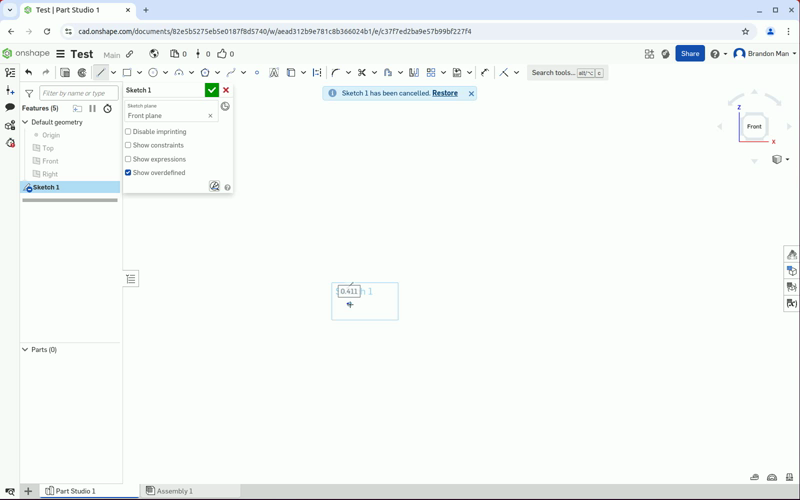
key_down(shift)
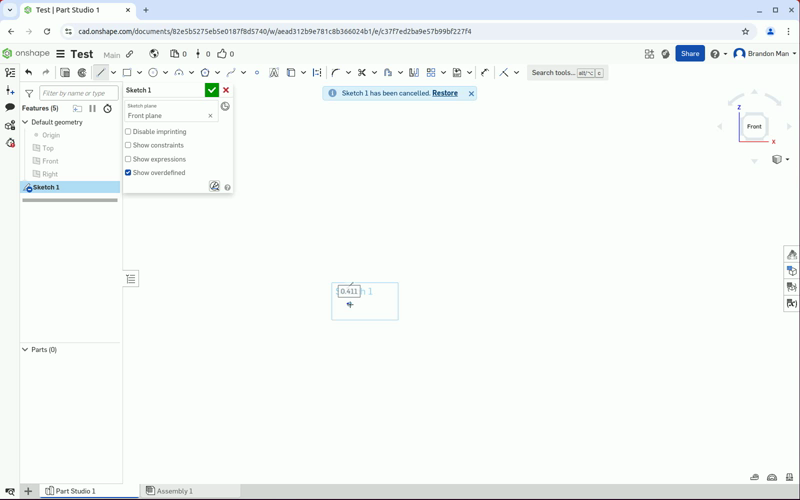
mouse_move(380, 304)
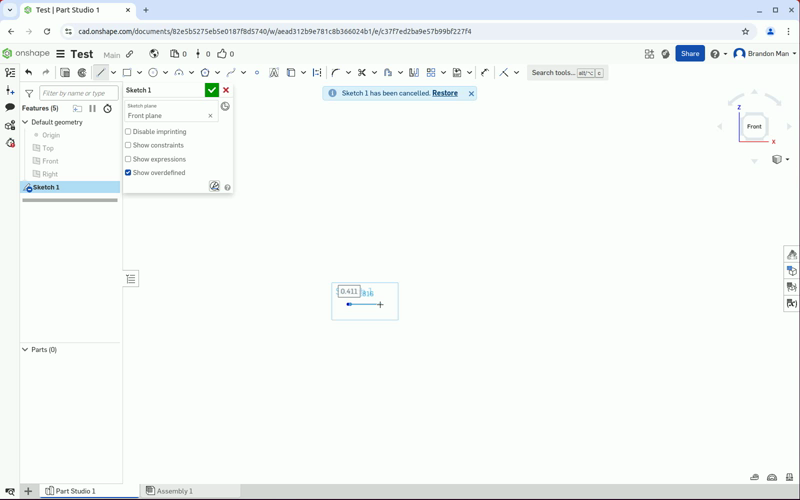
mouse_move(350, 261)
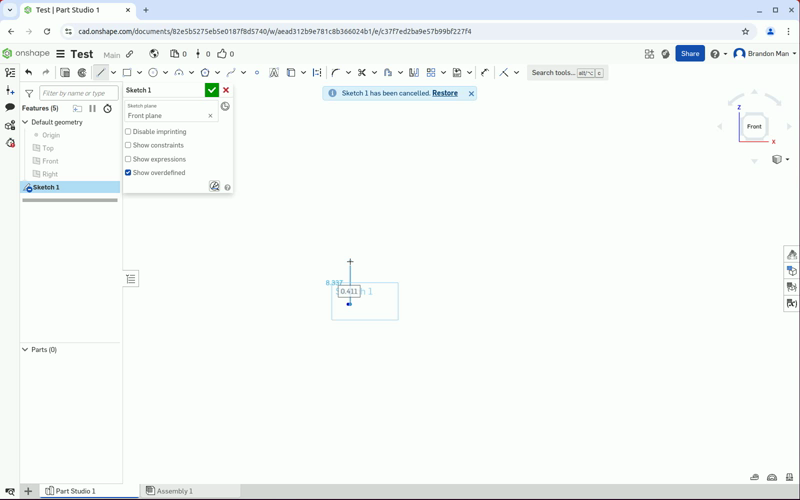
click(350, 261)
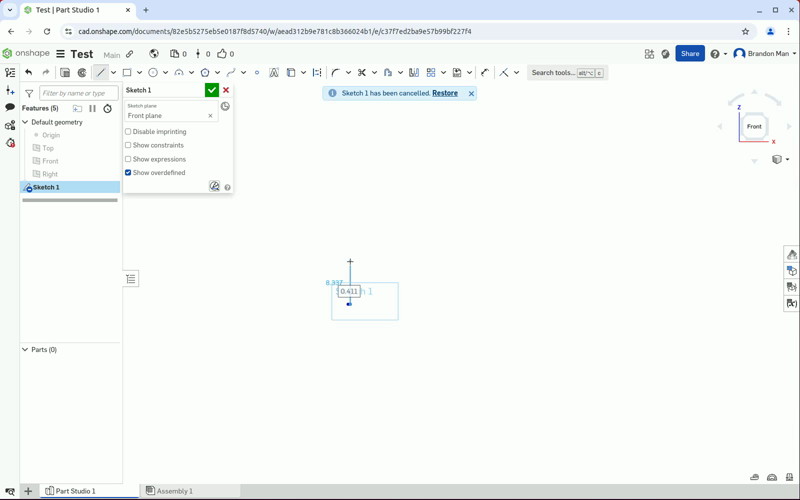
key_up(shift)
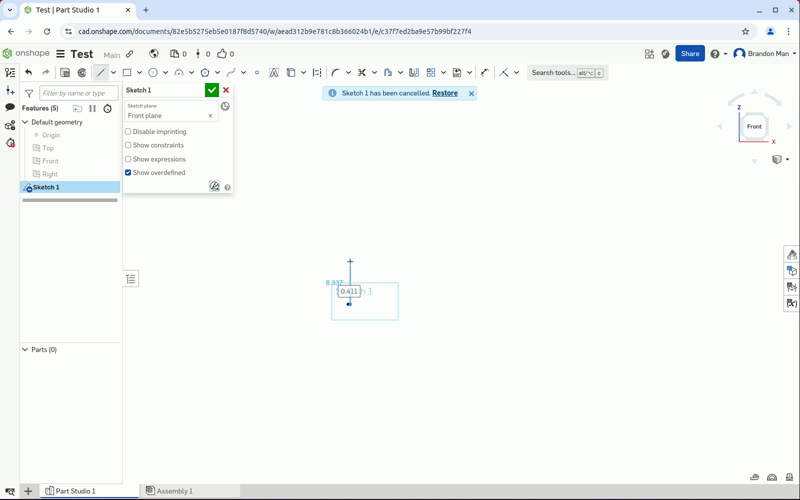
key_down(shift)
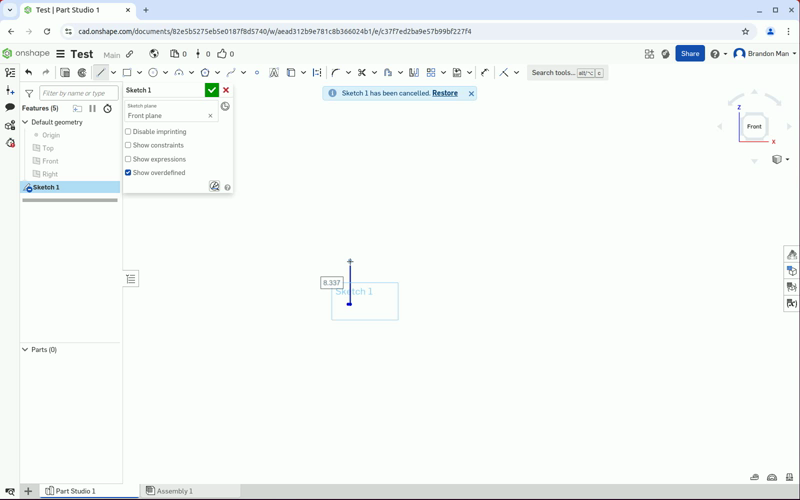
mouse_move(380, 261)
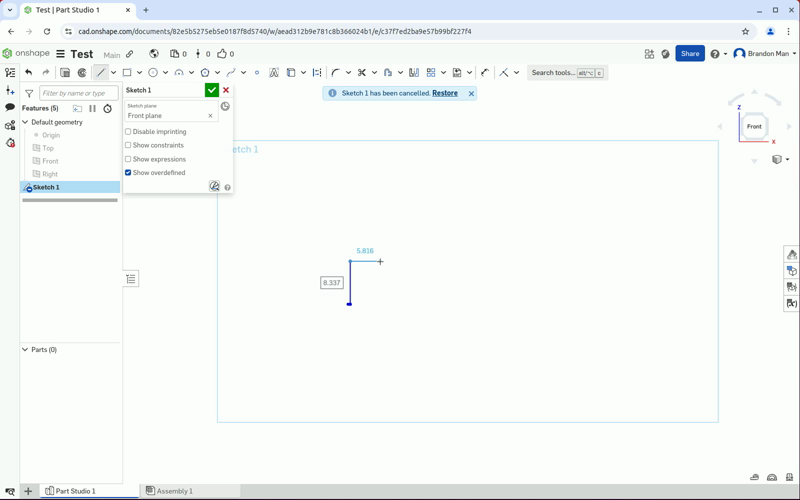
mouse_move(348, 261)
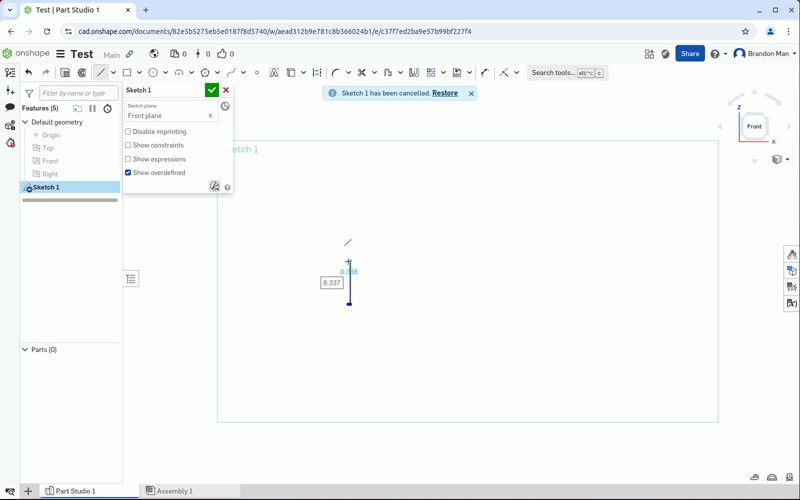
scroll(6)
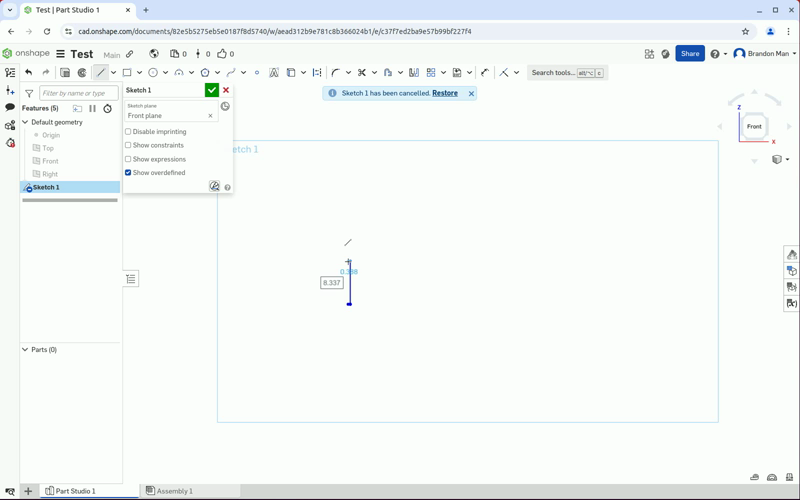
scroll(6)
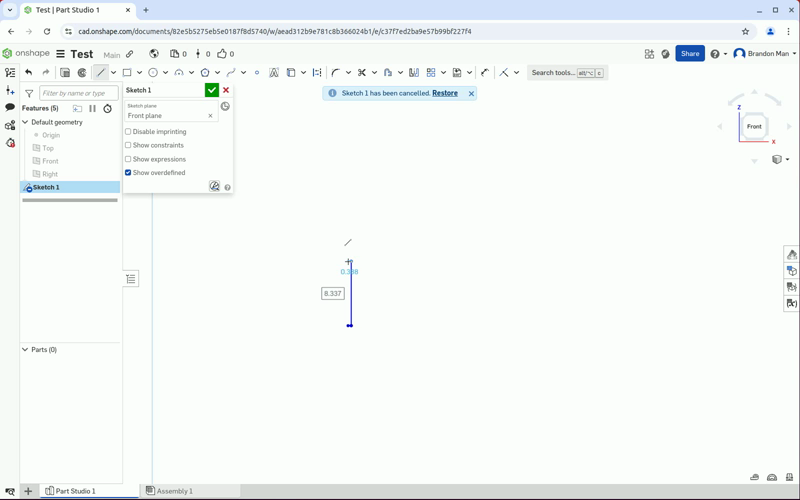
scroll(6)
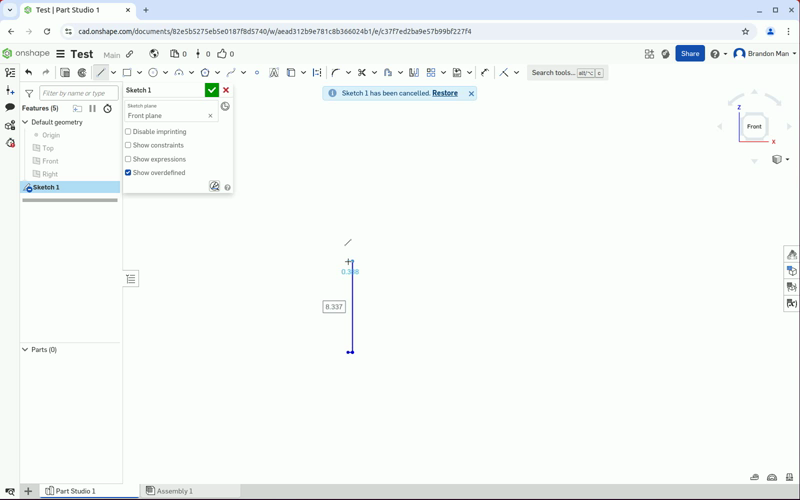
scroll(6)
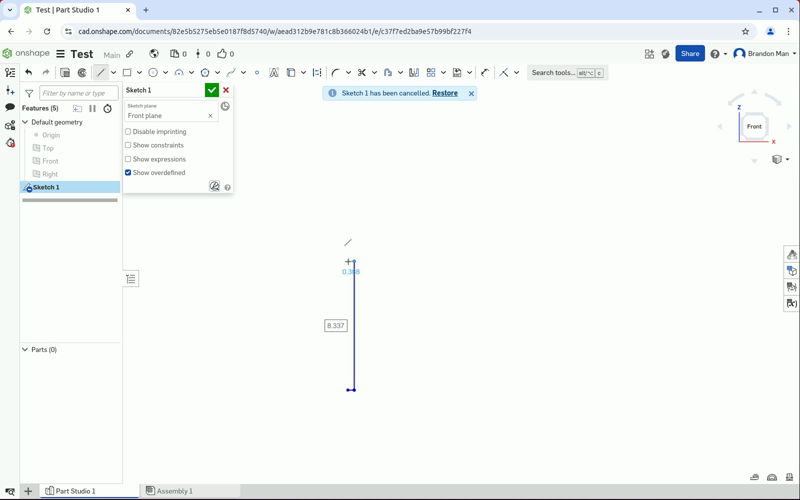
scroll(6)
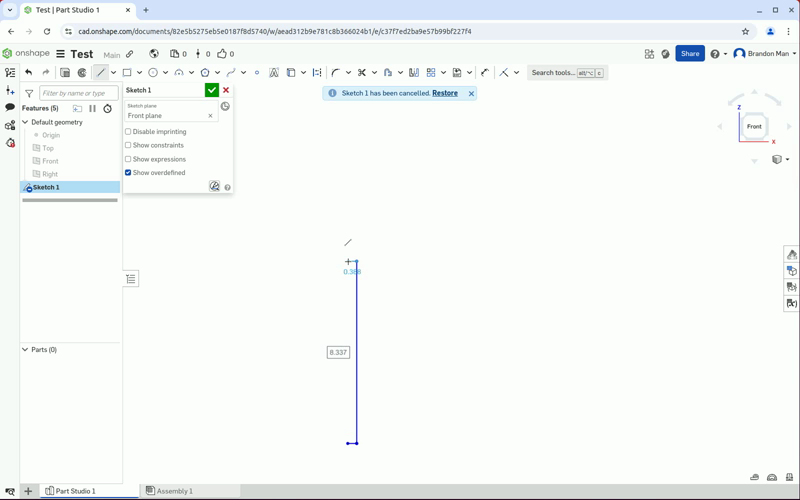
scroll(6)
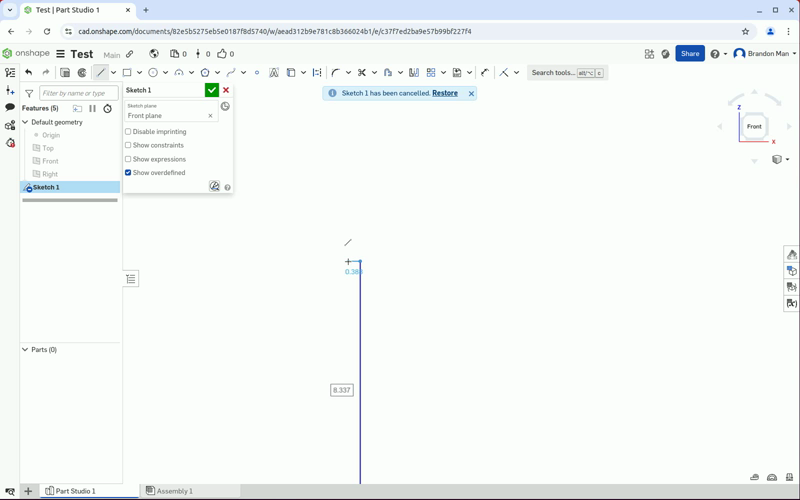
scroll(6)
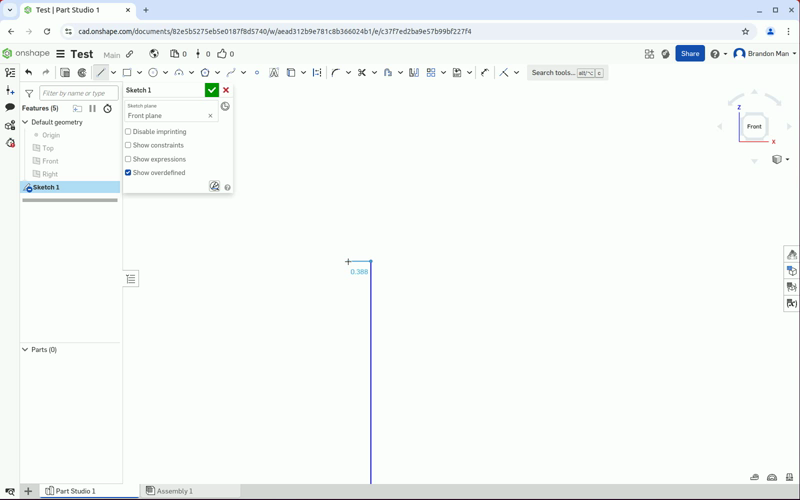
click(348, 261)
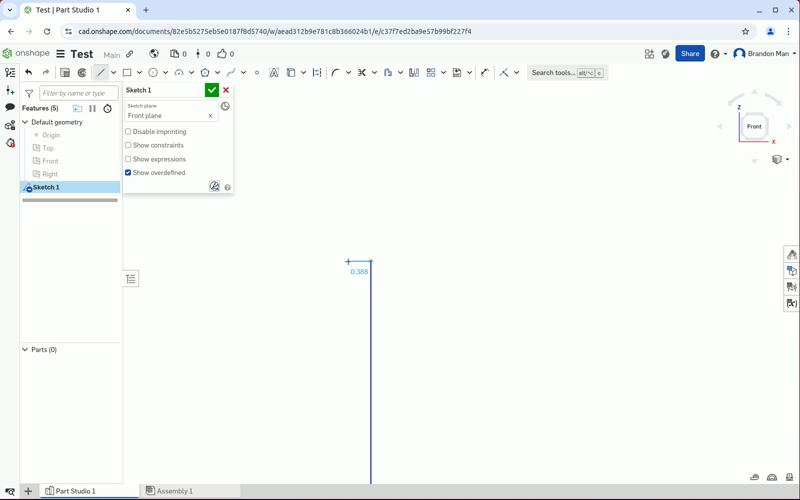
scroll(-6)
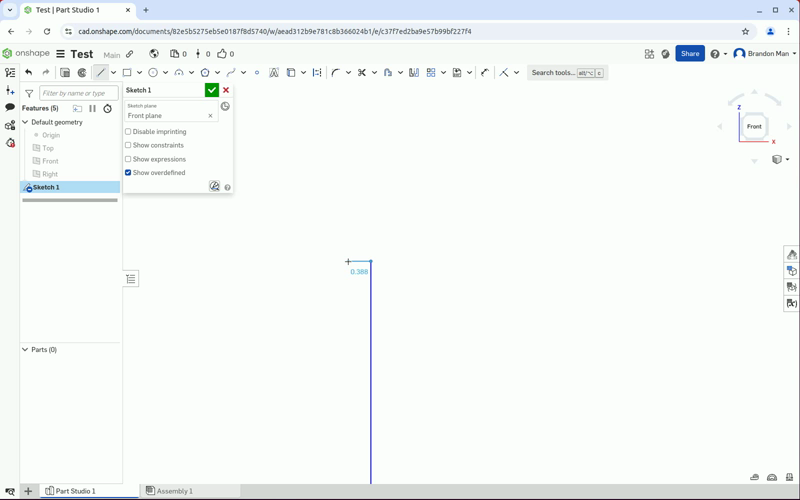
scroll(-6)
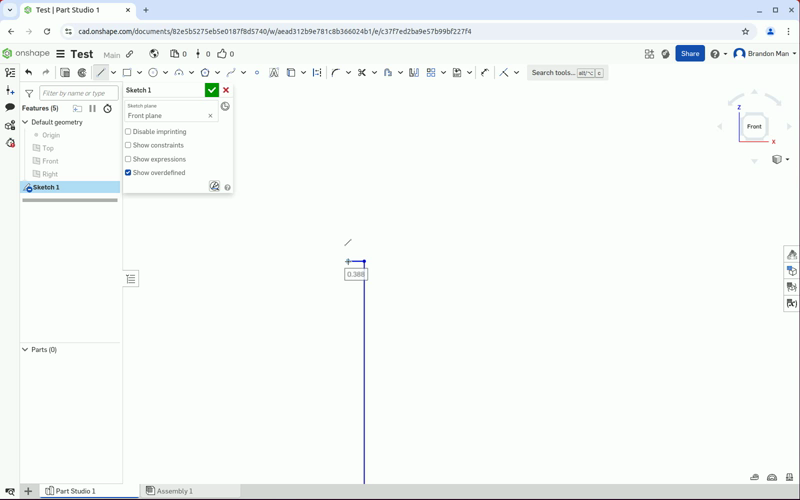
scroll(-6)
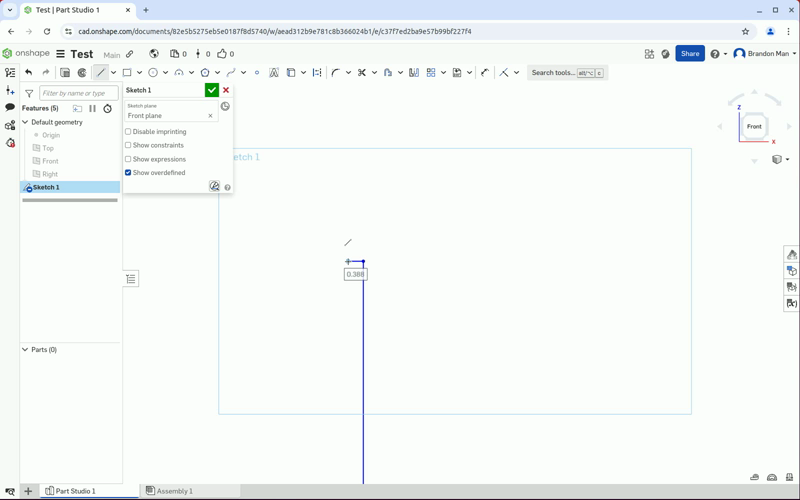
scroll(-6)
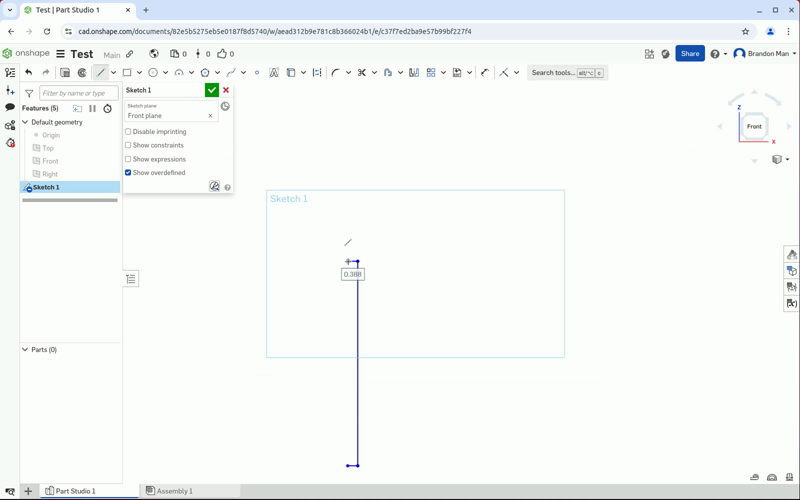
scroll(-6)
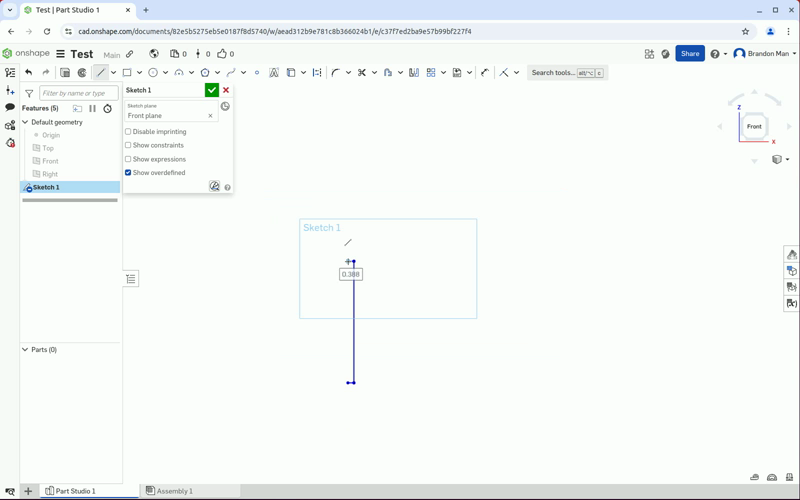
scroll(-6)
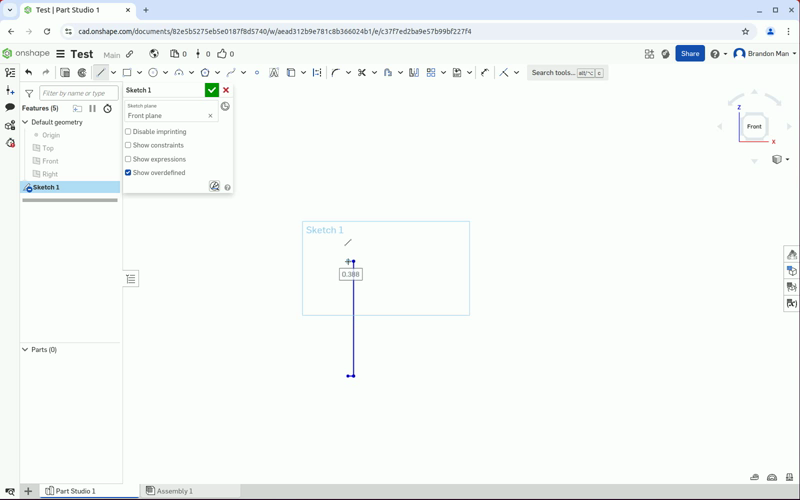
scroll(-6)
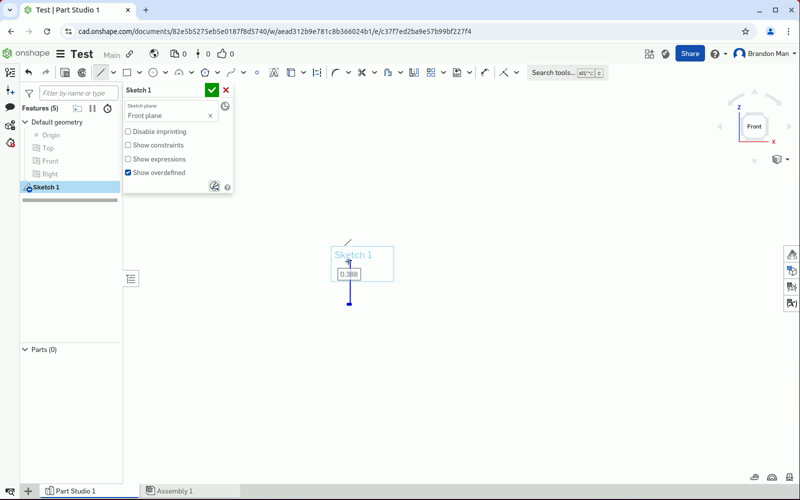
key_up(shift)
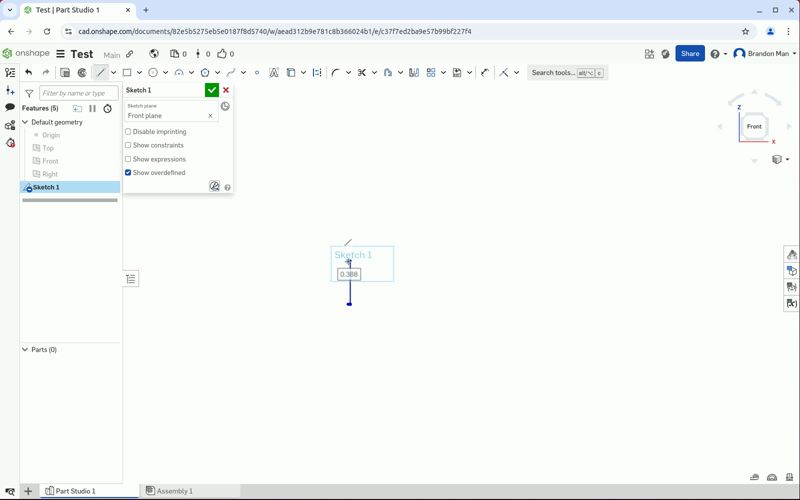
mouse_move(378, 261)
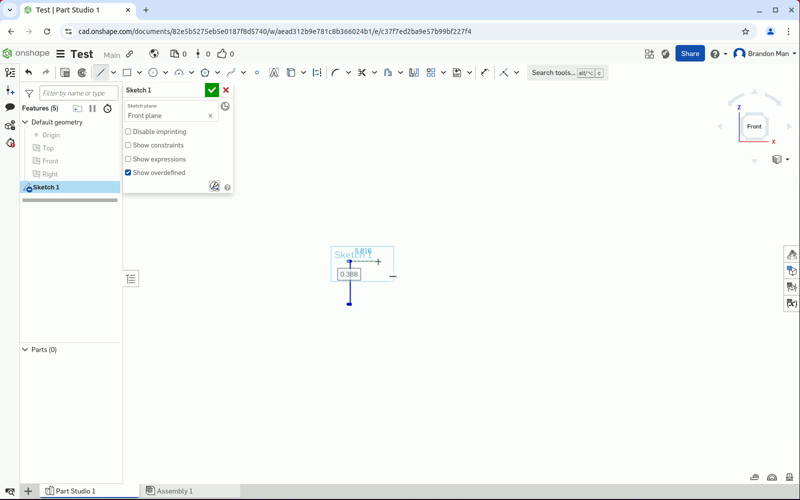
key_down(shift)
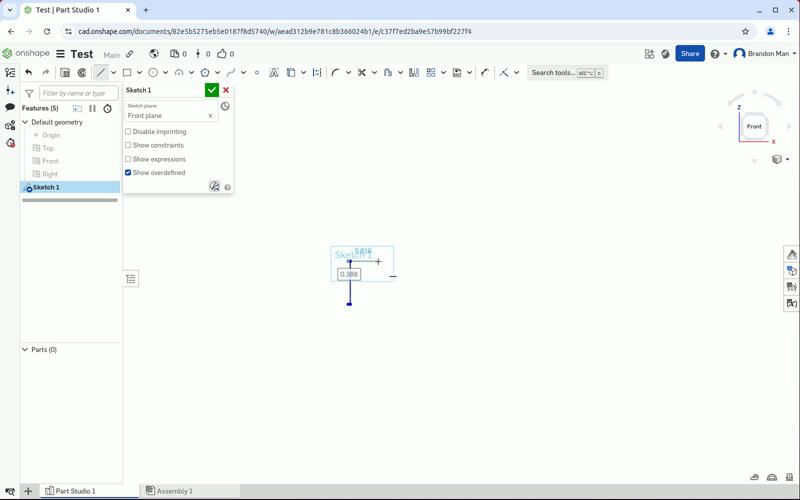
mouse_move(348, 304)
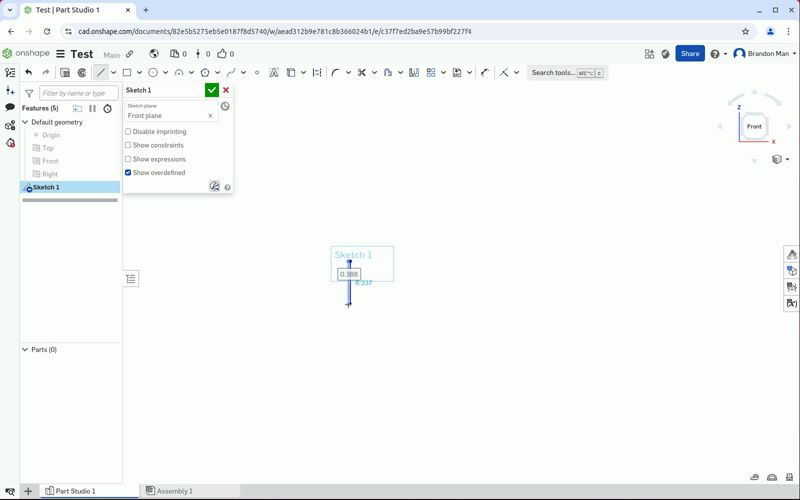
scroll(6)
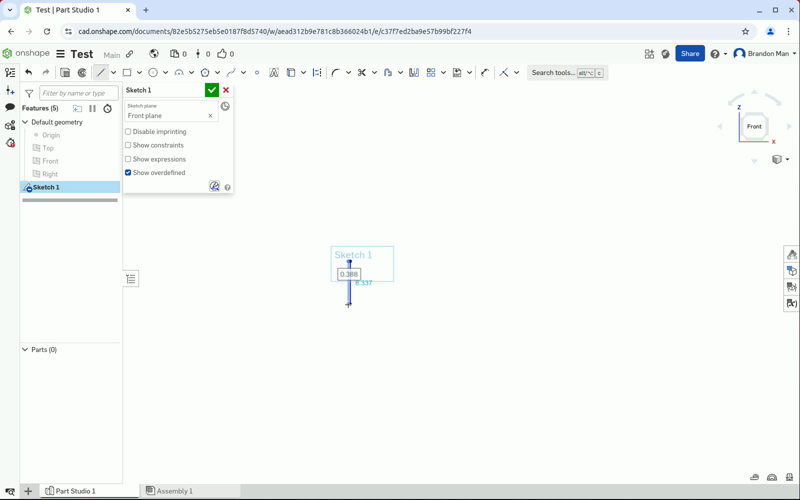
scroll(6)
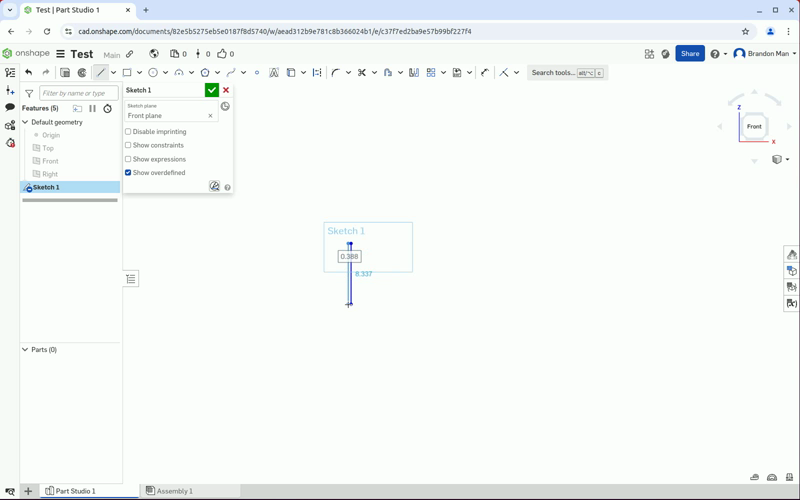
scroll(6)
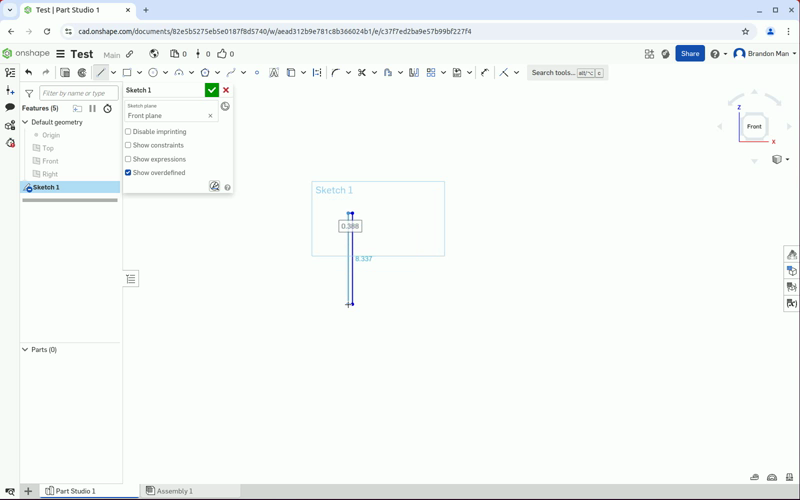
scroll(6)
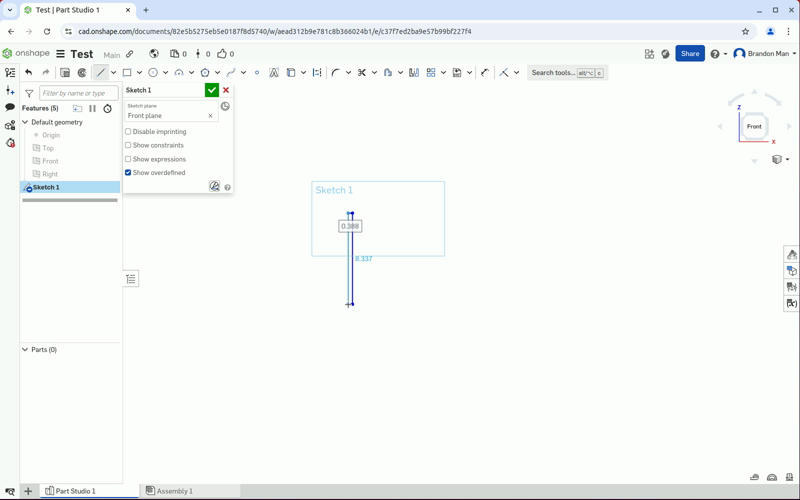
scroll(6)
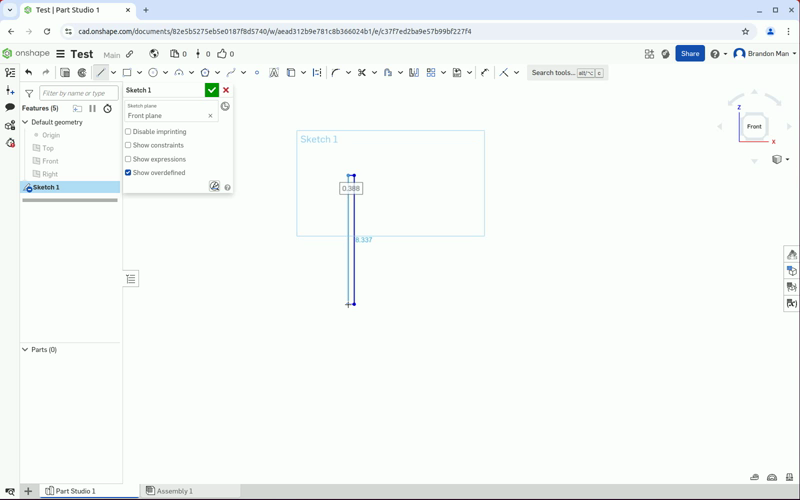
scroll(6)
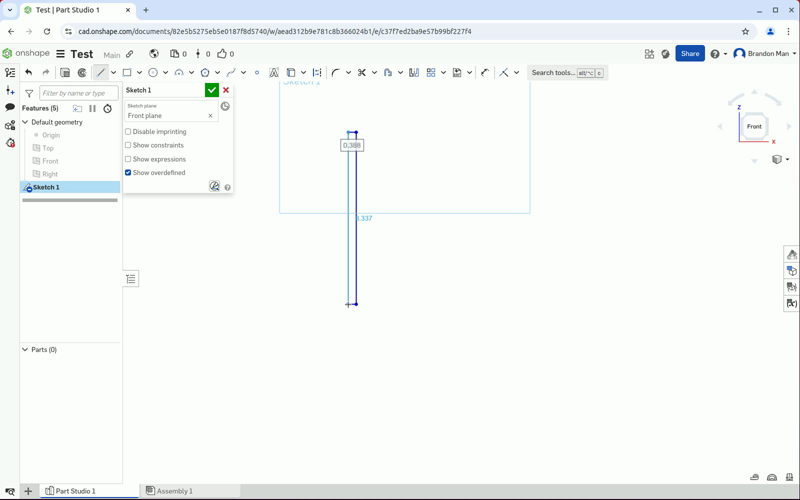
scroll(6)
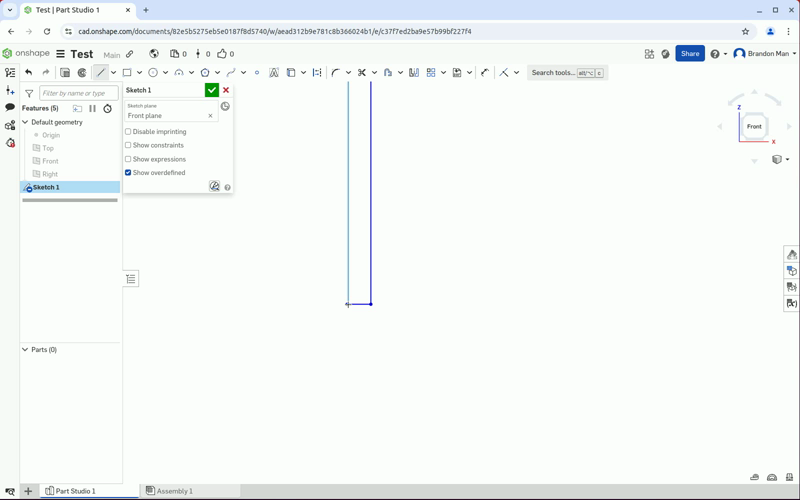
key_up(shift)
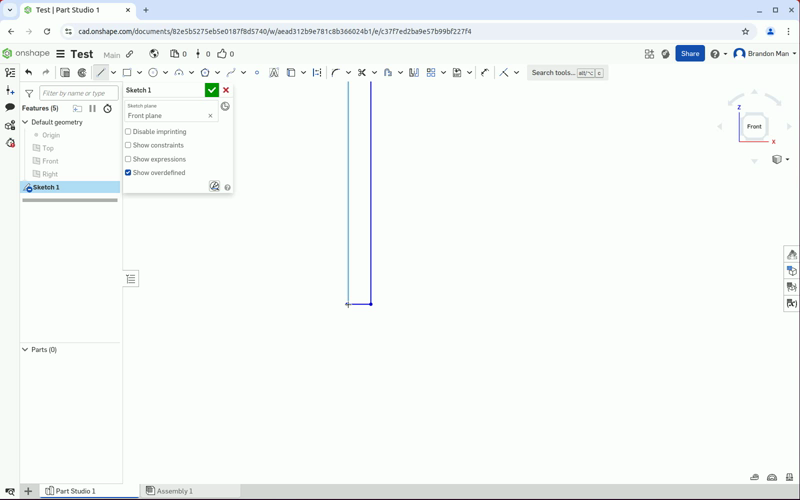
click(348, 304)
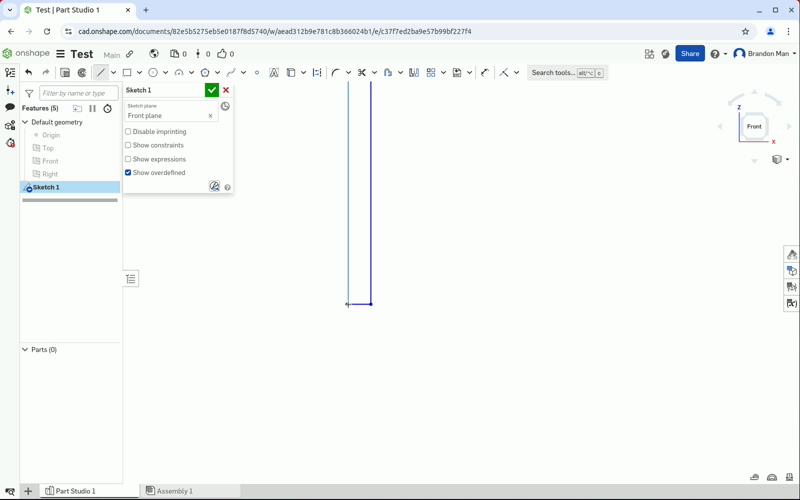
scroll(-6)
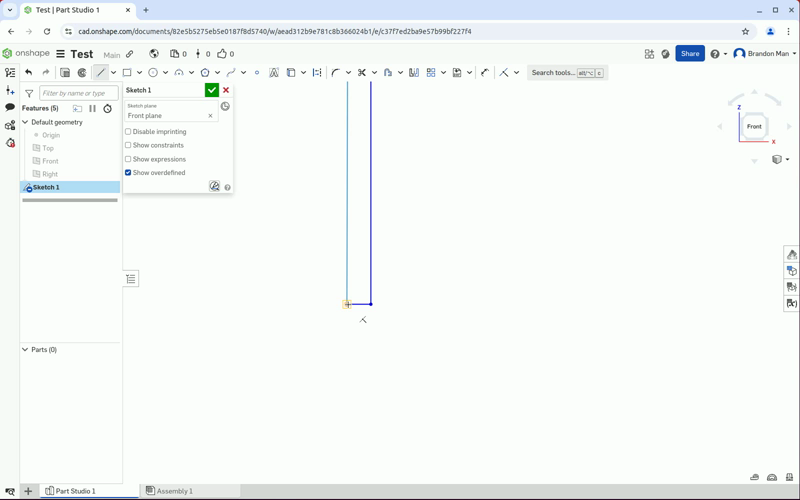
scroll(-6)
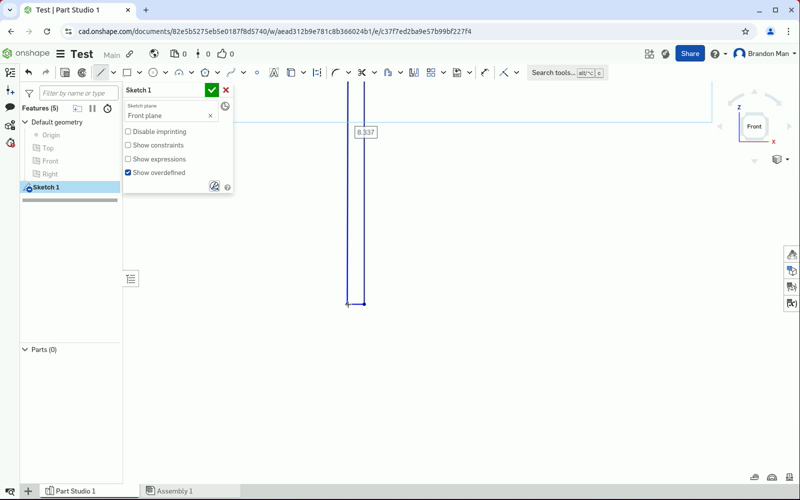
scroll(-6)
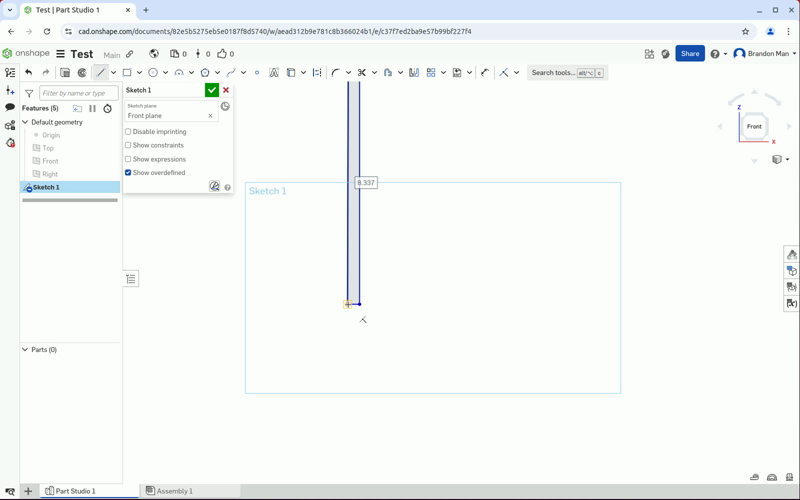
scroll(-6)
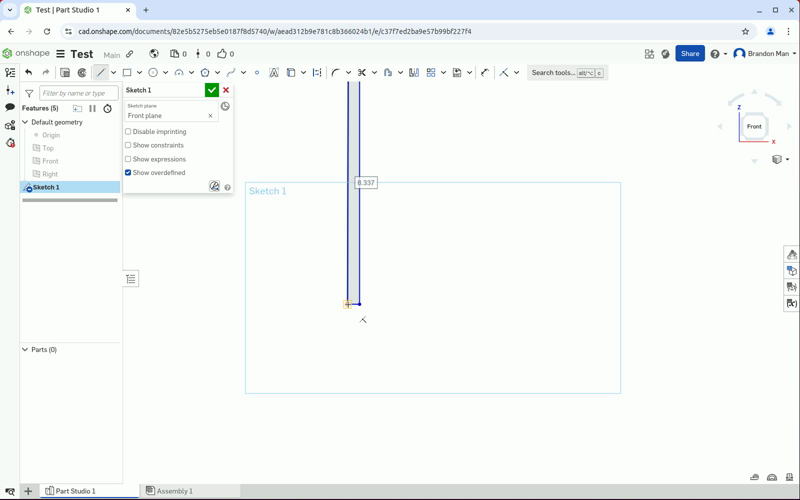
scroll(-6)
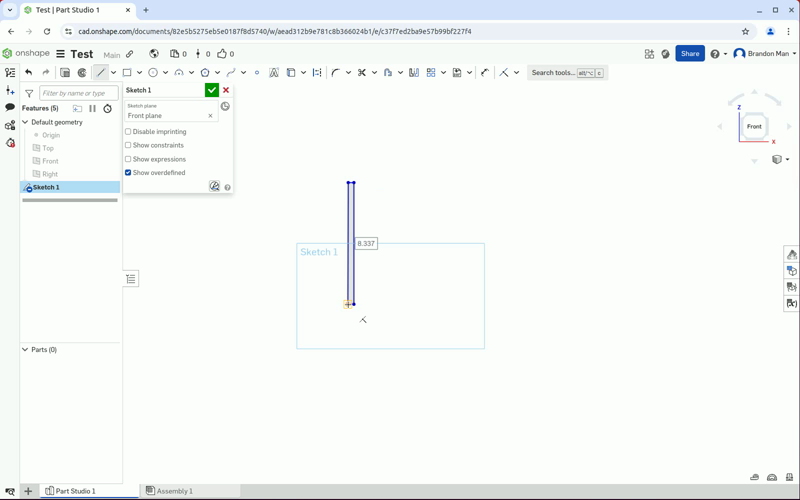
scroll(-6)
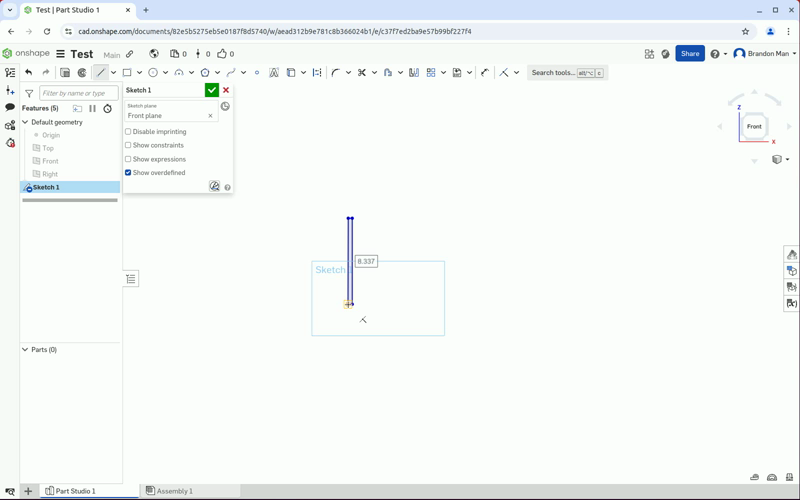
scroll(-6)
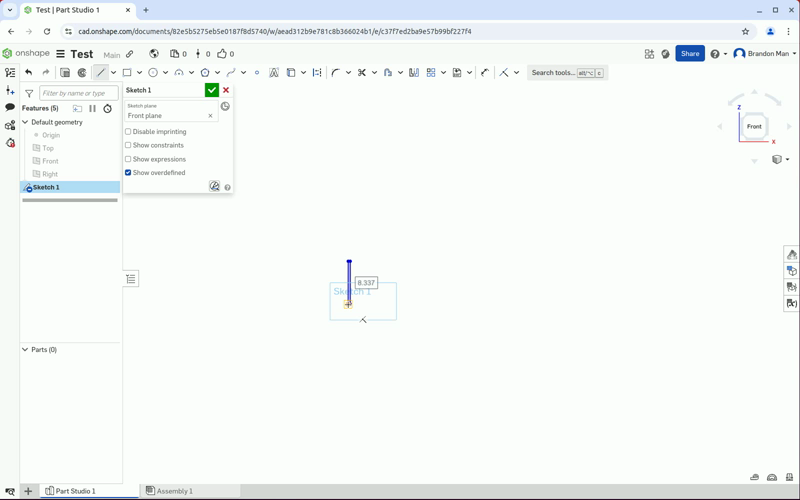
key(esc)
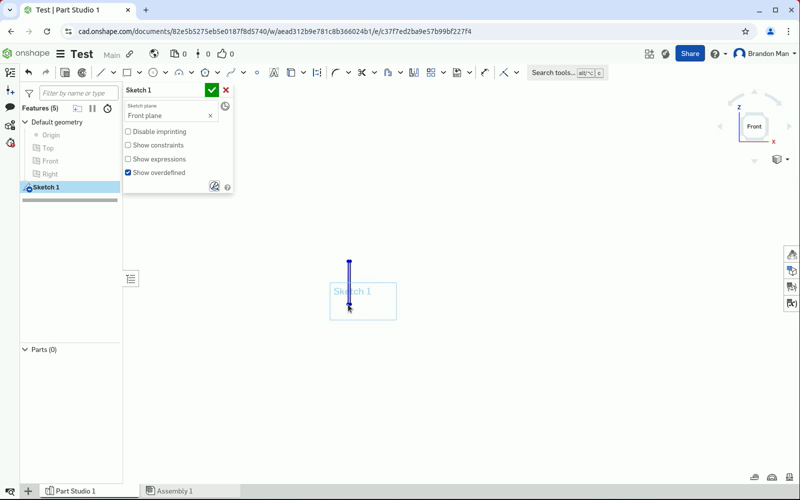
mouse_move(349, 284)
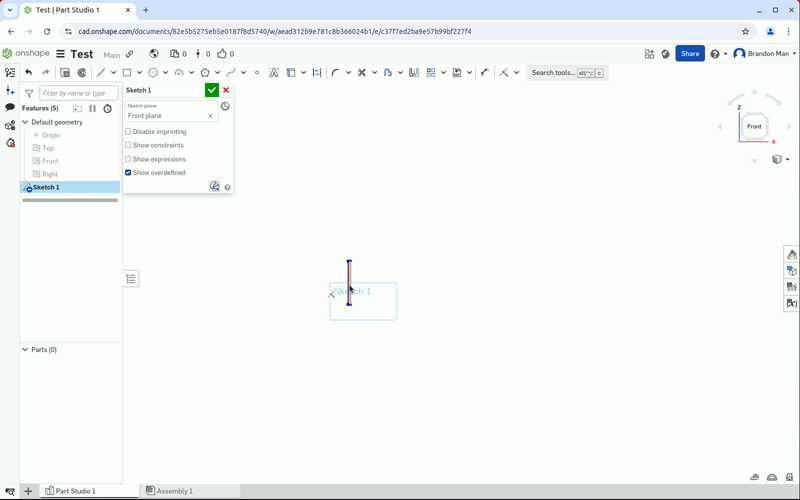
scroll(6)
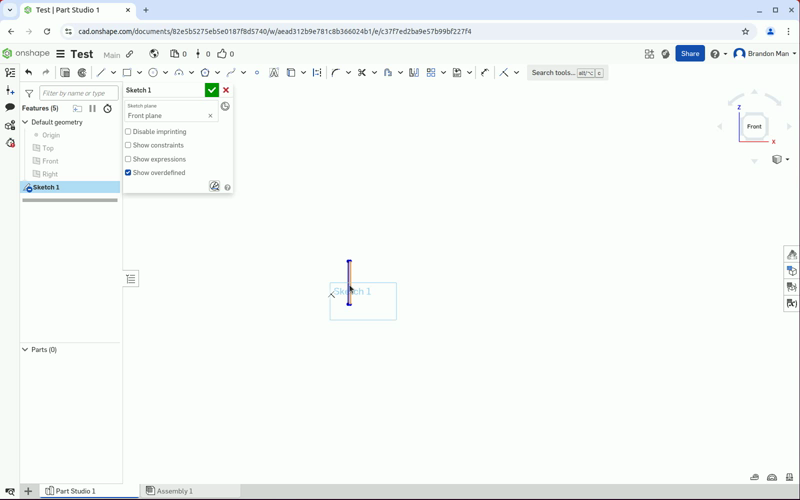
scroll(6)
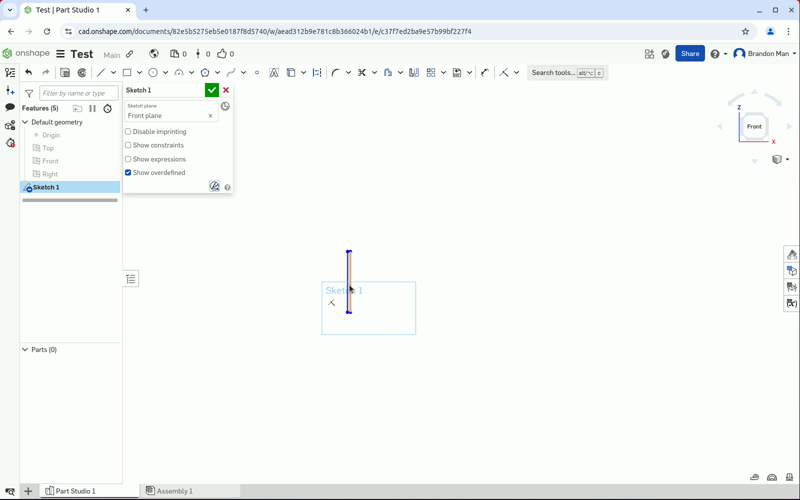
scroll(6)
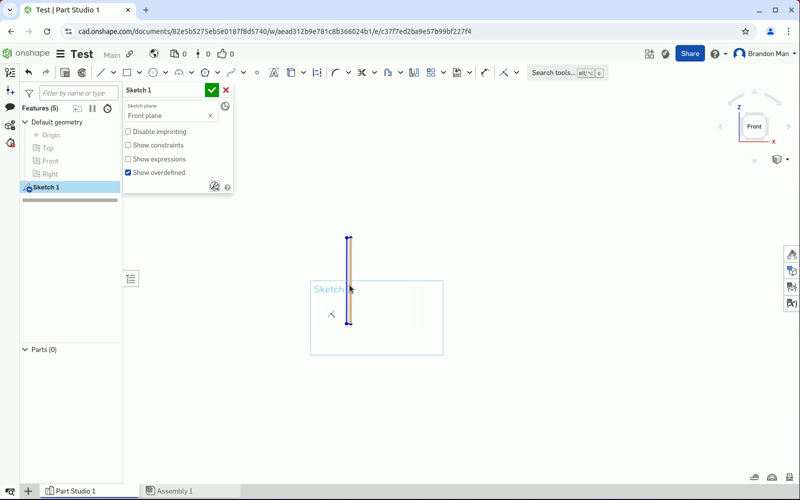
scroll(6)
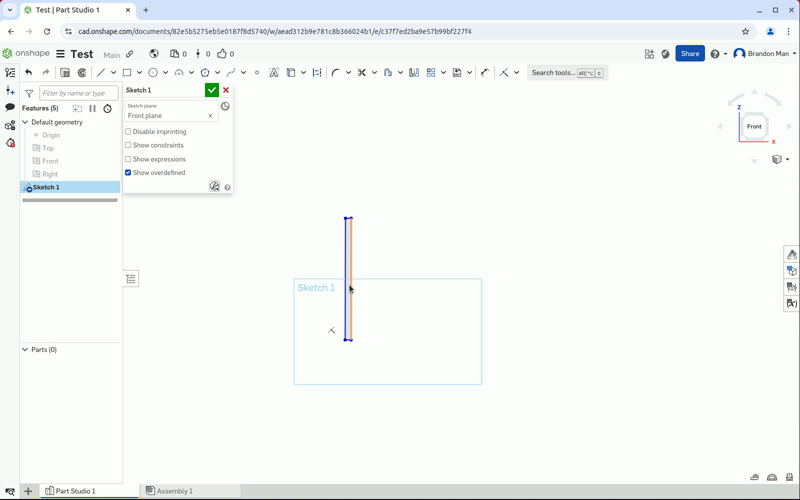
scroll(6)
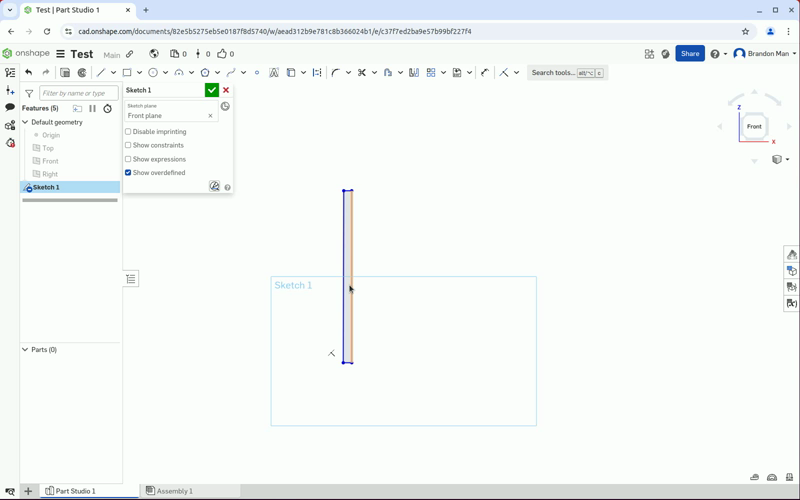
scroll(6)
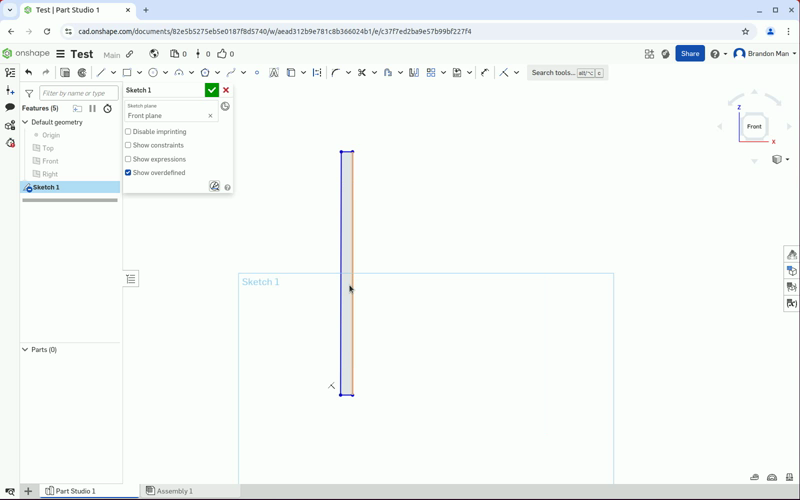
scroll(6)
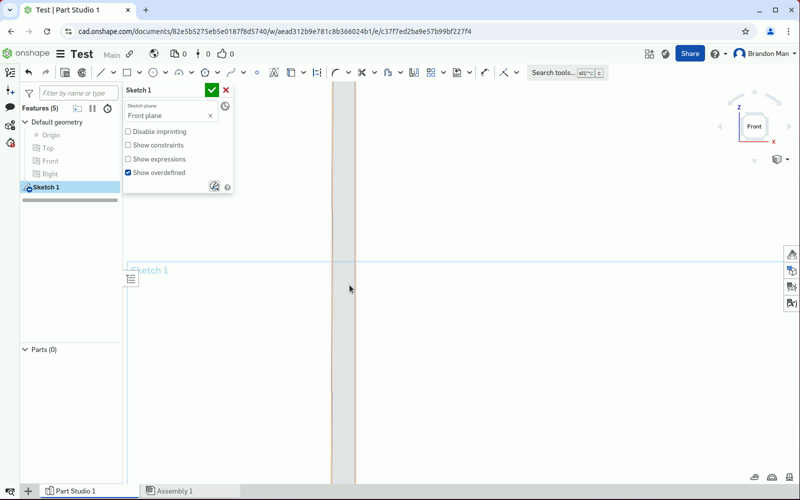
click(349, 284)
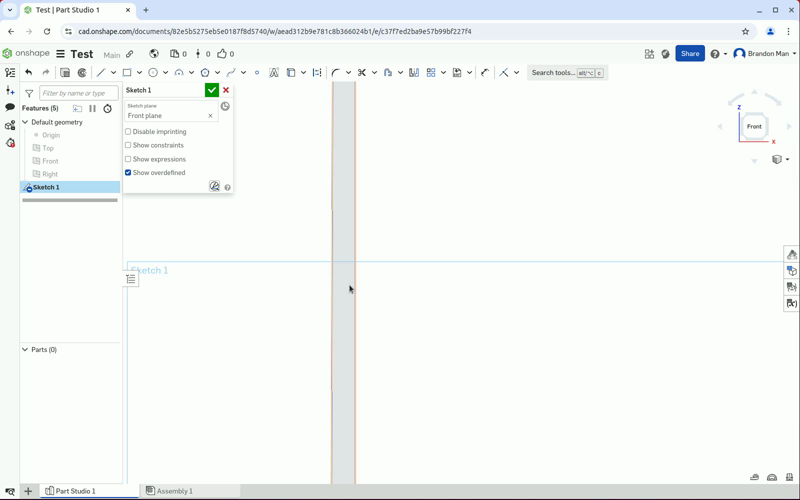
scroll(-6)
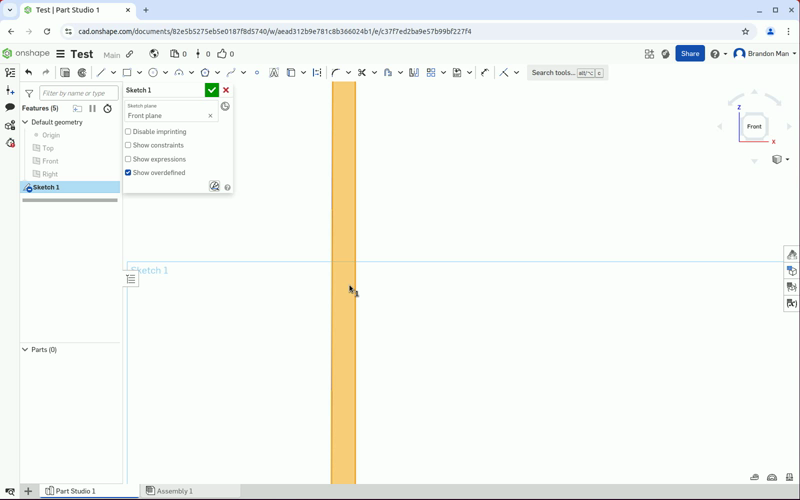
scroll(-6)
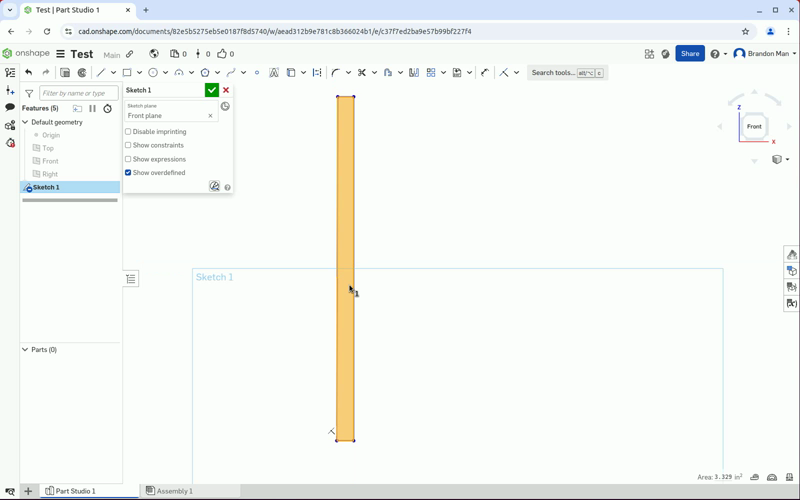
scroll(-6)
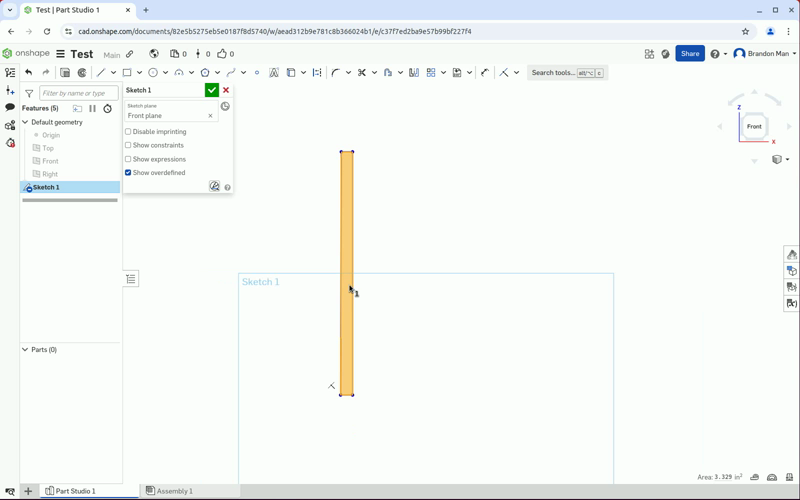
scroll(-6)
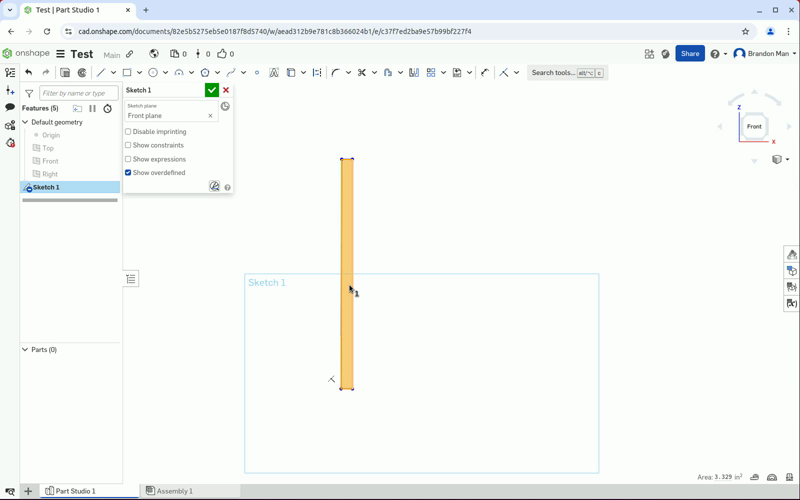
scroll(-6)
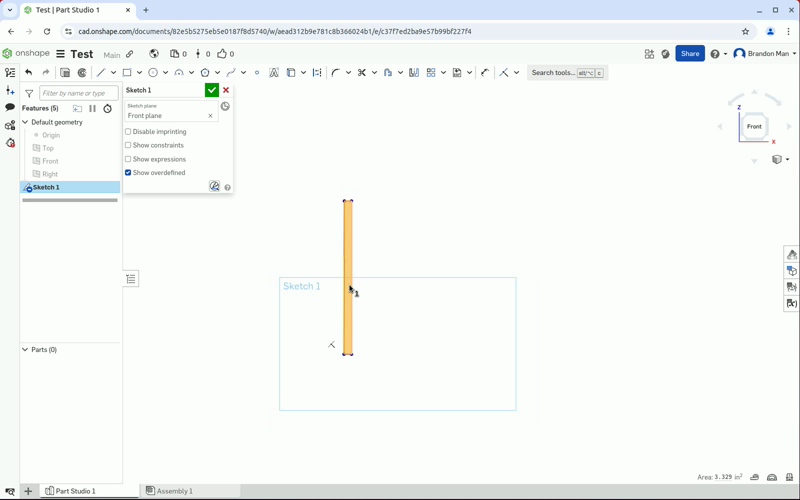
scroll(-6)
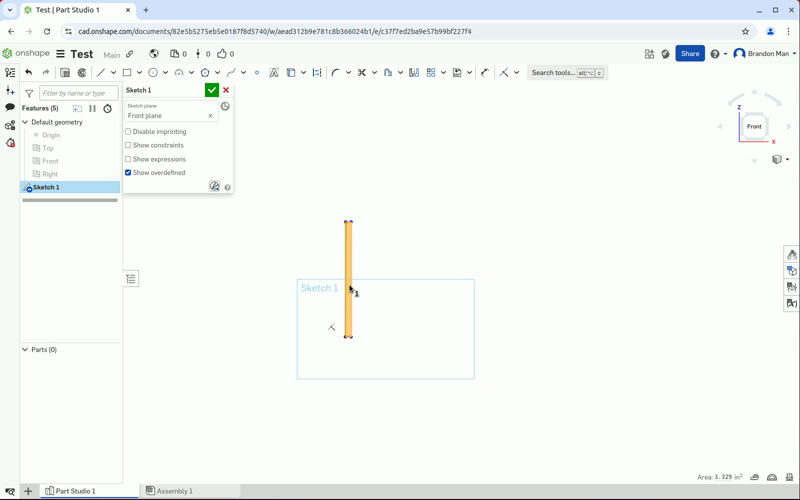
scroll(-6)
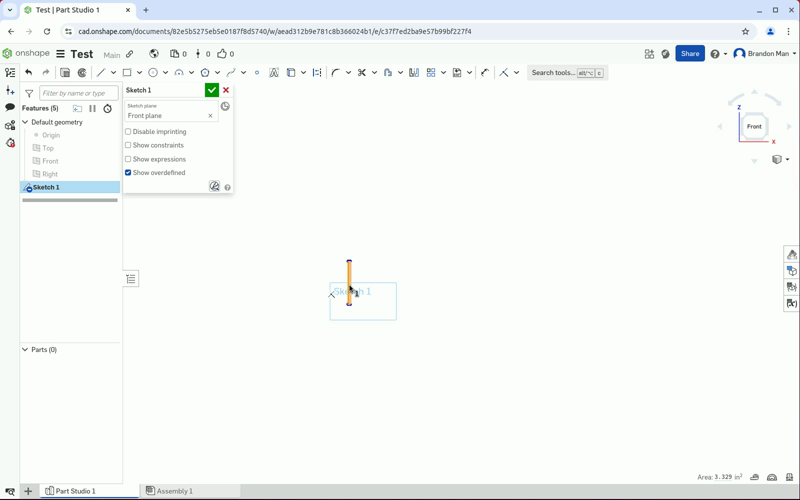
mouse_move(73, 352)
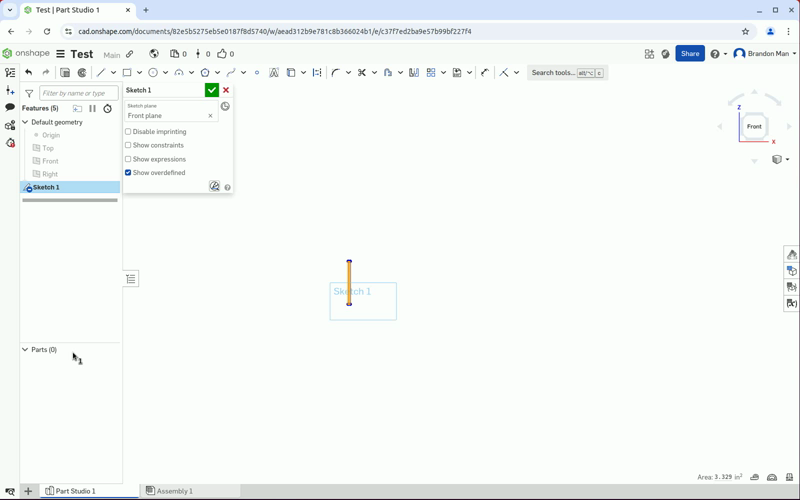
key(shift+y)
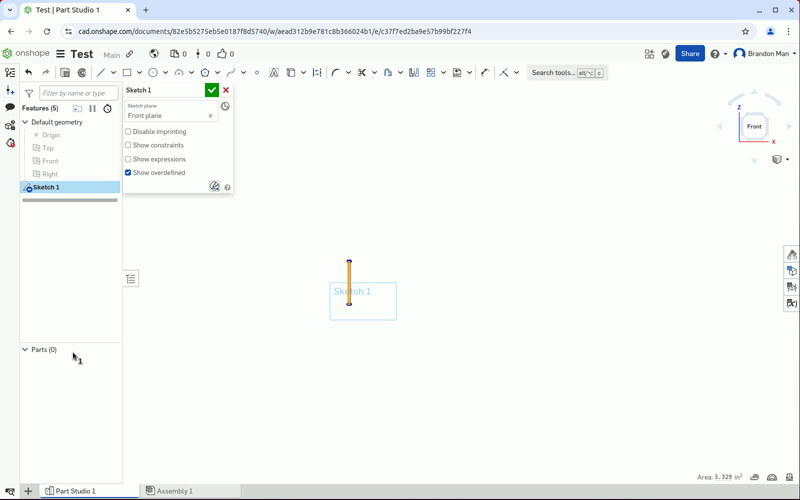
key(shift+e)
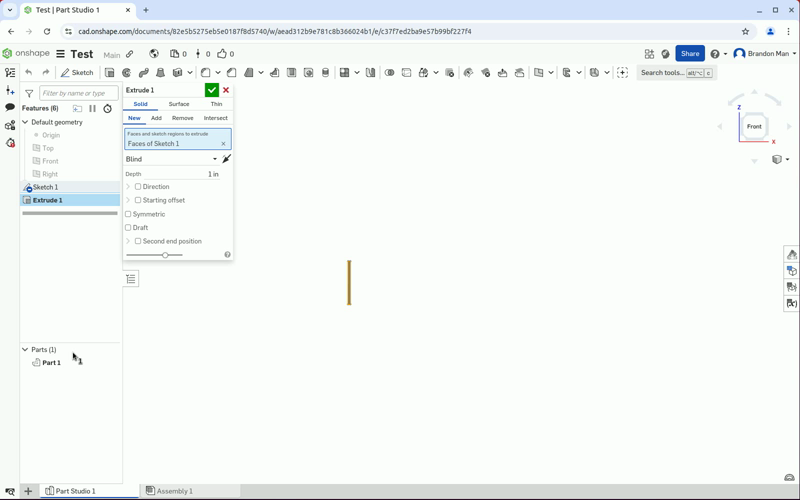
mouse_move(143, 106)
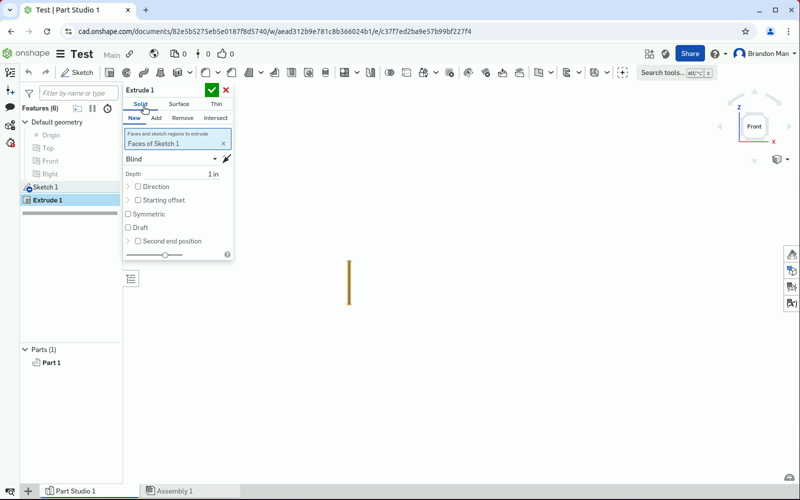
click(143, 106)
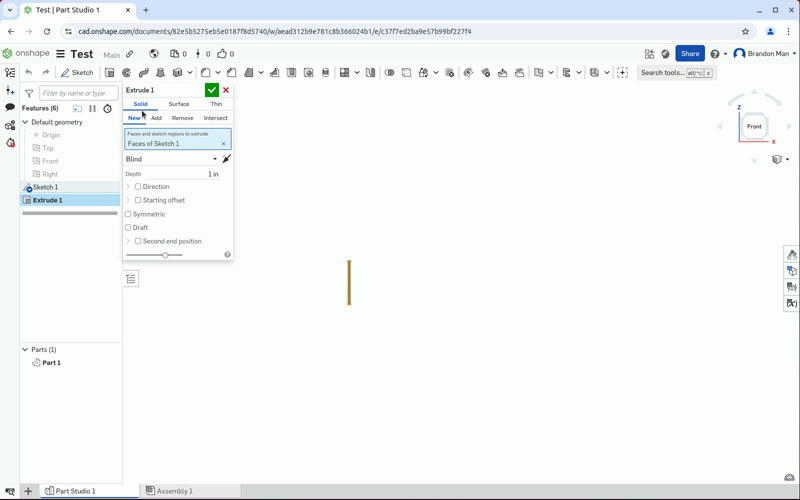
mouse_move(137, 120)
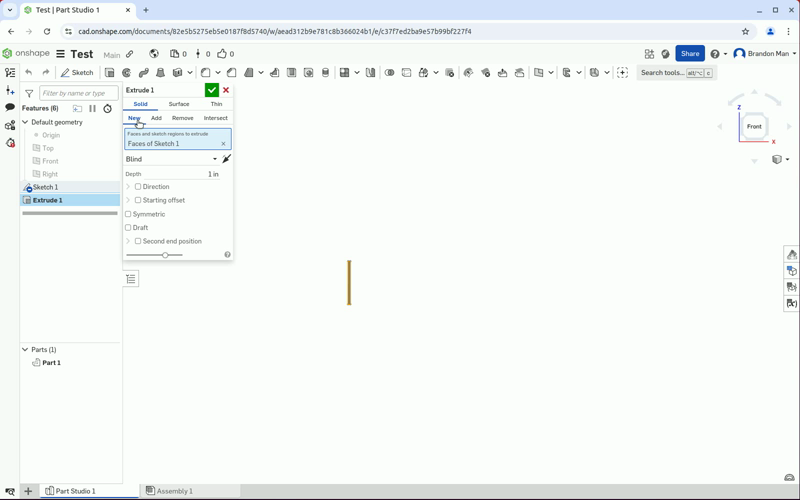
click(137, 120)
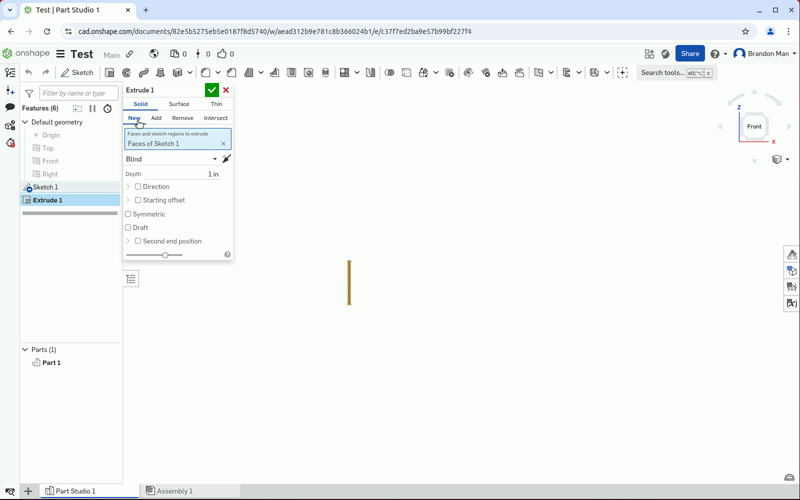
key(tab, 4)
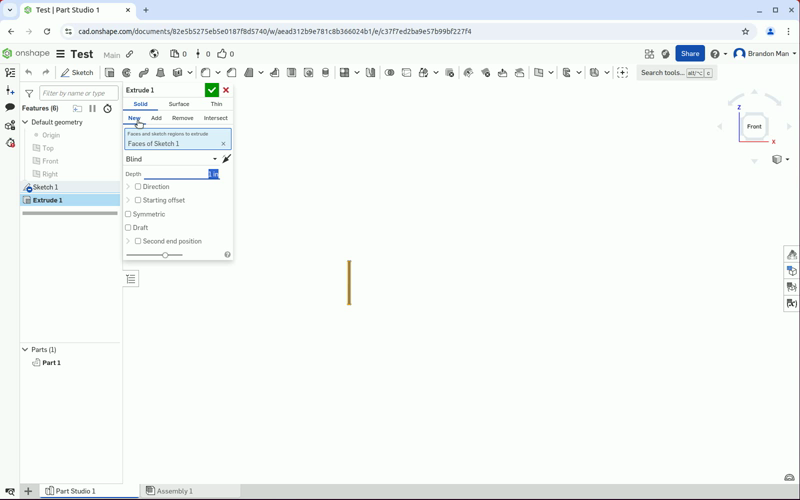
text(1.685)
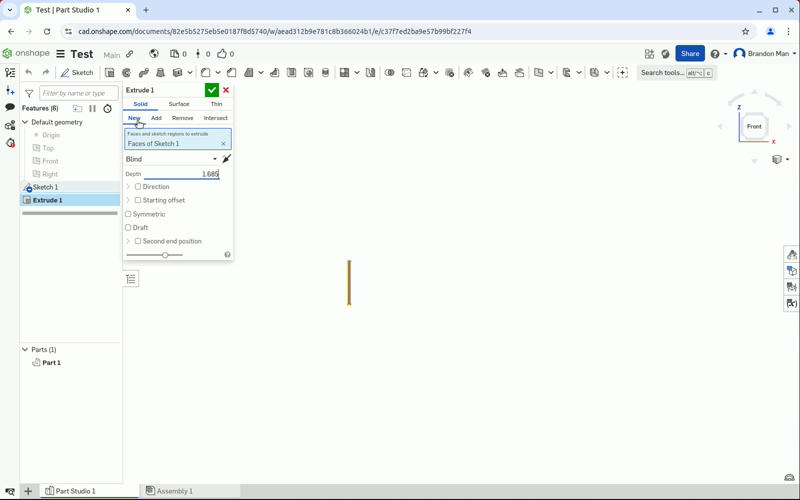
key(tab, 3)
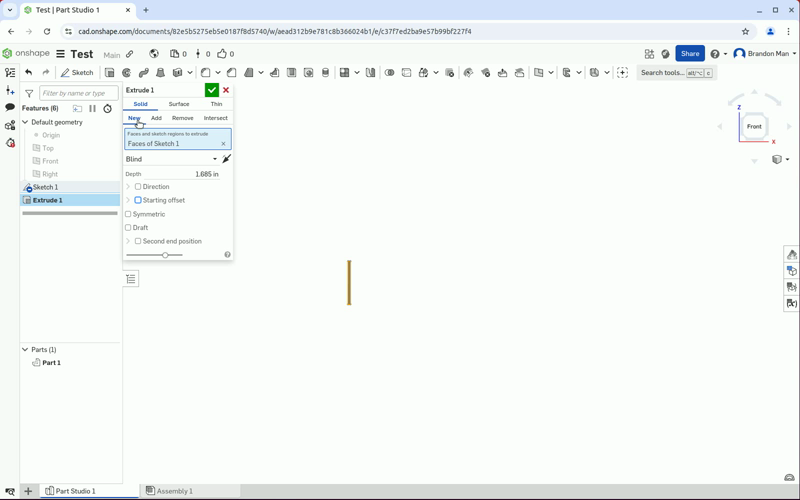
key(tab, 2)
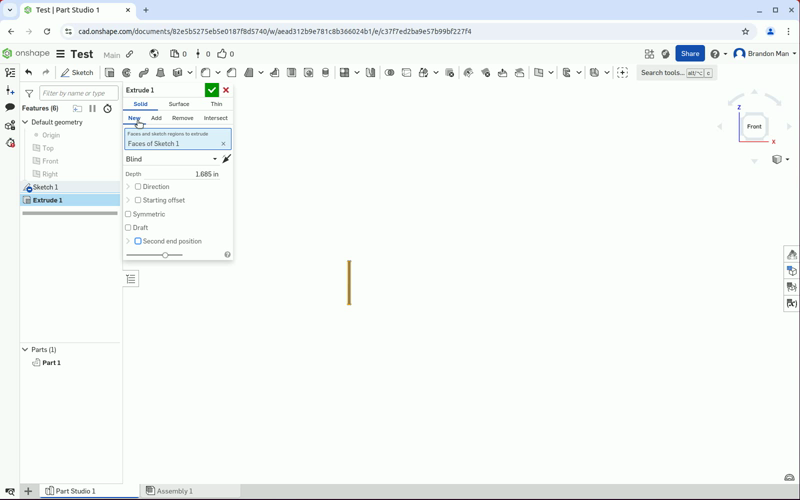
key(space)
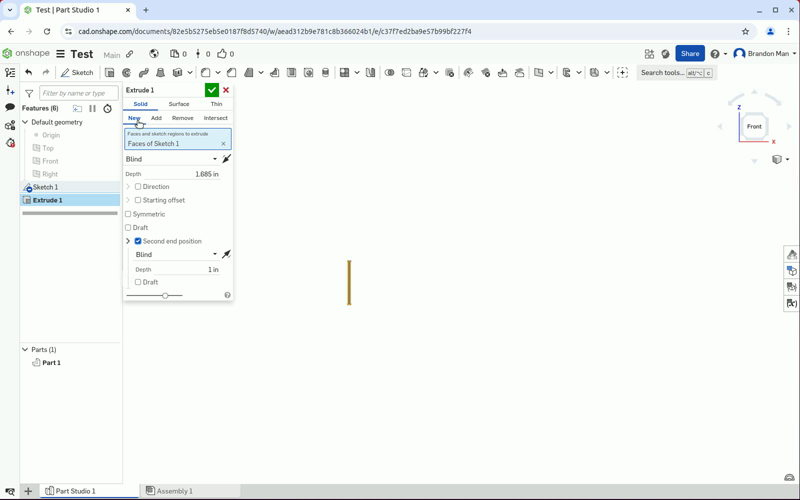
key(tab, 3)
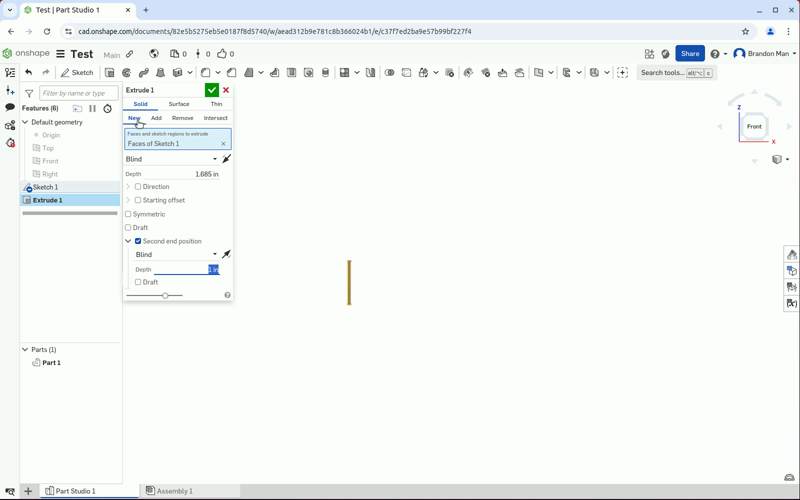
text(1.685)
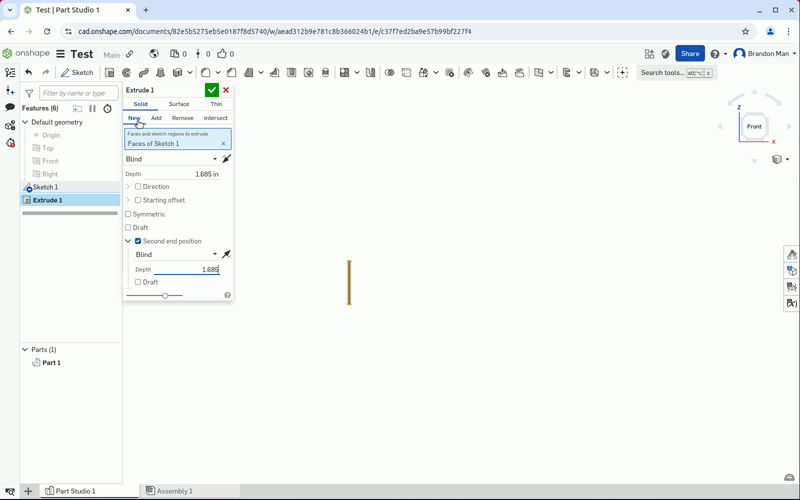
key(enter)
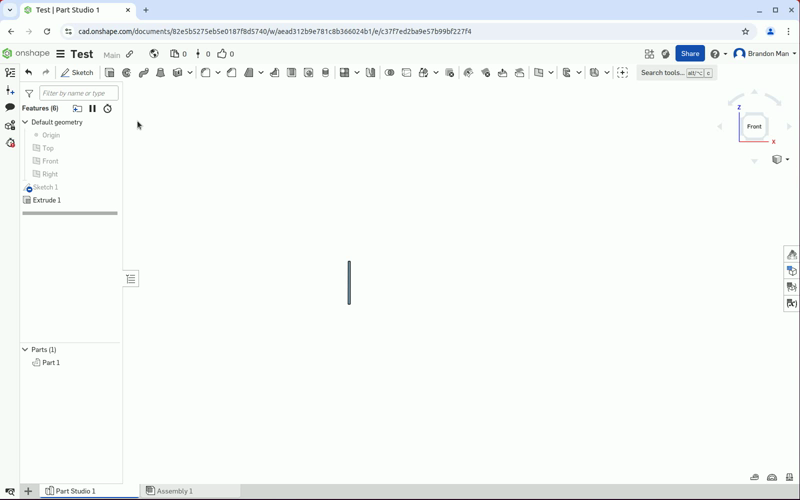
key(shift+h)
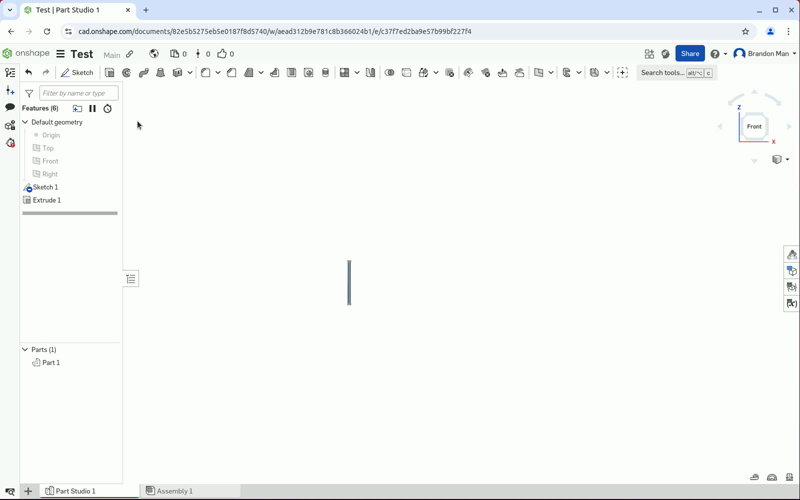
key(shift+h)
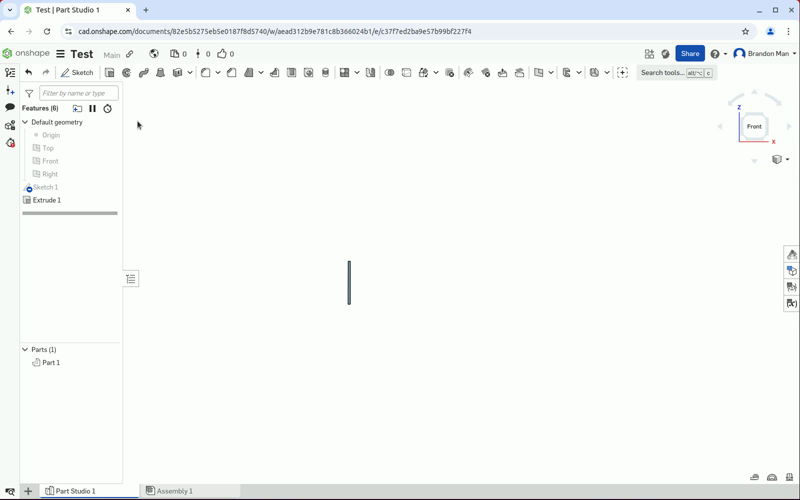
mouse_move(73, 189)
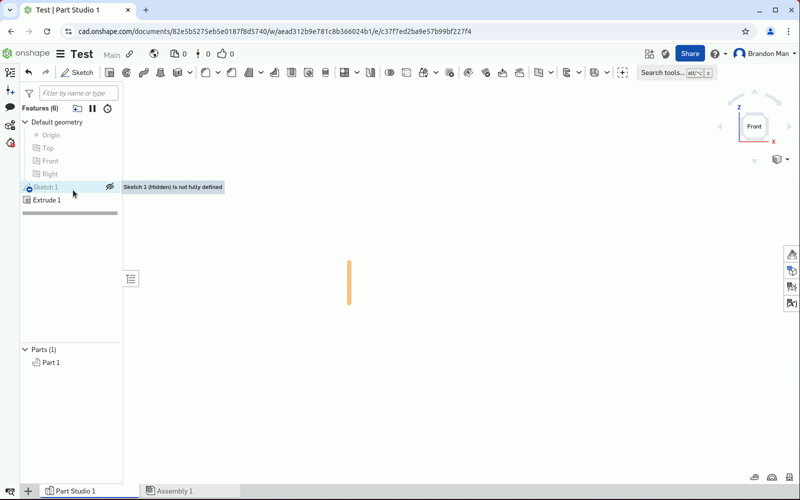
click(73, 189)
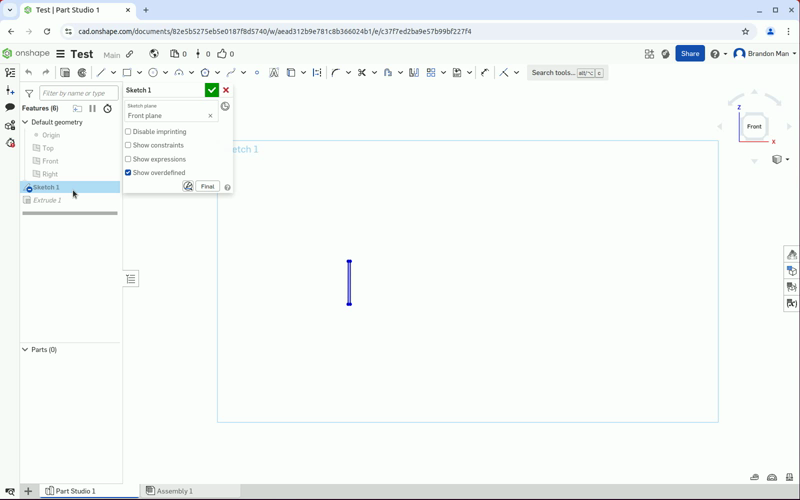
mouse_move(229, 92)
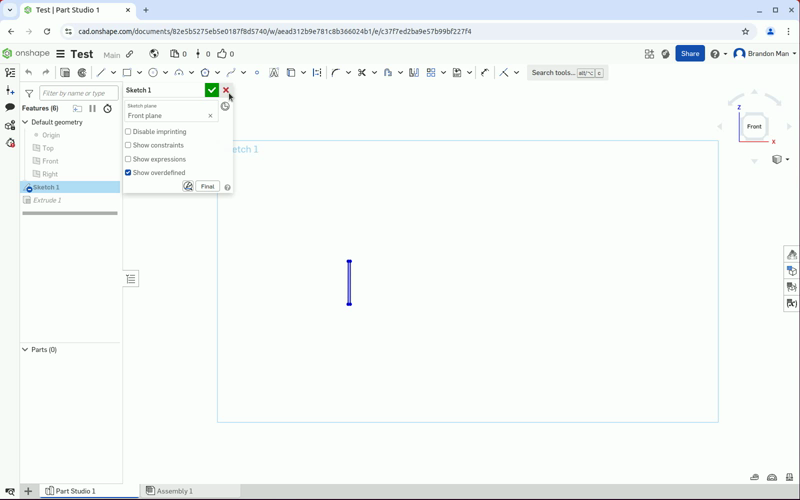
click(229, 92)
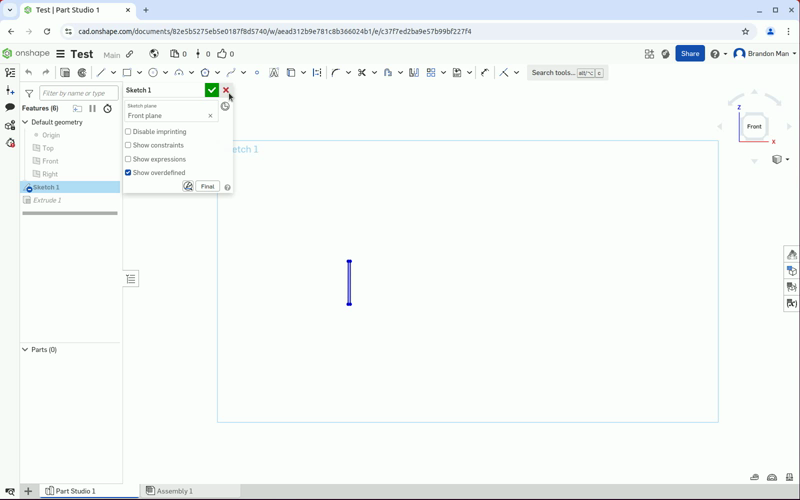
key(shift+s)
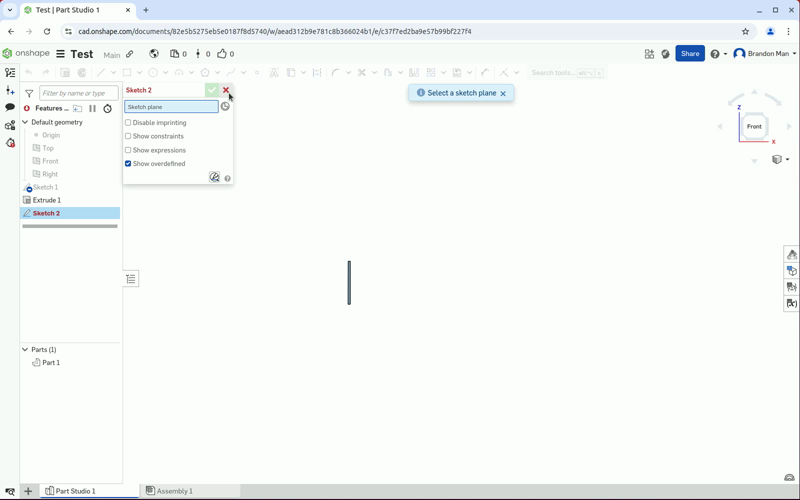
mouse_move(73, 163)
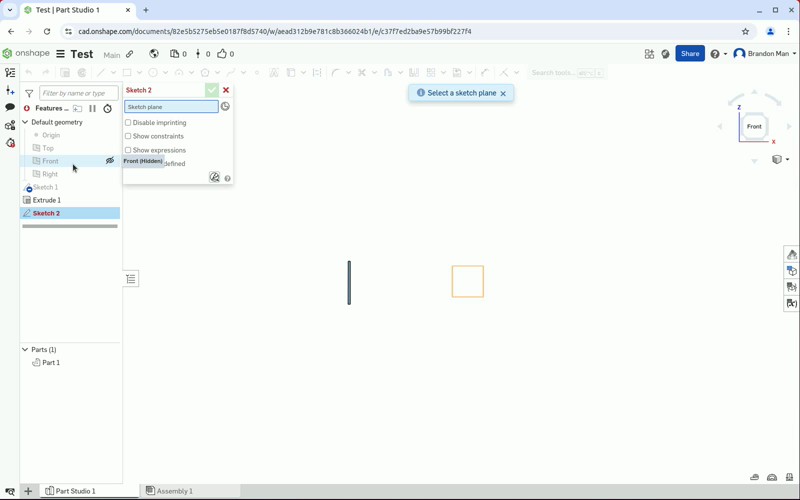
click(73, 163)
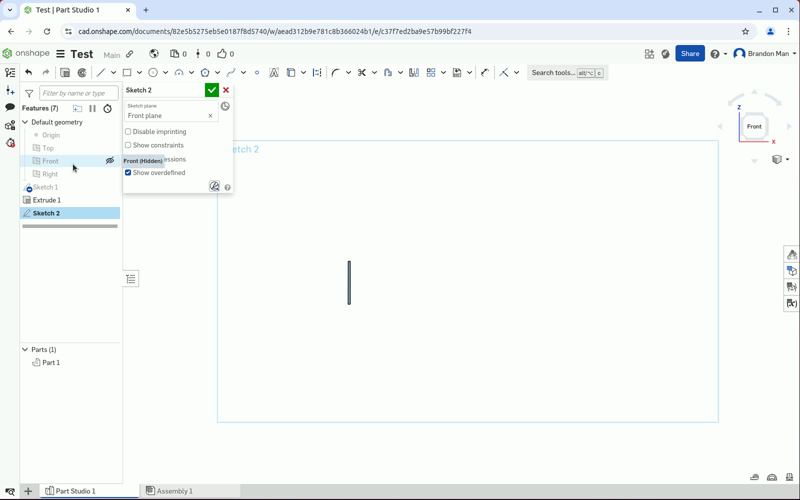
mouse_move(73, 352)
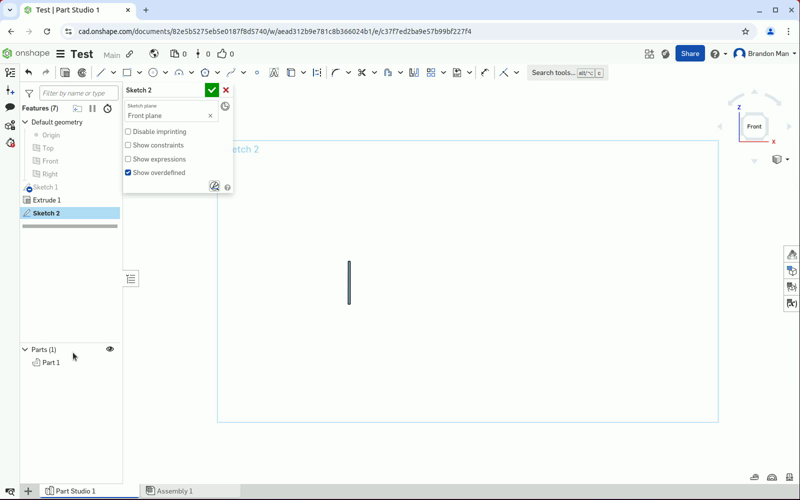
key(y)
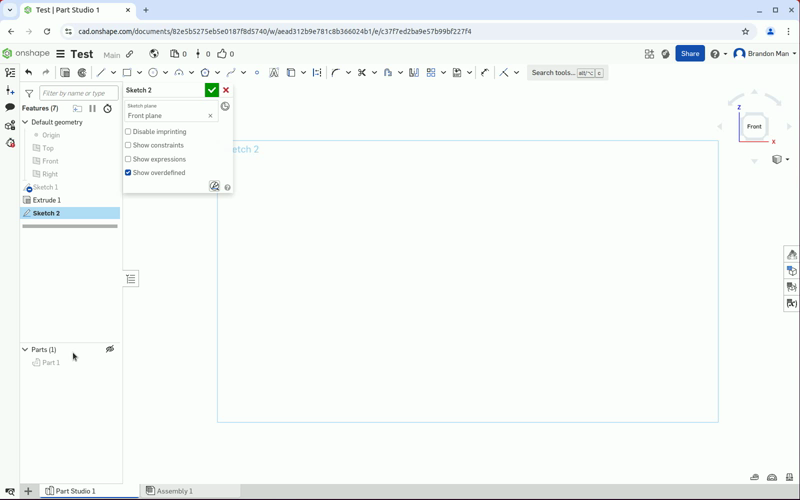
key(l)
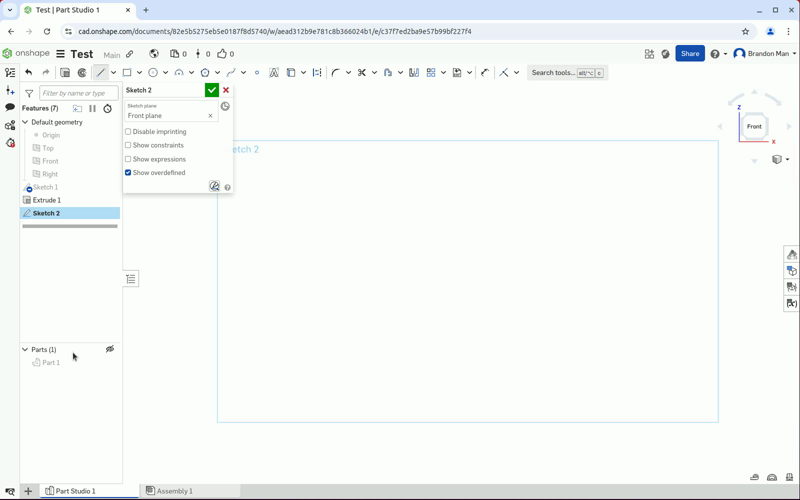
key_down(shift)
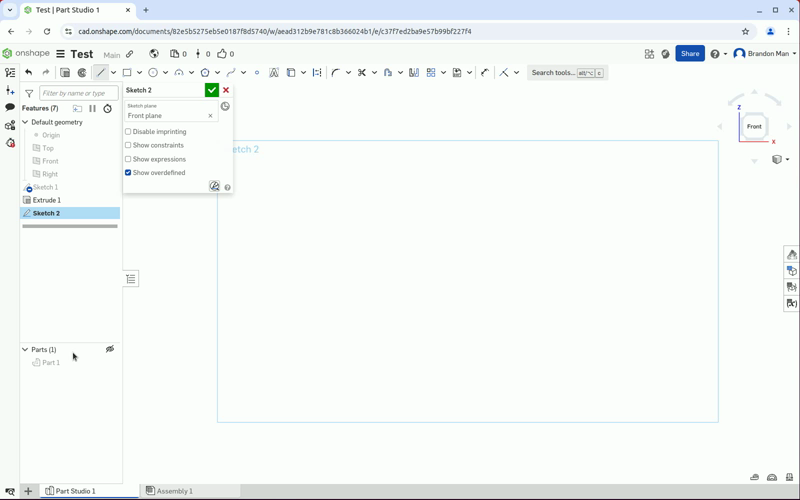
mouse_move(570, 304)
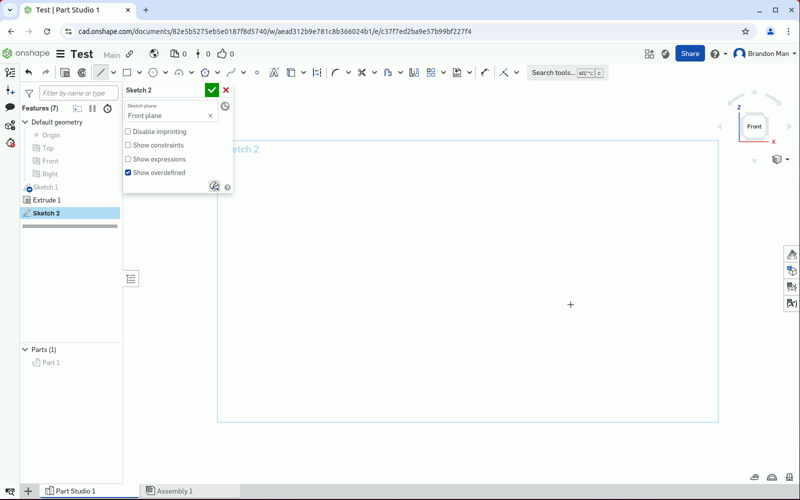
click(570, 304)
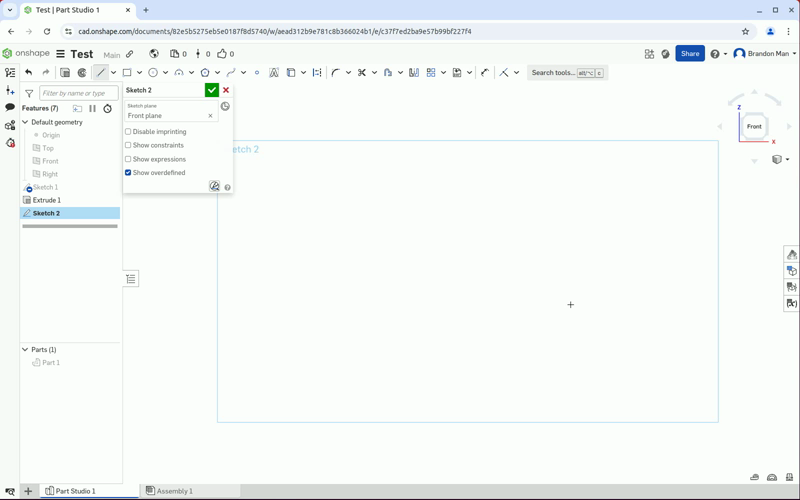
key_up(shift)
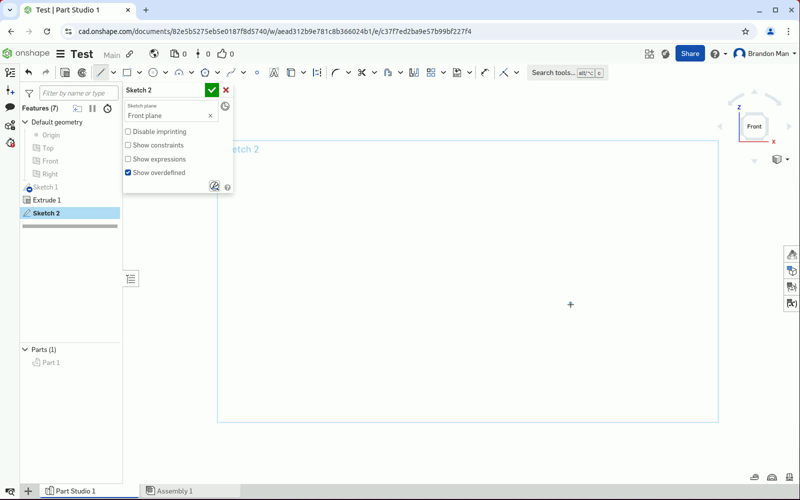
key_down(shift)
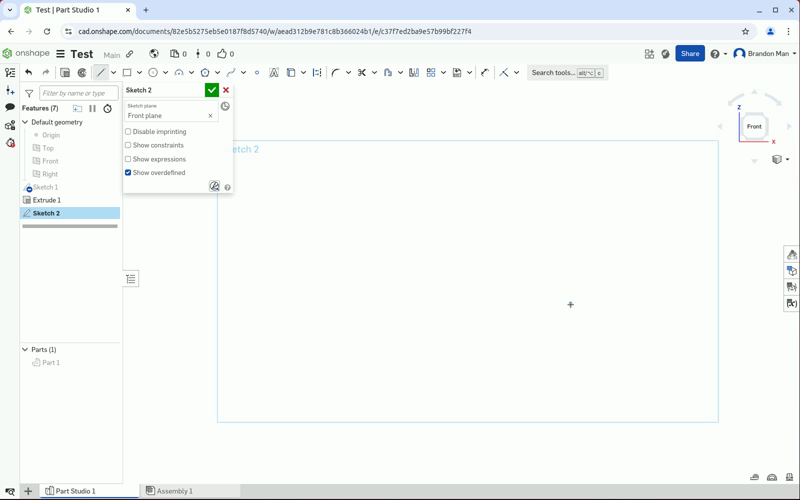
mouse_move(589, 304)
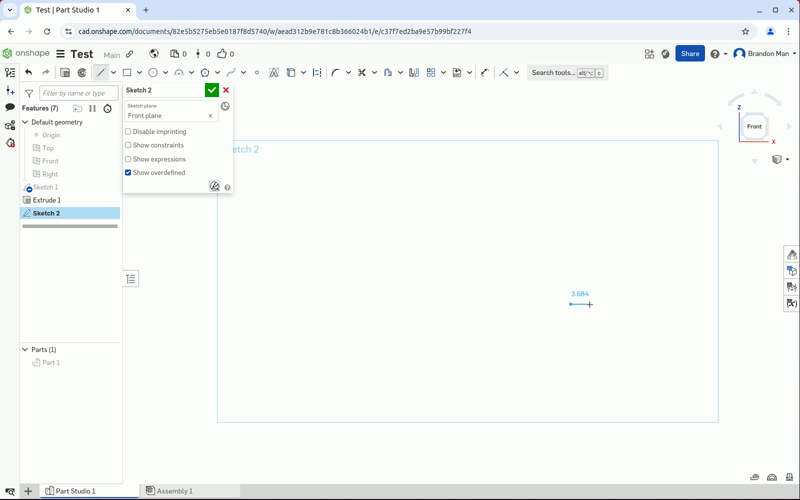
mouse_move(572, 304)
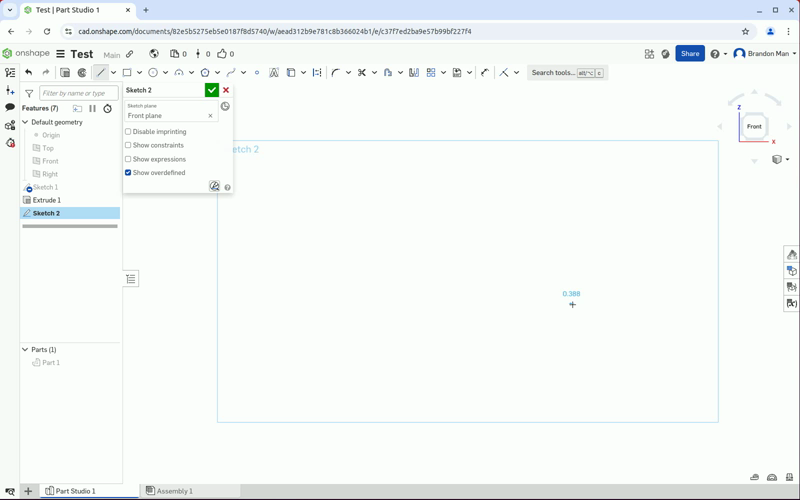
scroll(6)
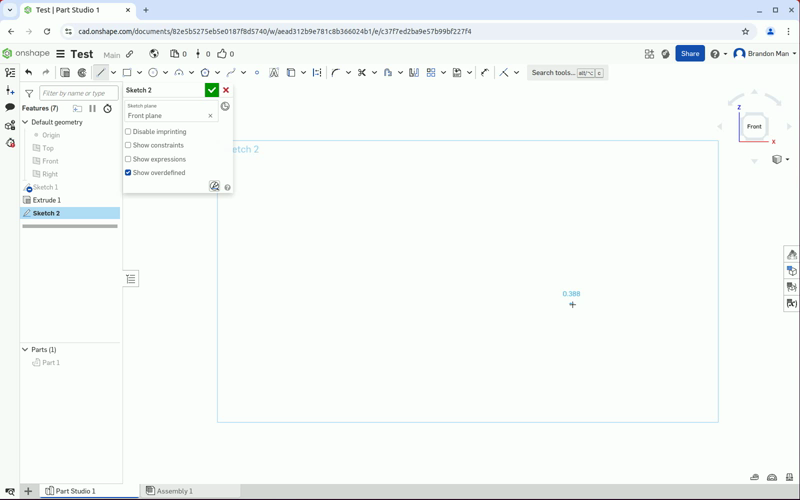
scroll(6)
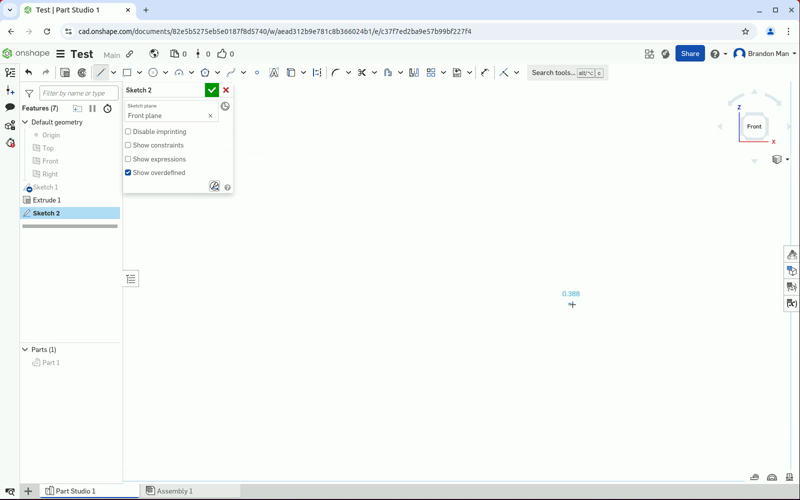
scroll(6)
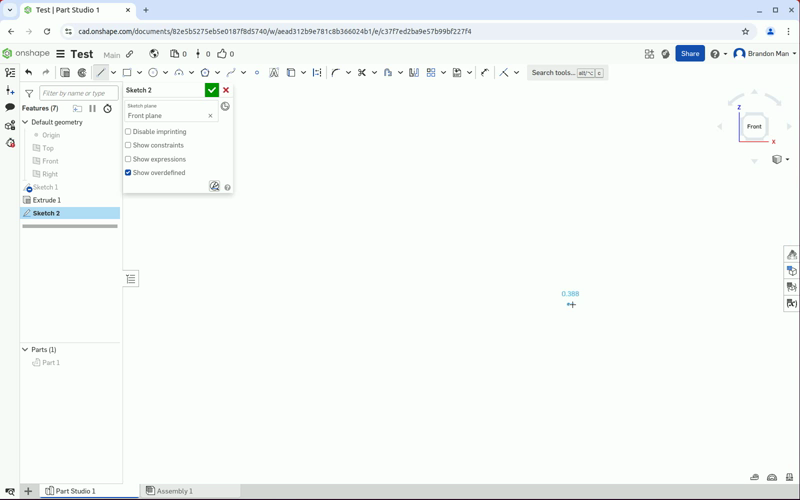
scroll(6)
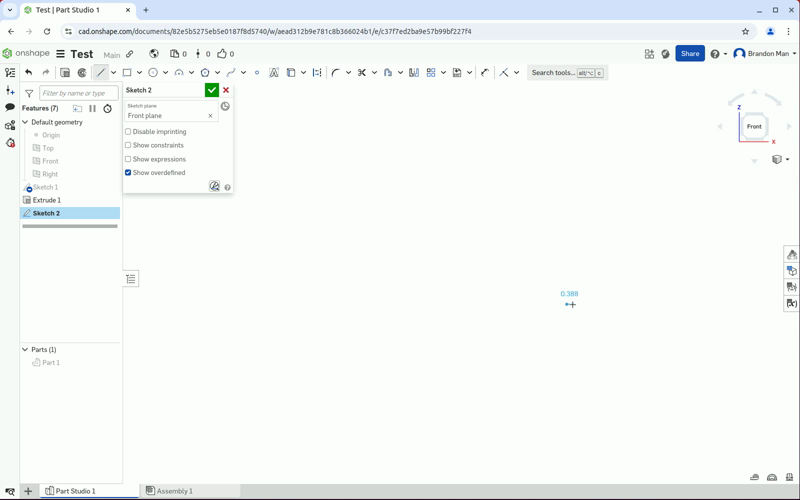
scroll(6)
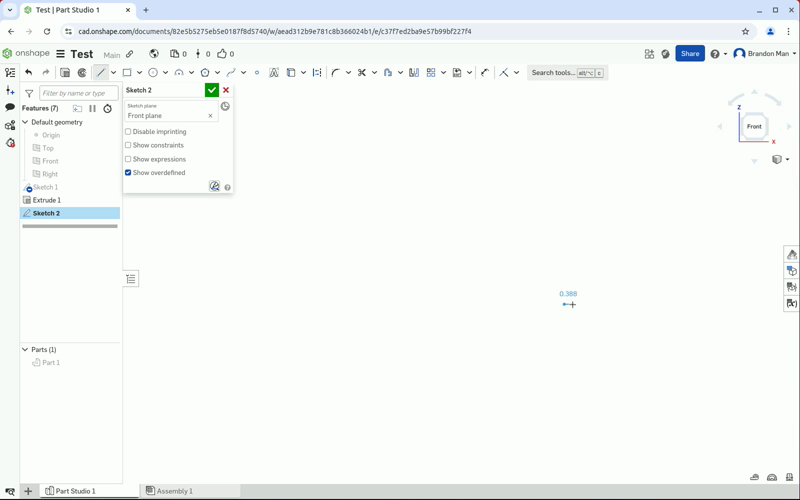
scroll(6)
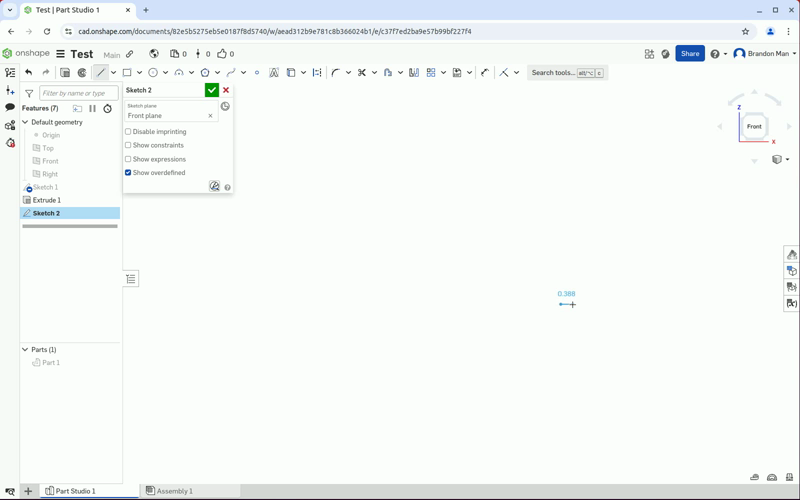
scroll(6)
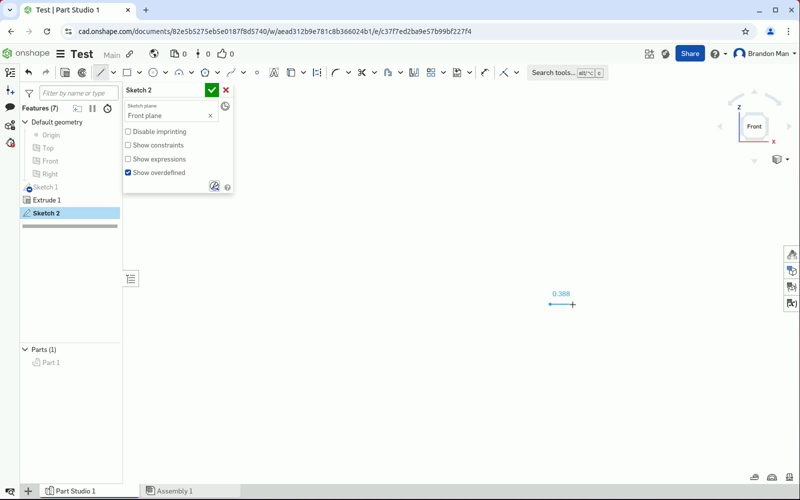
click(572, 304)
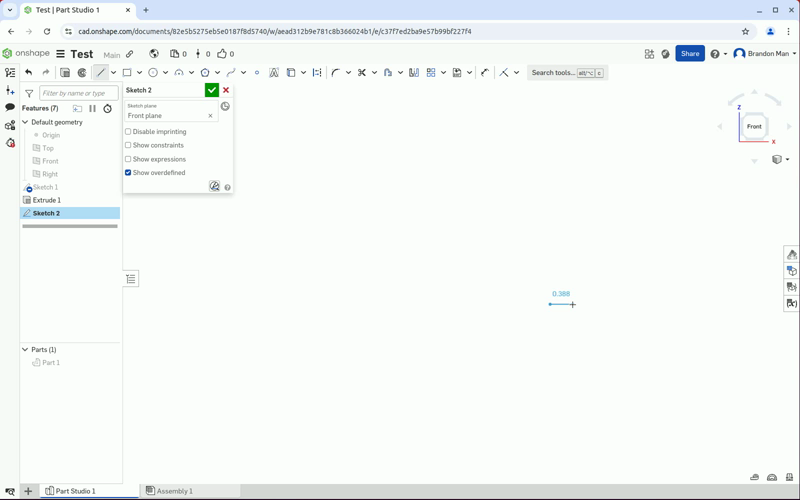
scroll(-6)
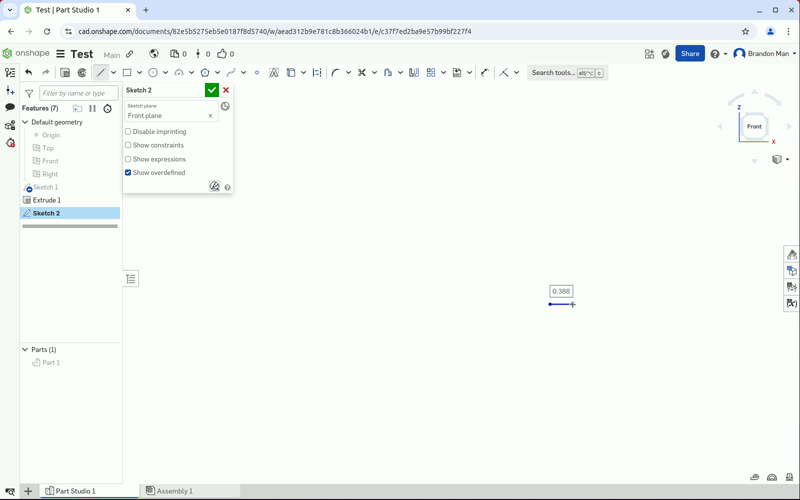
scroll(-6)
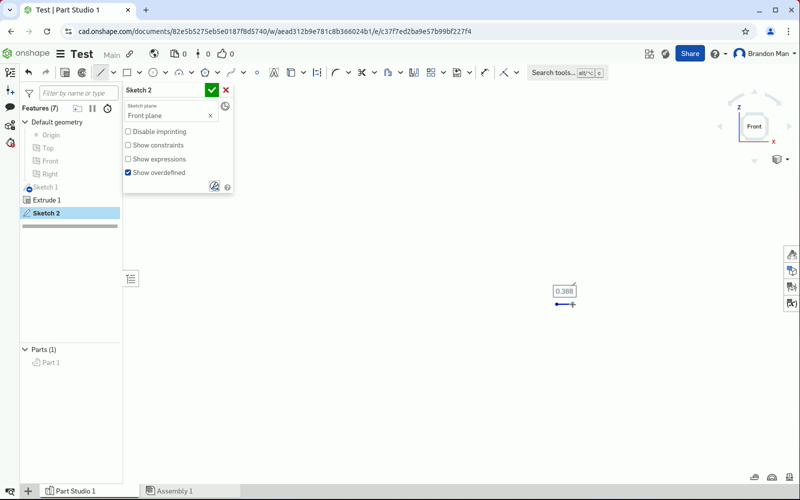
scroll(-6)
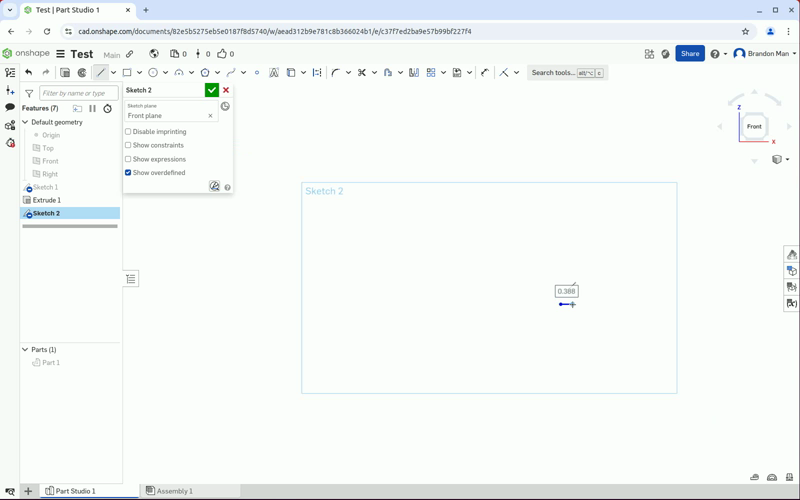
scroll(-6)
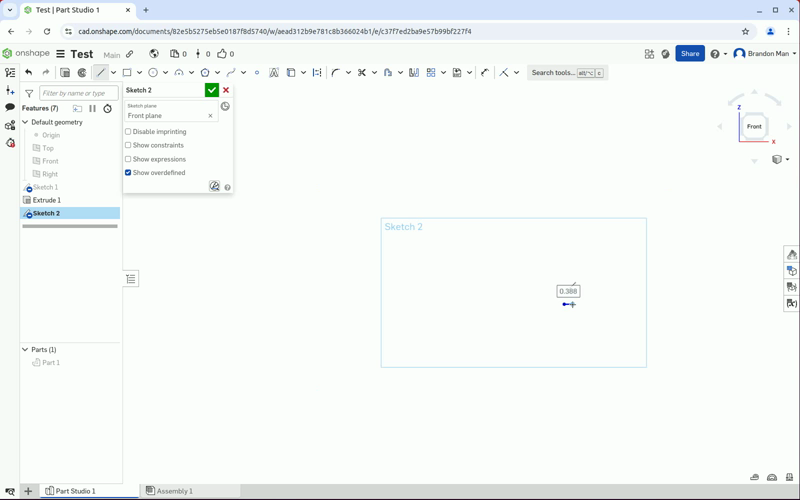
scroll(-6)
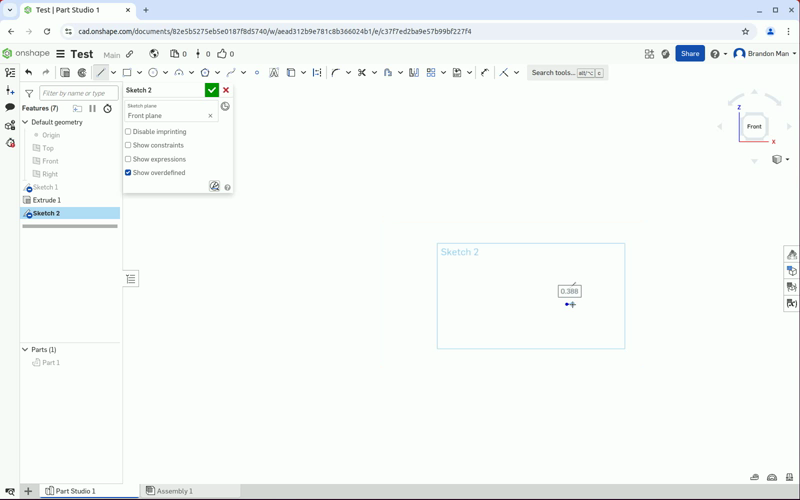
scroll(-6)
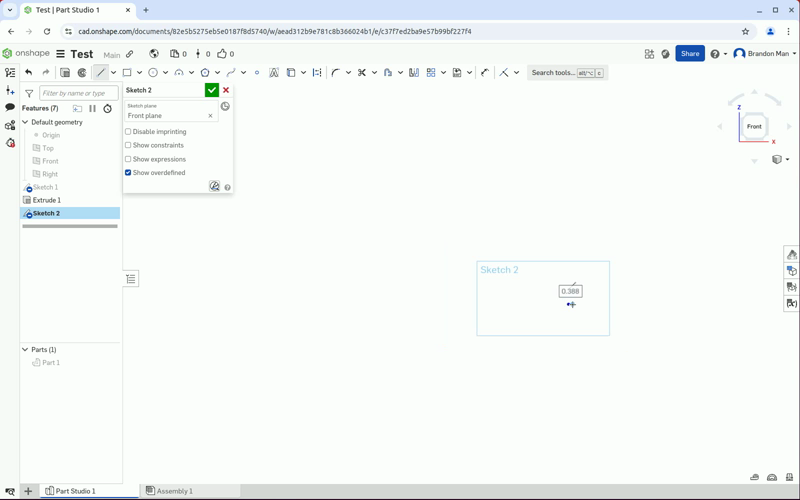
scroll(-6)
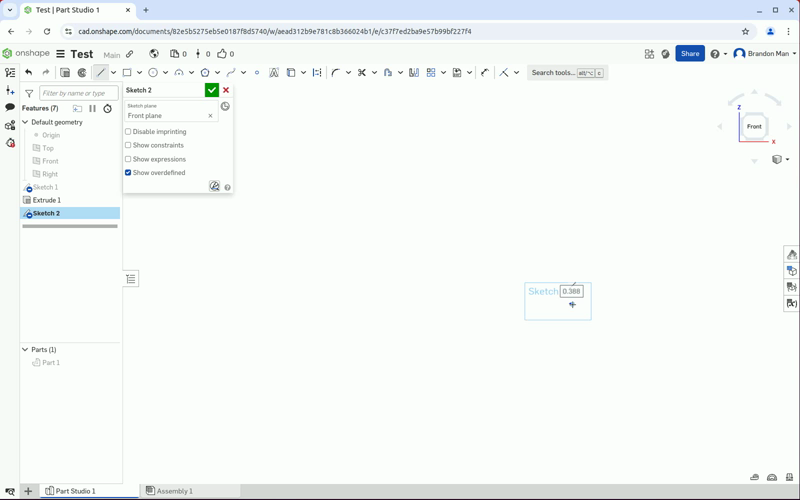
key_up(shift)
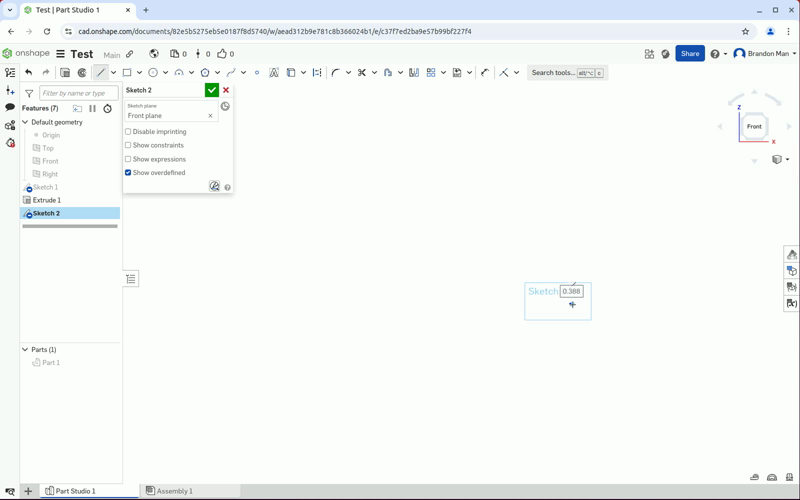
key_down(shift)
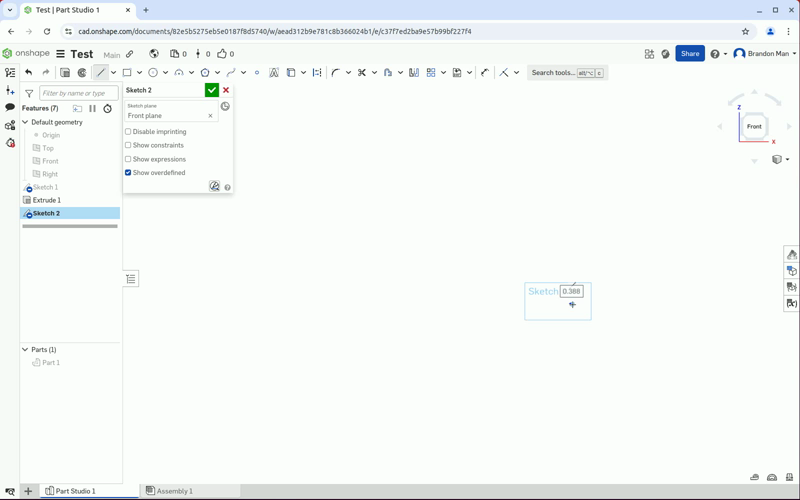
mouse_move(589, 304)
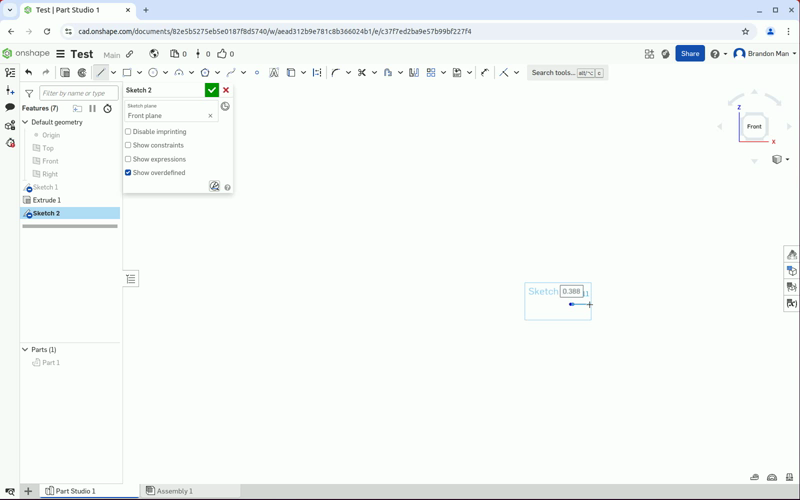
mouse_move(572, 261)
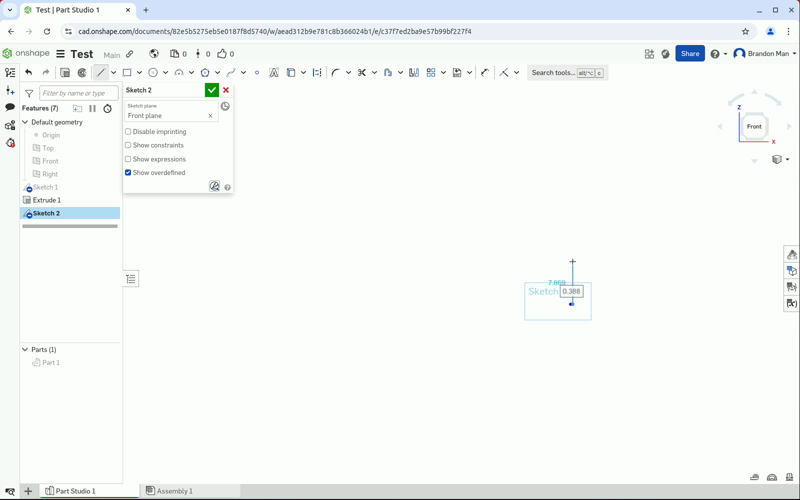
click(572, 261)
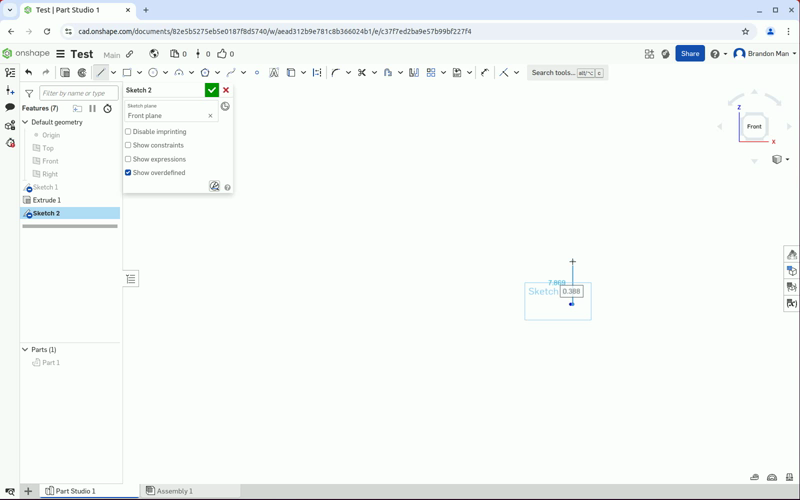
key_up(shift)
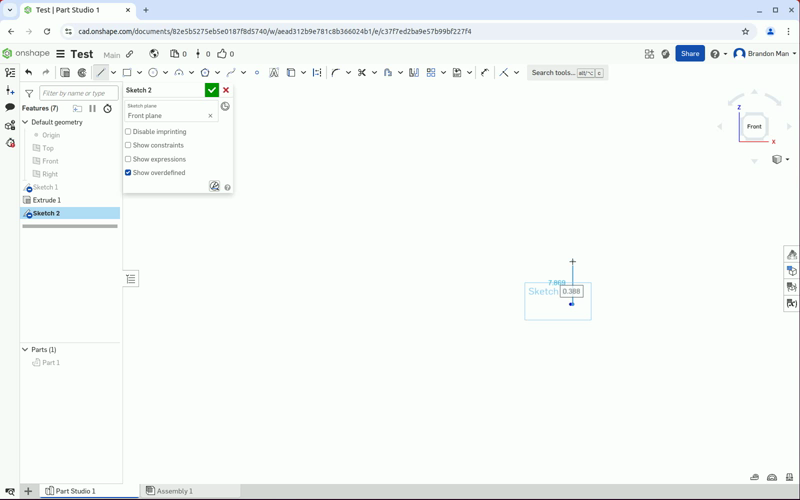
key_down(shift)
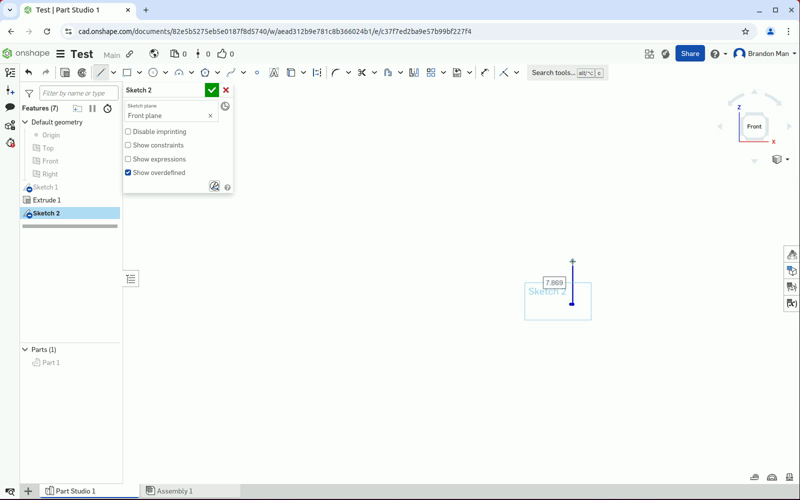
mouse_move(589, 261)
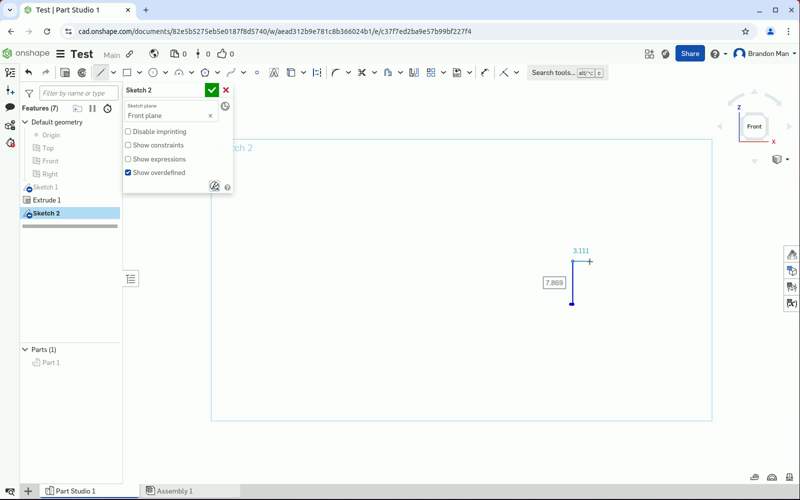
mouse_move(570, 261)
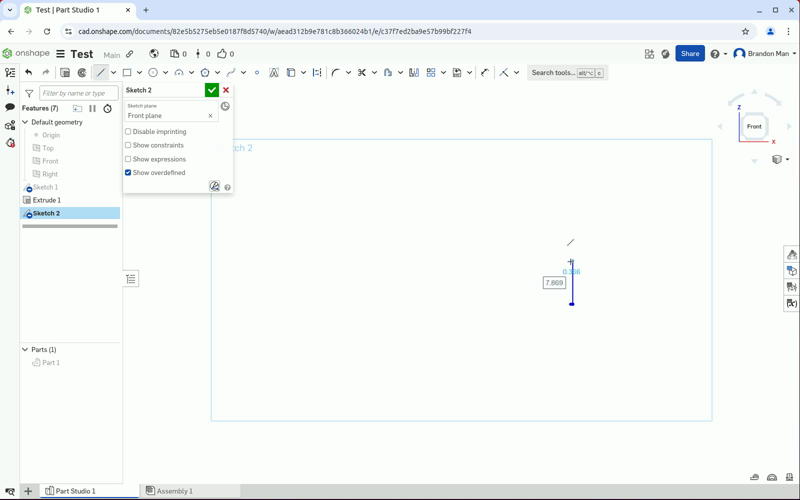
scroll(6)
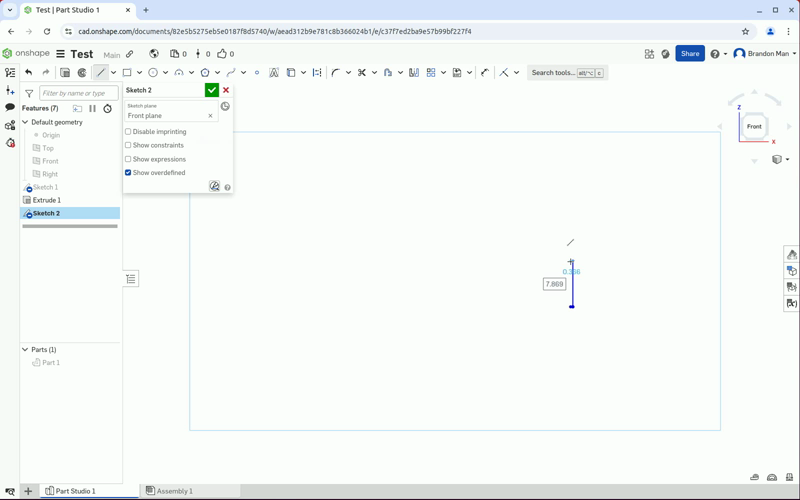
scroll(6)
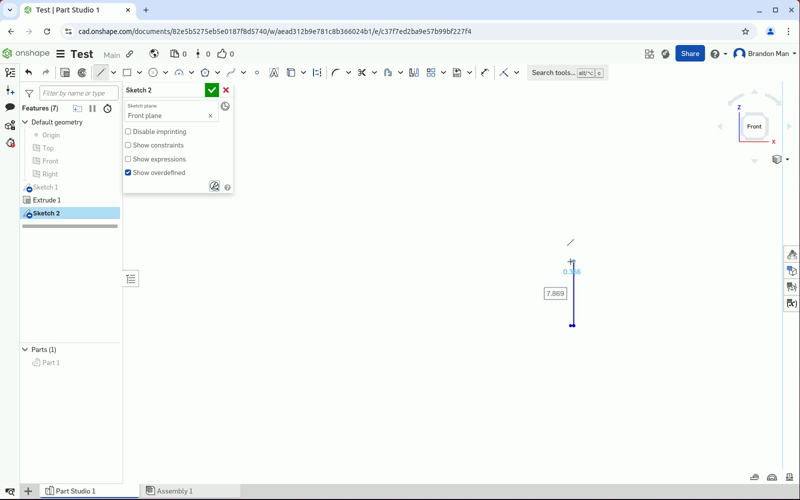
scroll(6)
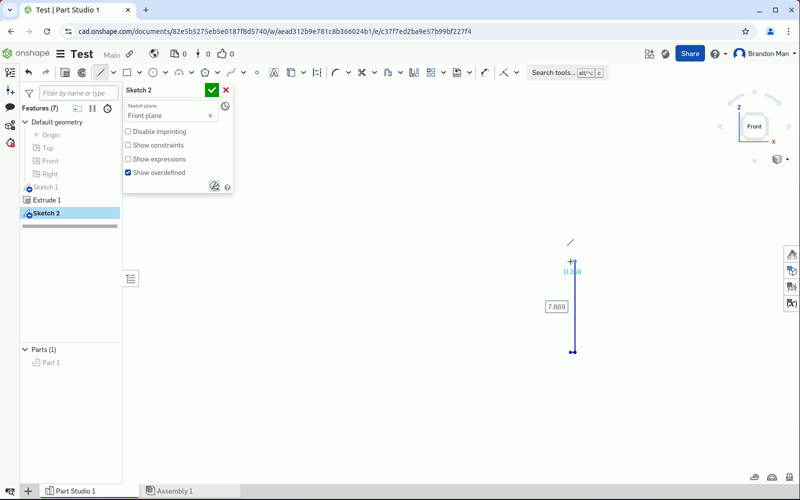
scroll(6)
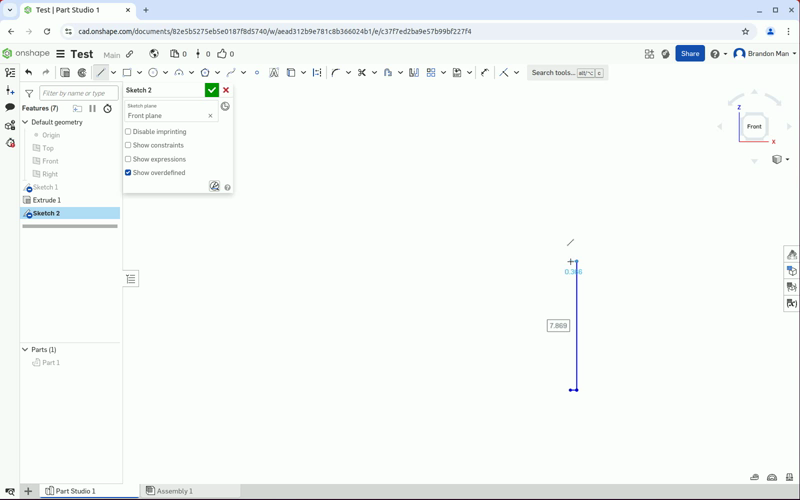
scroll(6)
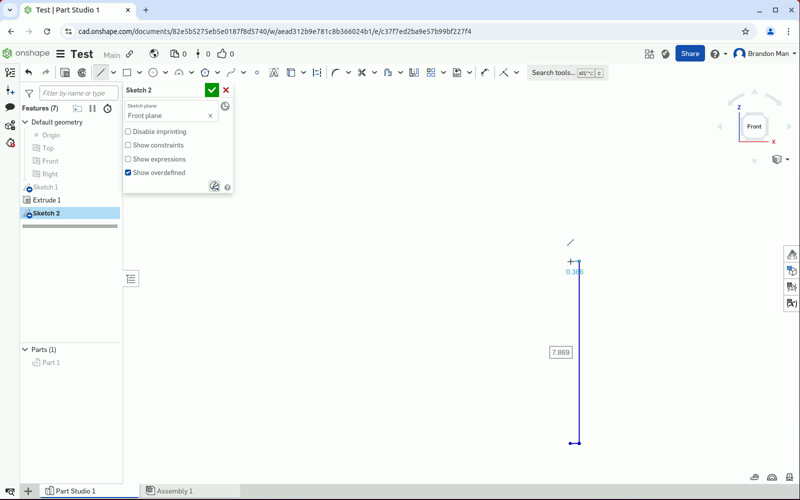
scroll(6)
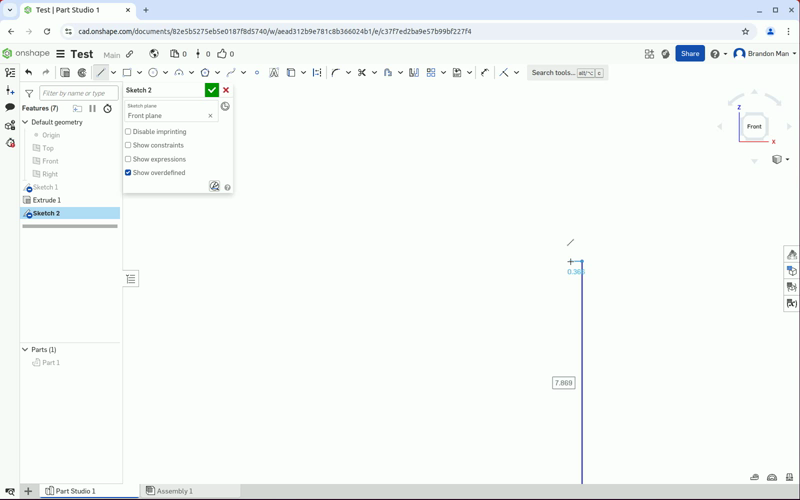
scroll(6)
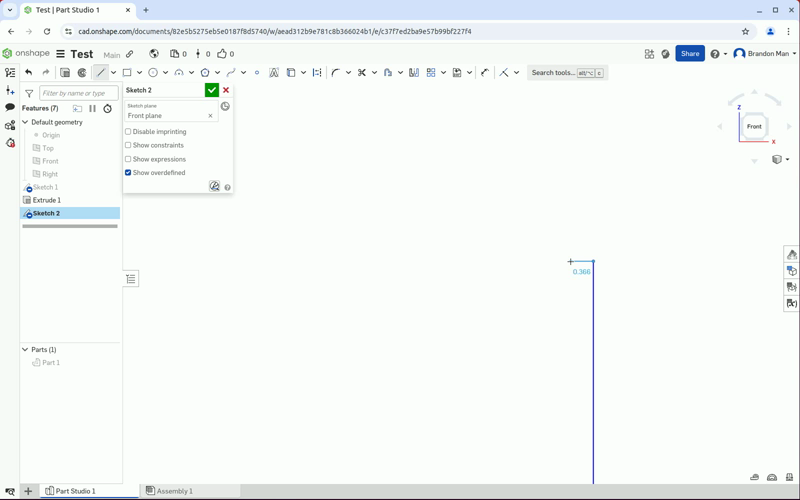
click(570, 261)
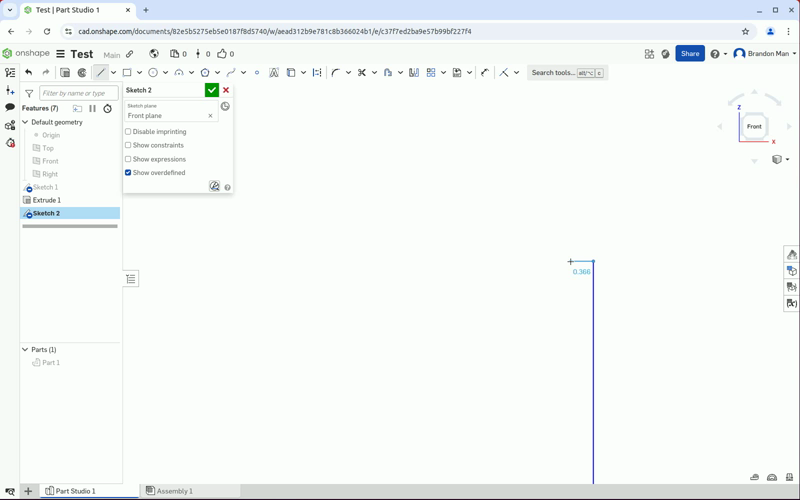
scroll(-6)
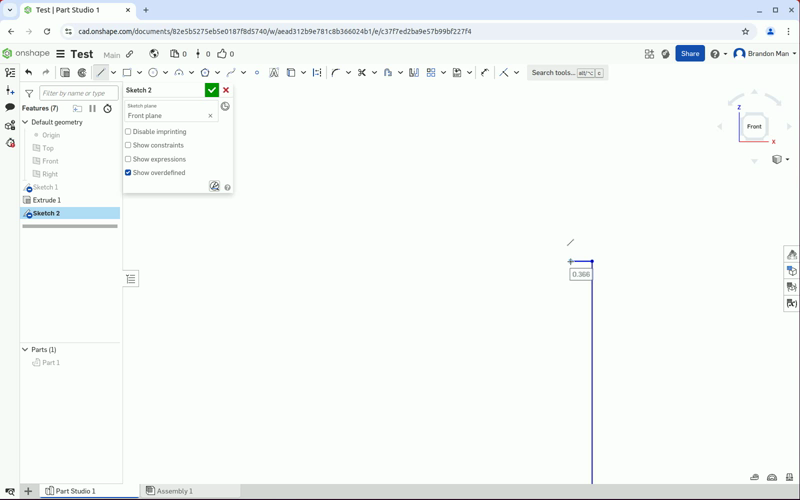
scroll(-6)
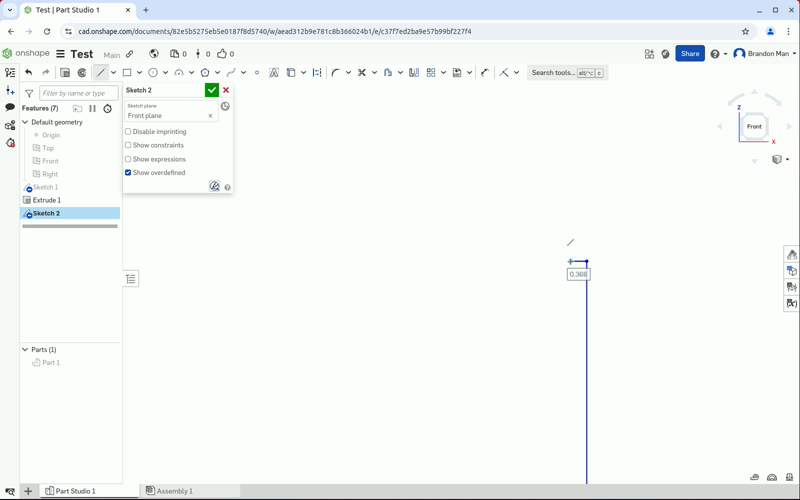
scroll(-6)
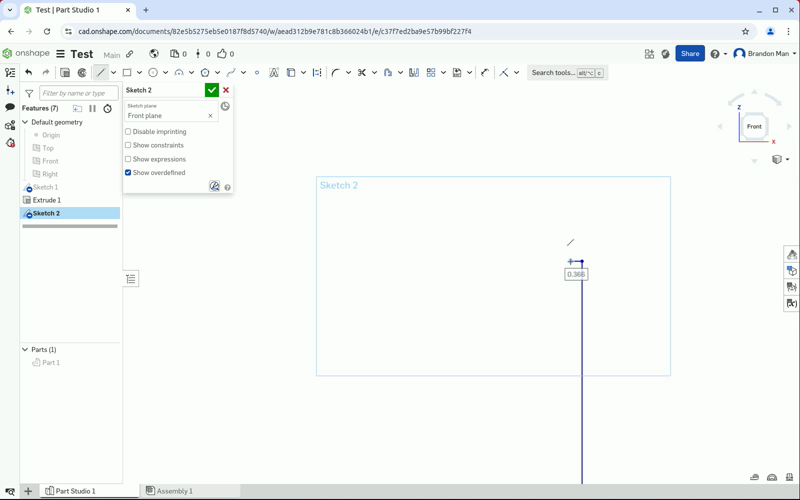
scroll(-6)
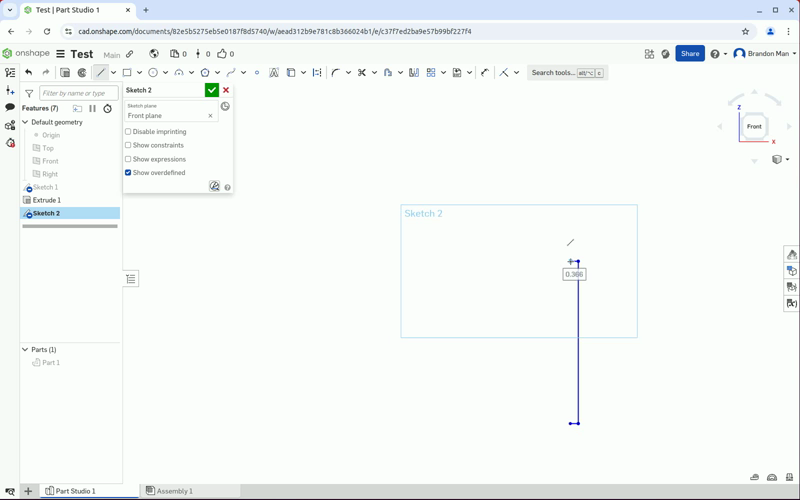
scroll(-6)
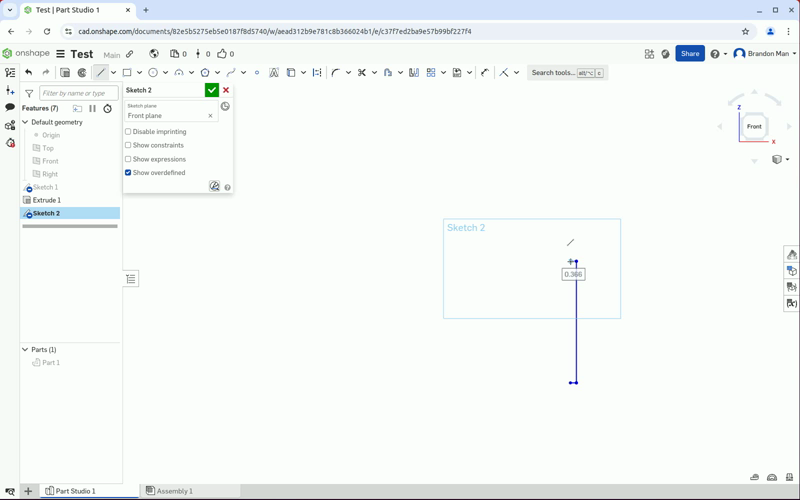
scroll(-6)
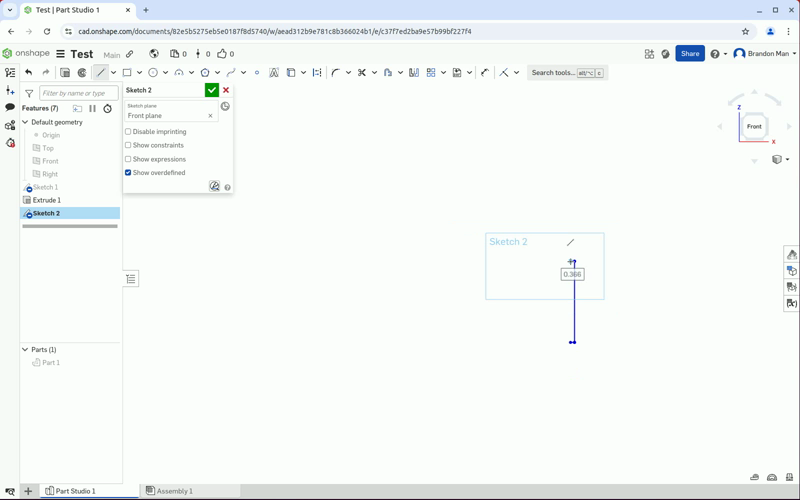
scroll(-6)
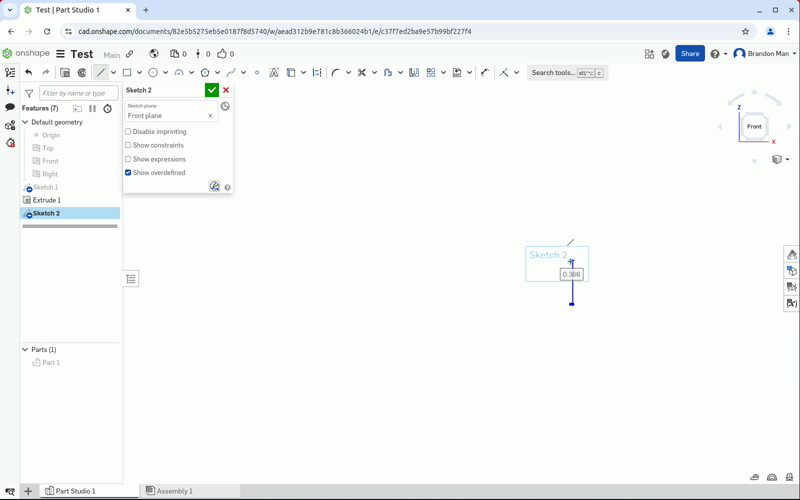
key_up(shift)
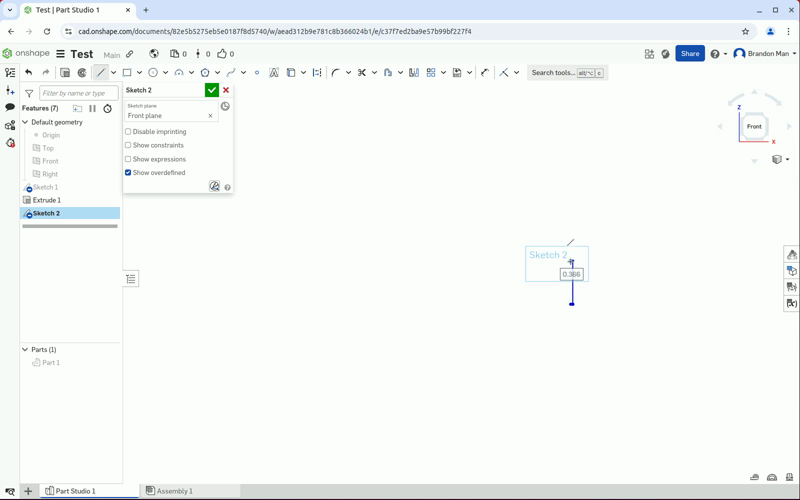
mouse_move(589, 261)
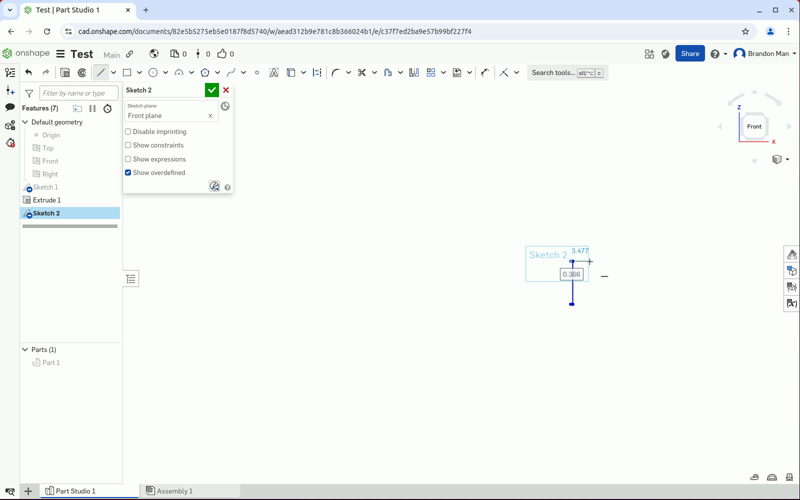
key_down(shift)
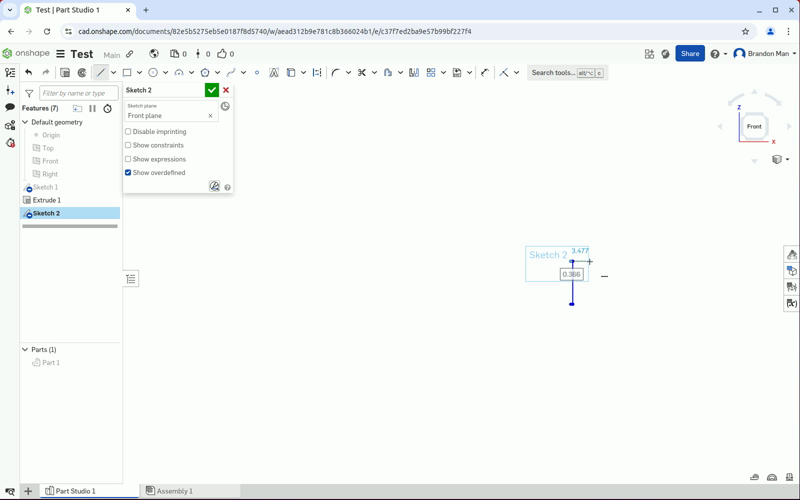
mouse_move(570, 304)
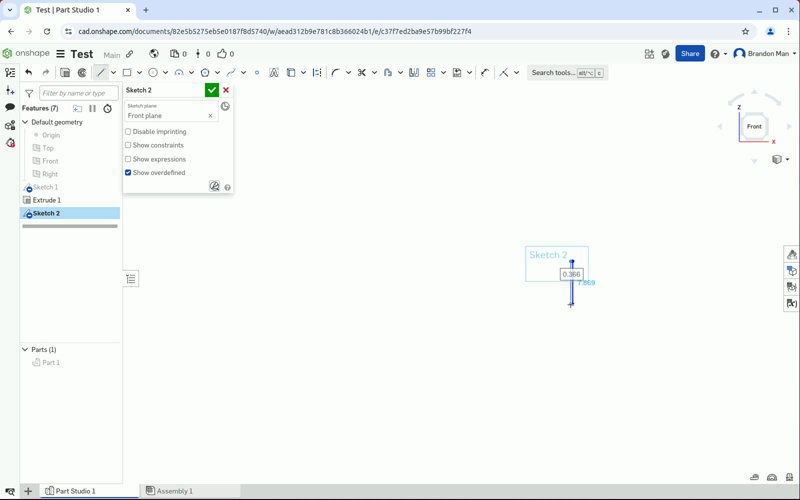
scroll(6)
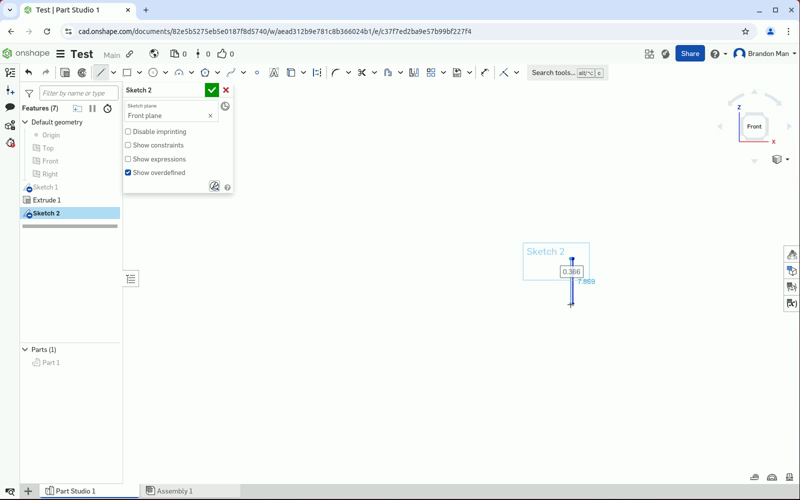
scroll(6)
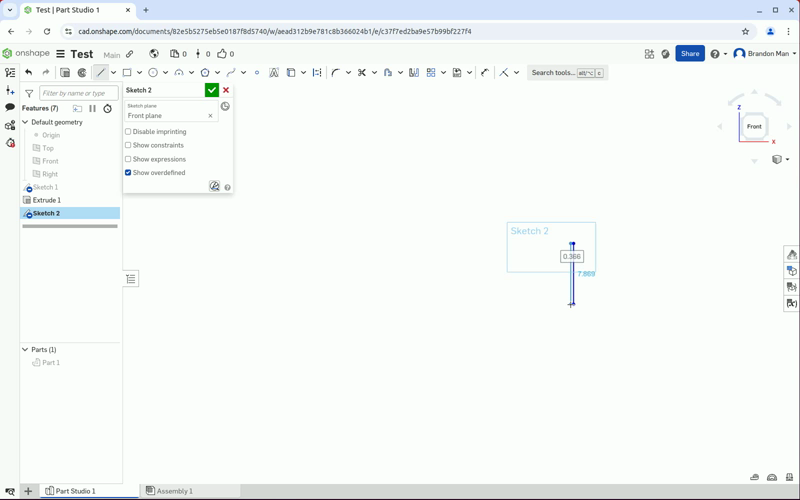
scroll(6)
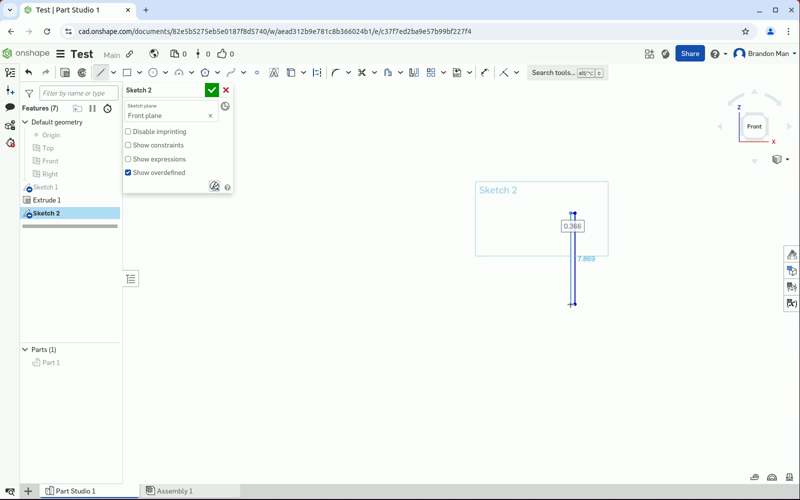
scroll(6)
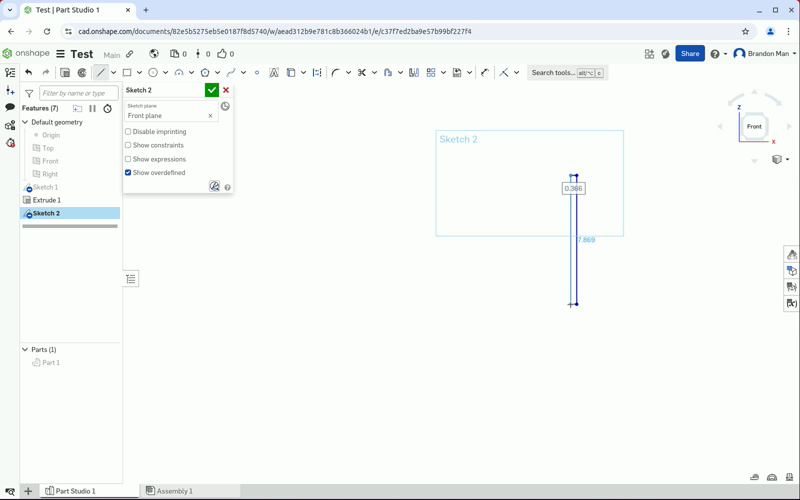
scroll(6)
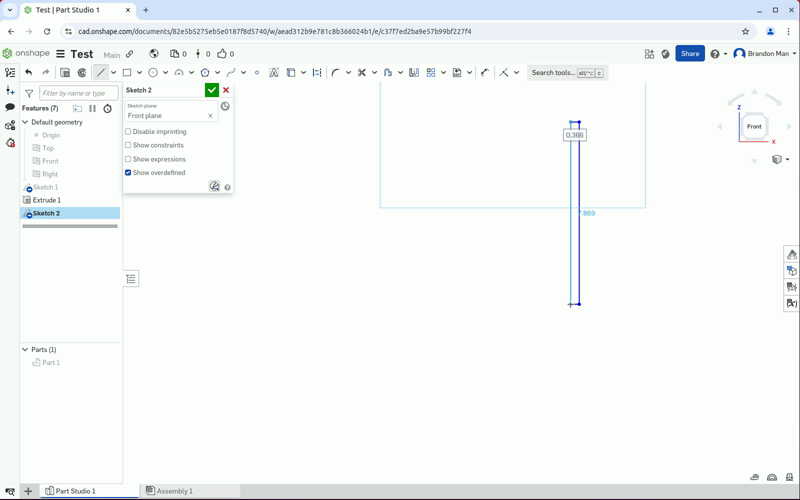
scroll(6)
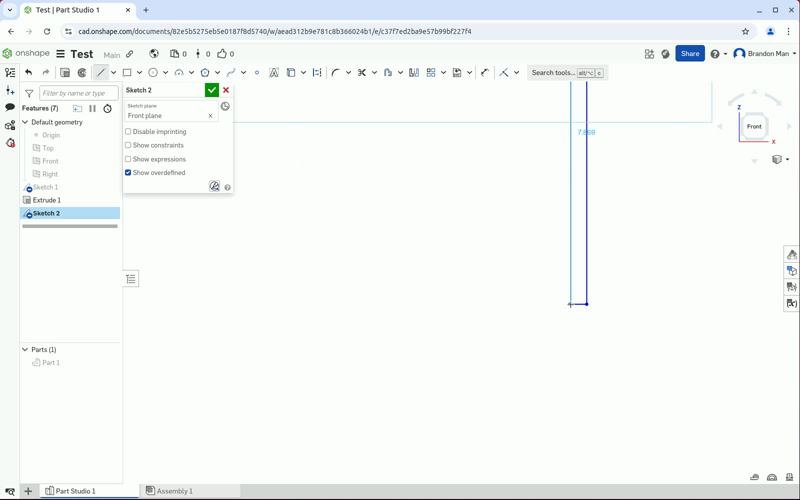
scroll(6)
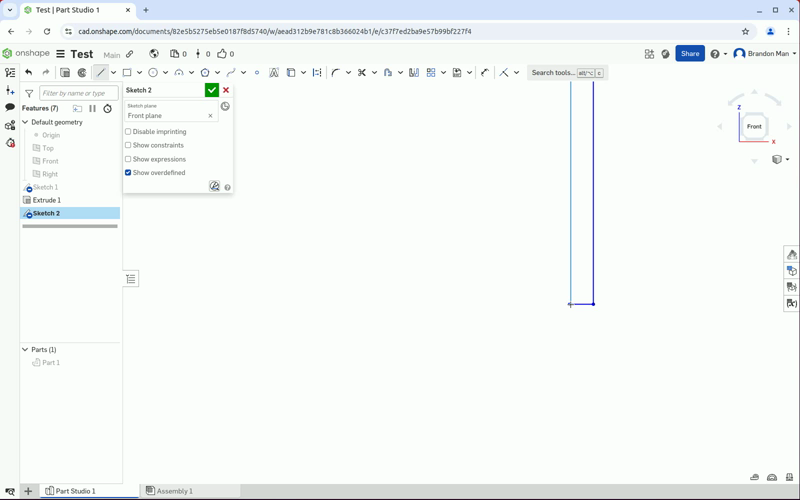
key_up(shift)
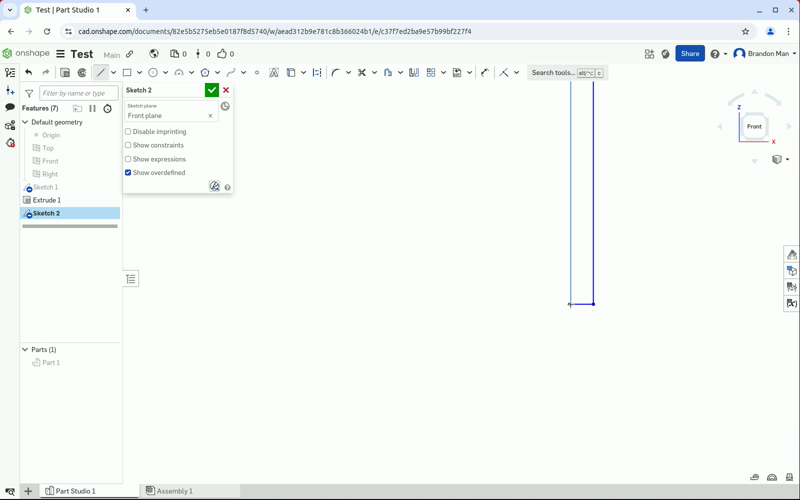
click(570, 304)
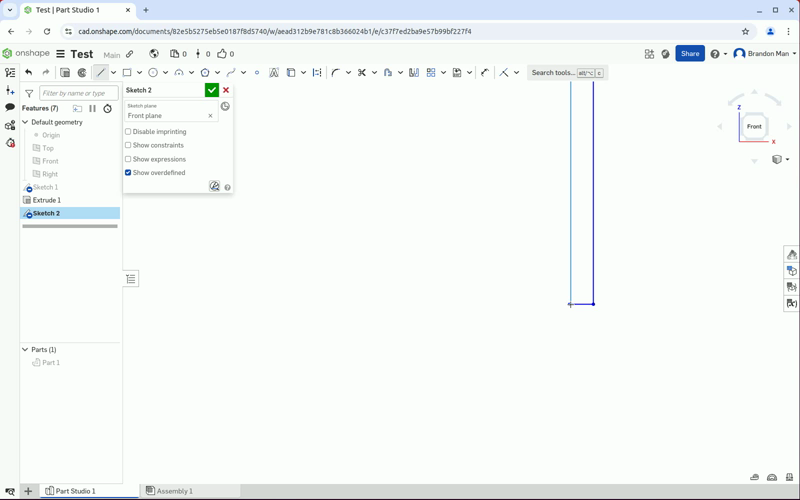
scroll(-6)
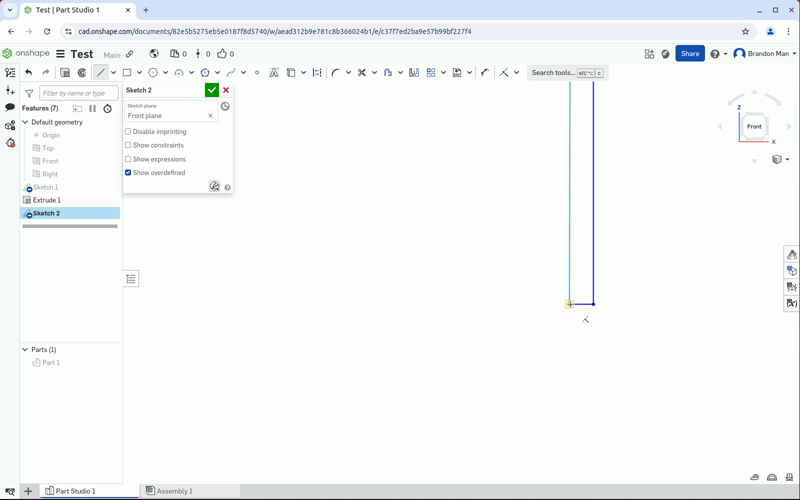
scroll(-6)
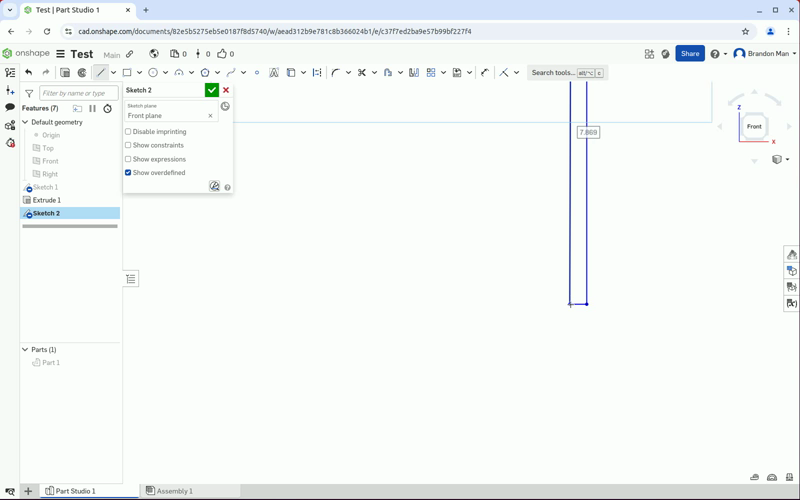
scroll(-6)
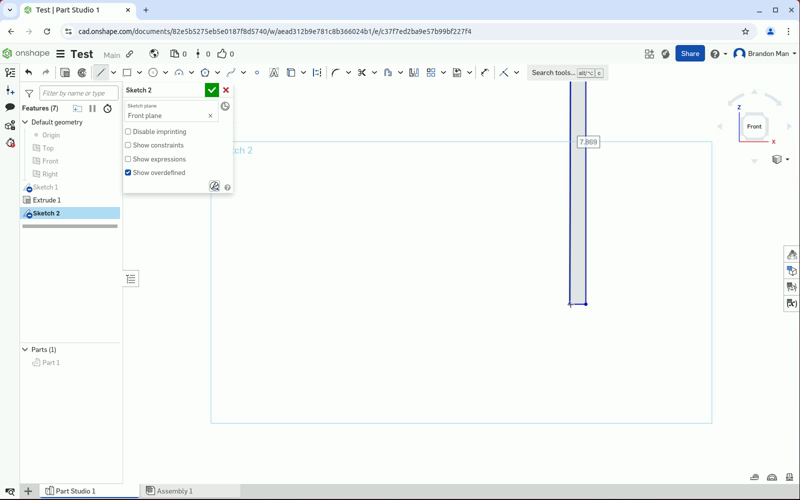
scroll(-6)
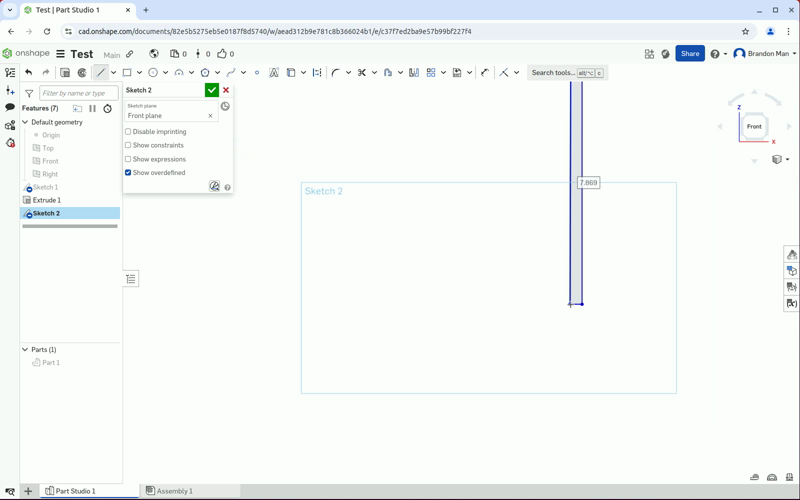
scroll(-6)
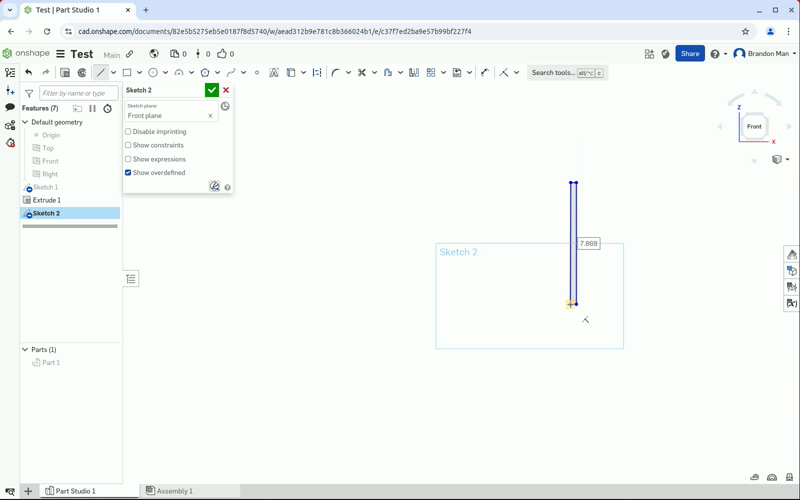
scroll(-6)
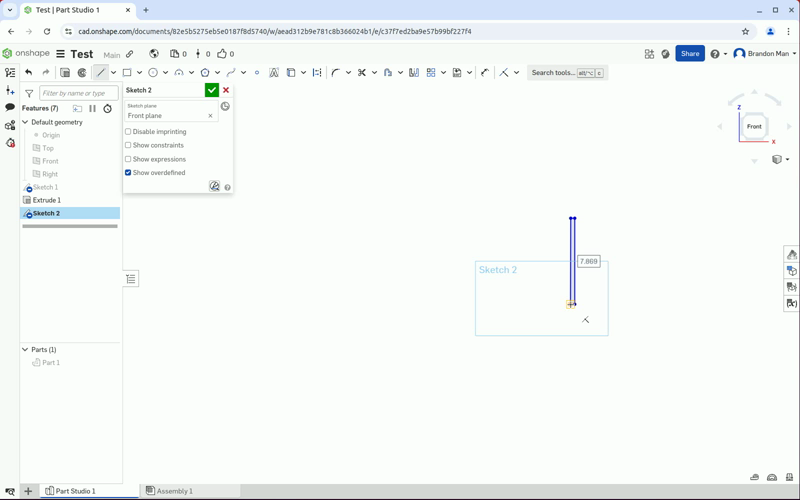
scroll(-6)
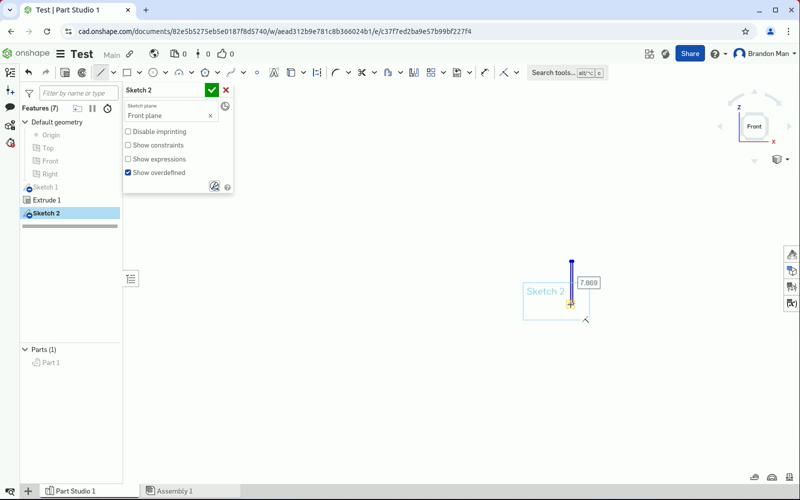
key(esc)
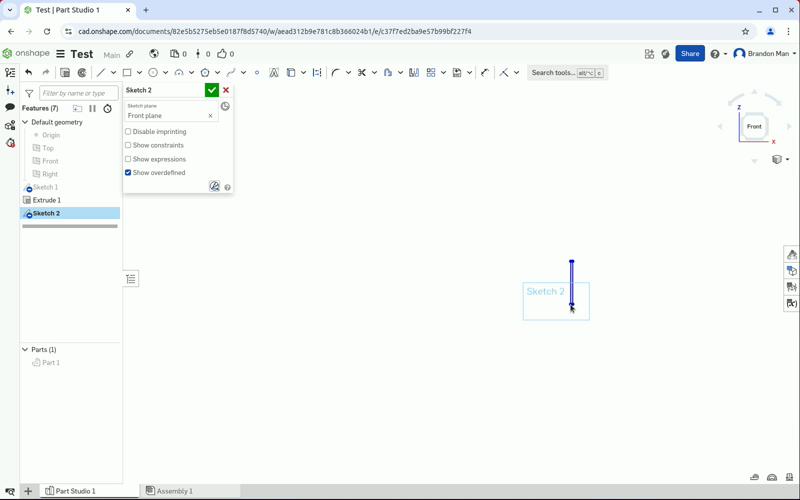
mouse_move(572, 288)
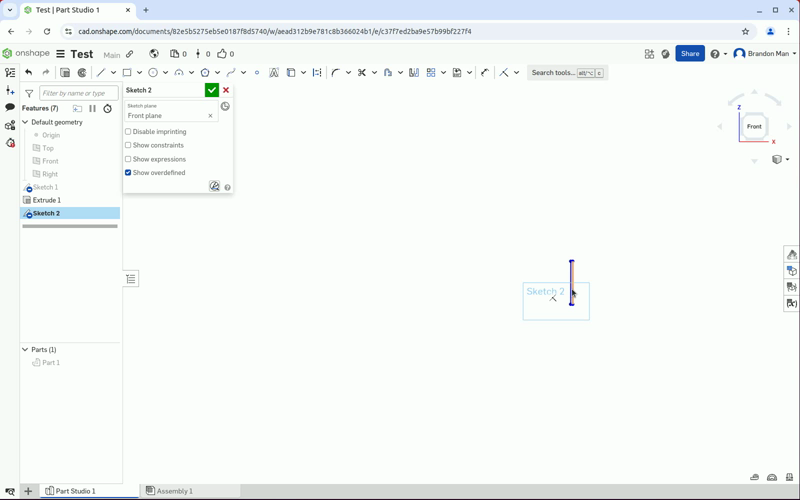
scroll(6)
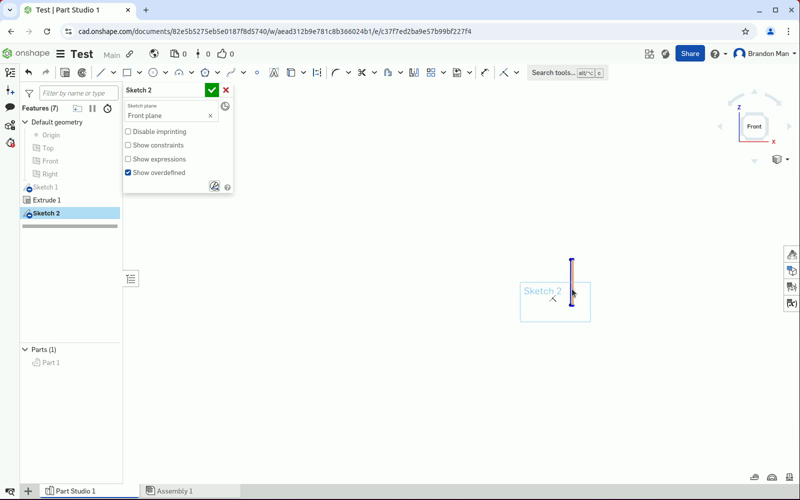
scroll(6)
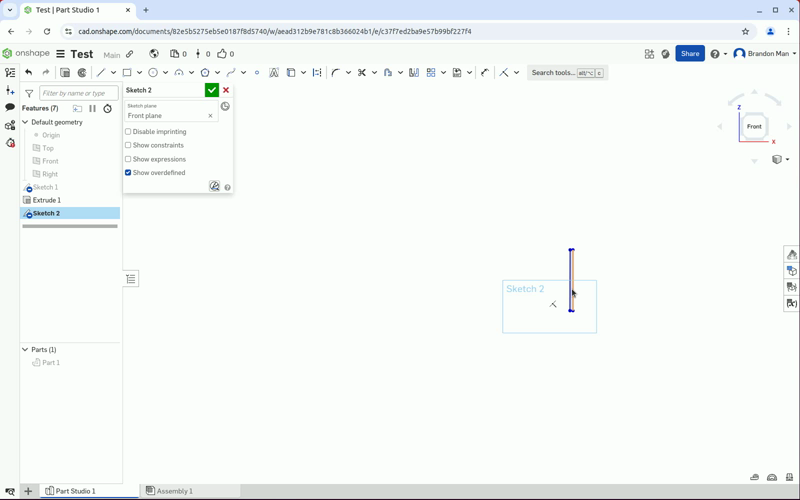
scroll(6)
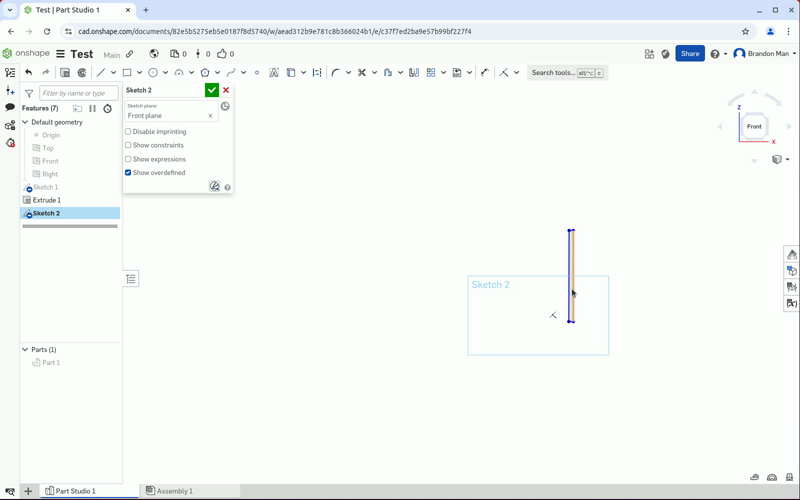
scroll(6)
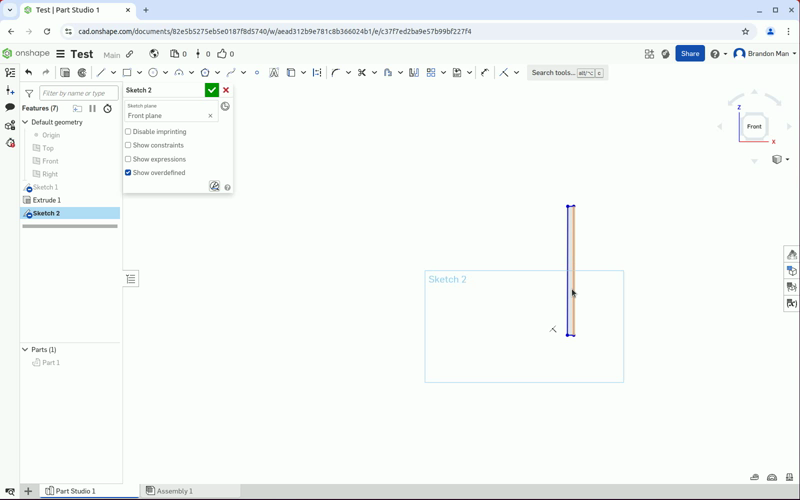
scroll(6)
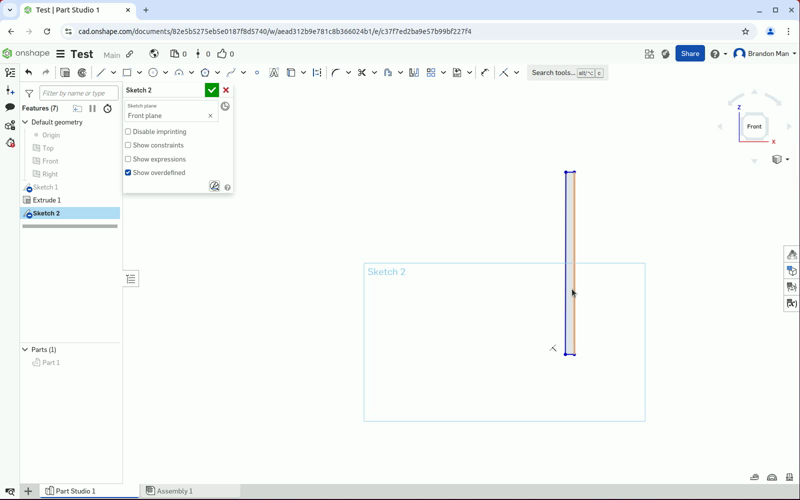
scroll(6)
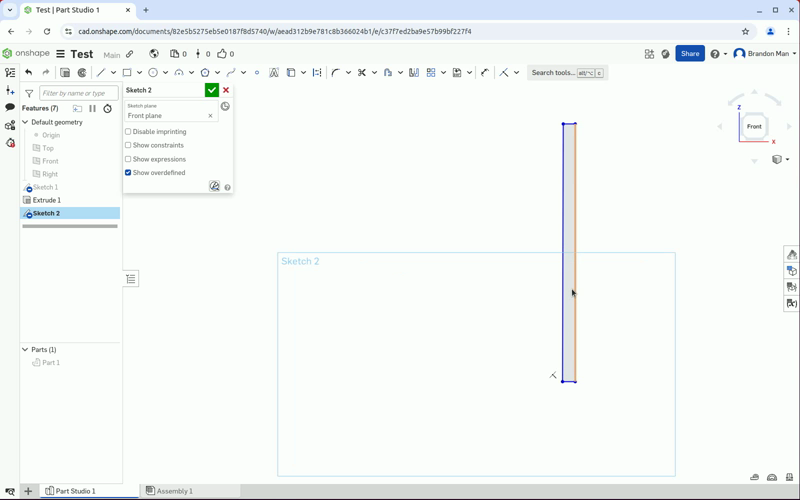
scroll(6)
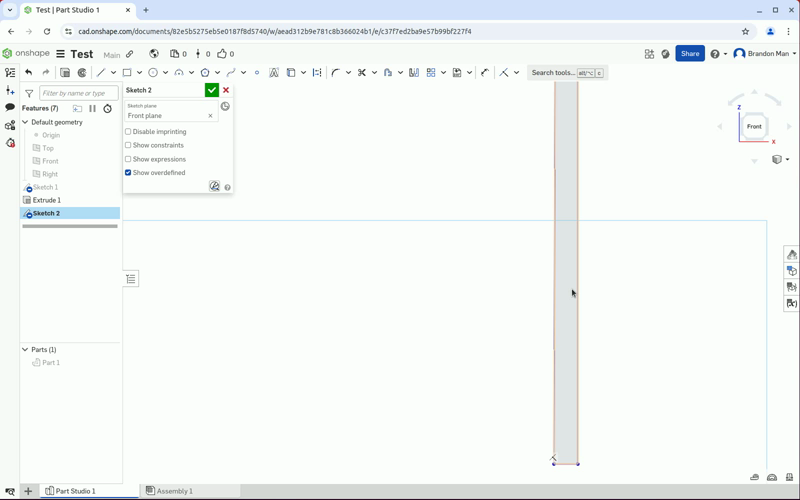
click(572, 288)
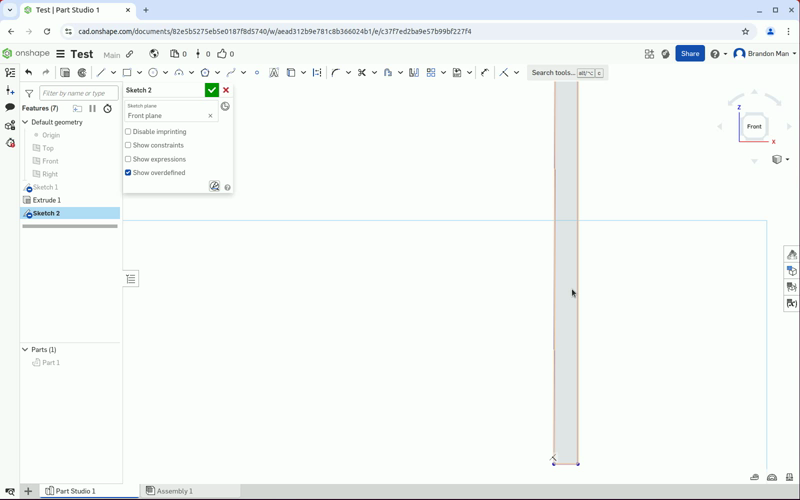
scroll(-6)
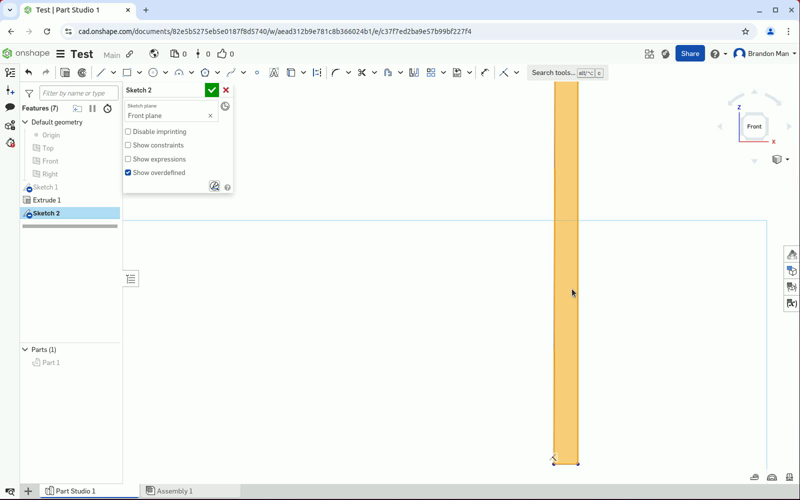
scroll(-6)
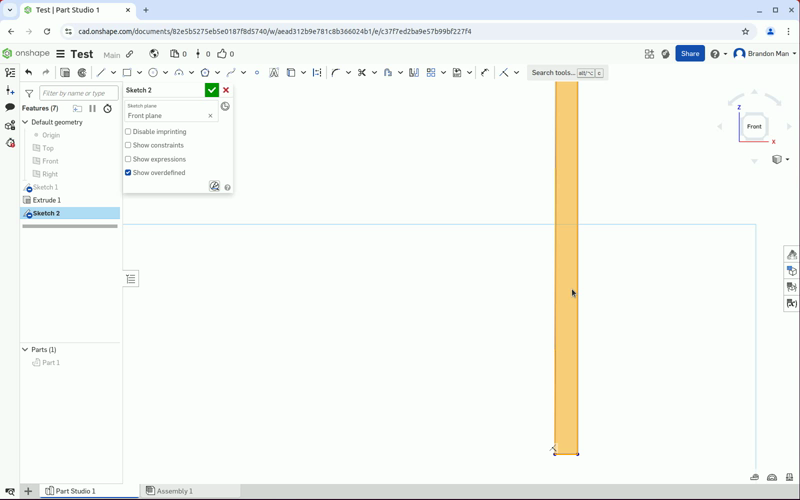
scroll(-6)
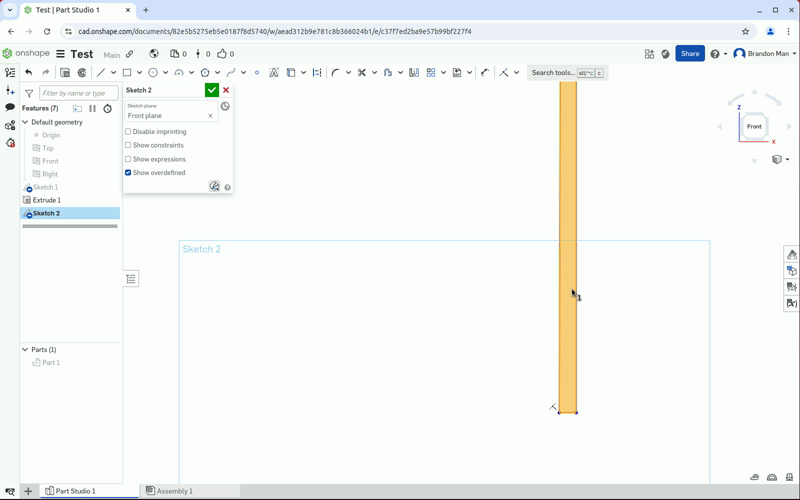
scroll(-6)
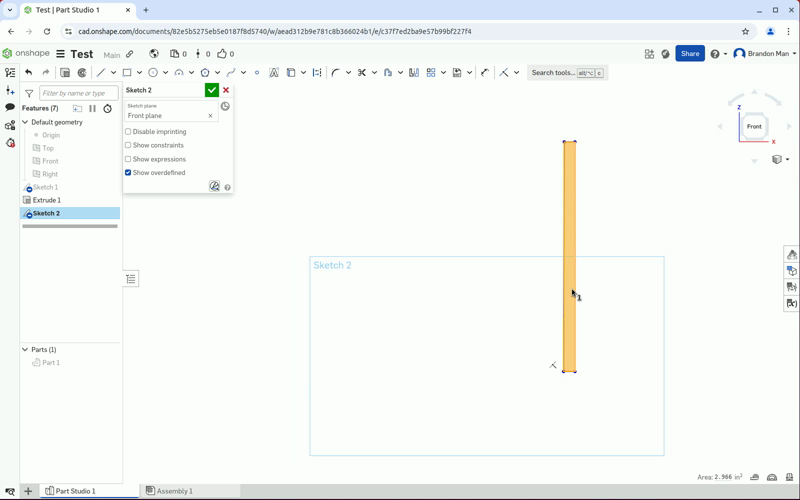
scroll(-6)
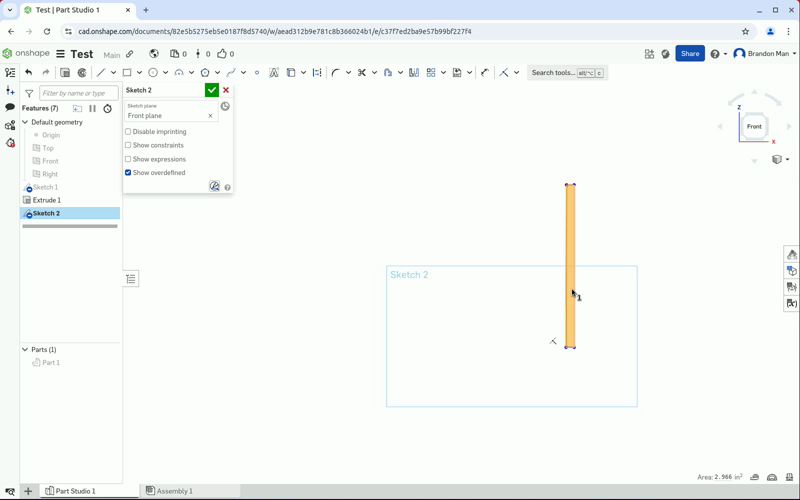
scroll(-6)
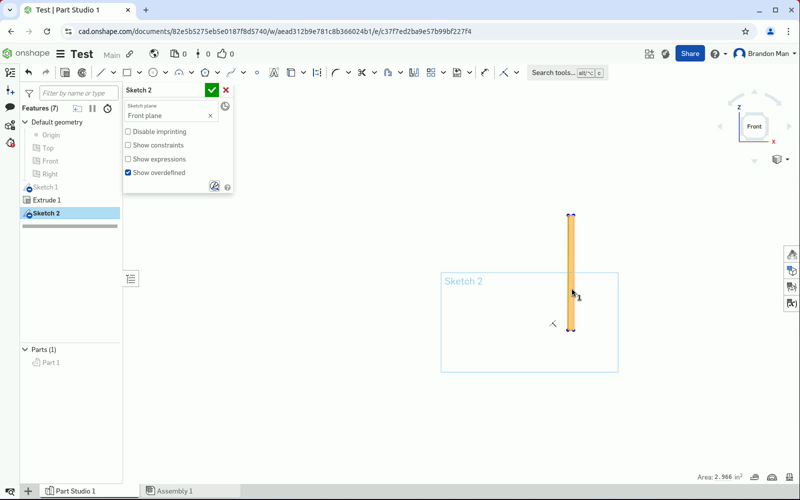
scroll(-6)
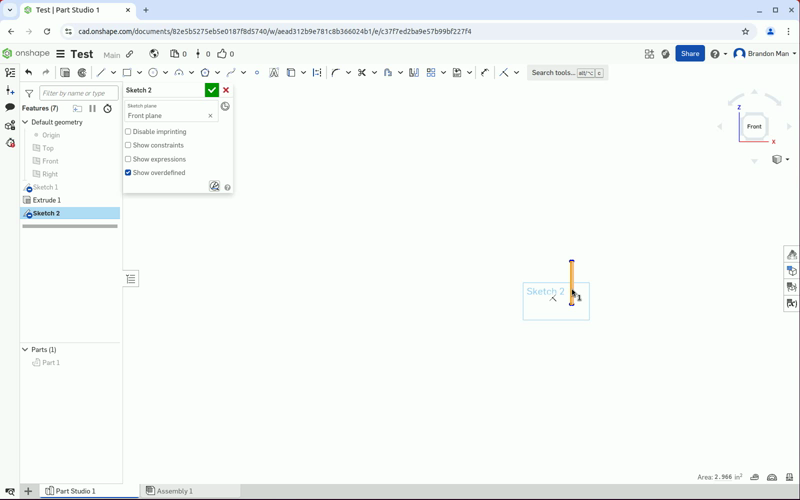
mouse_move(73, 352)
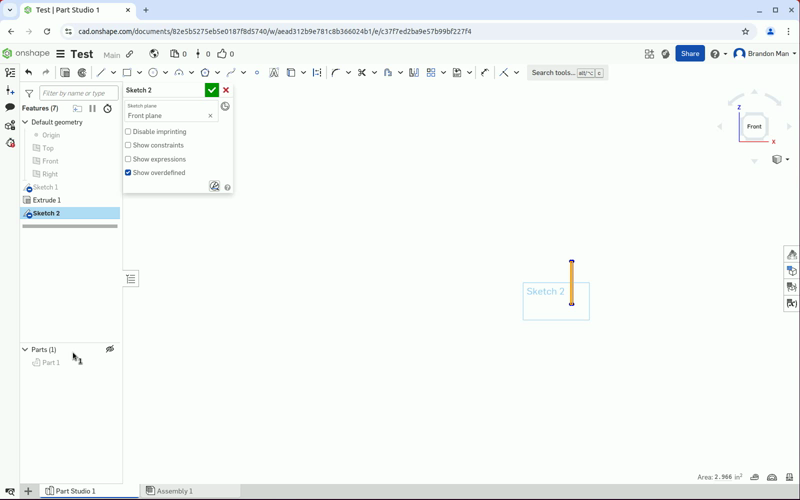
key(shift+y)
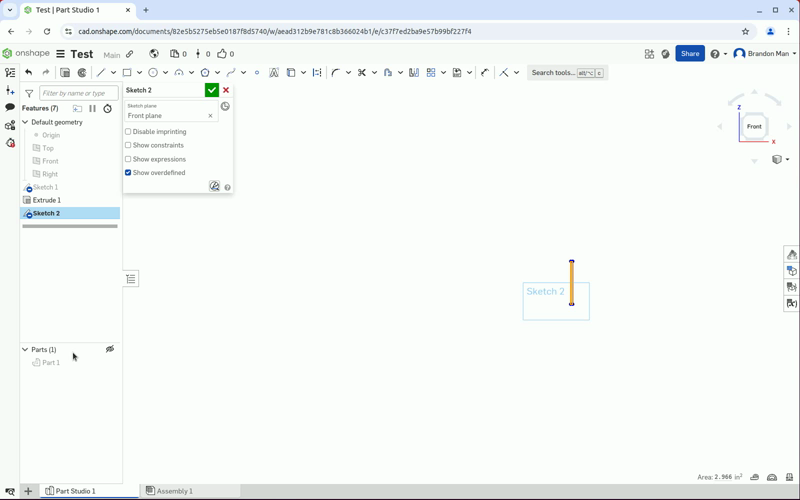
key(shift+e)
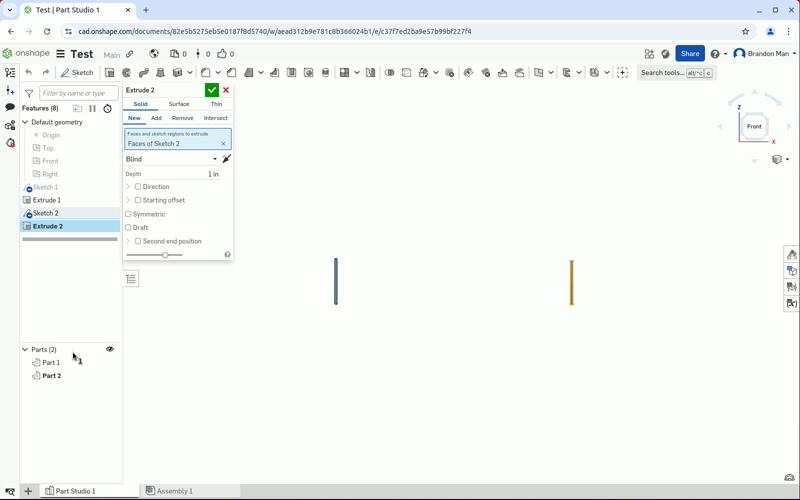
mouse_move(143, 106)
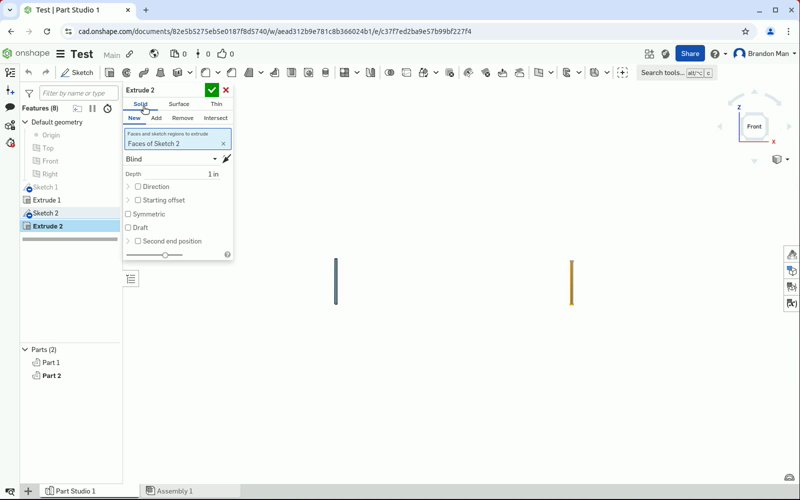
click(143, 106)
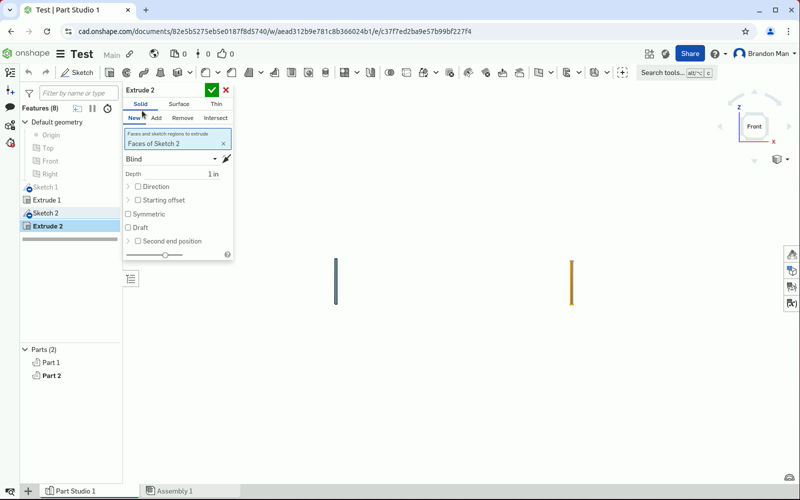
mouse_move(137, 120)
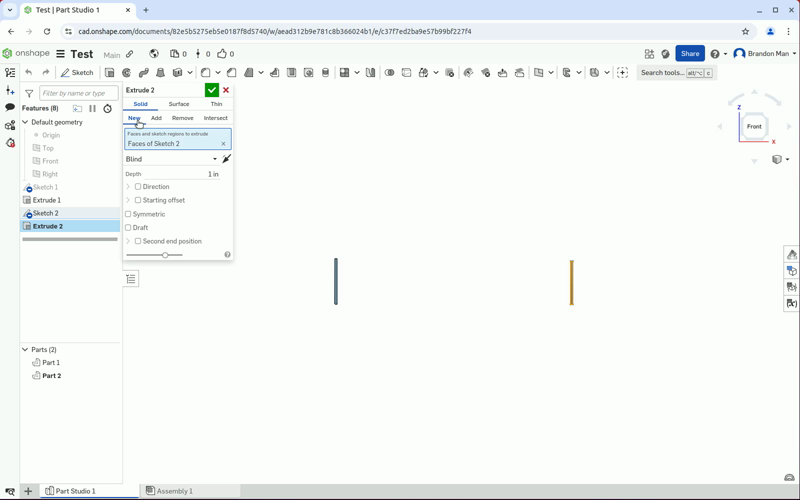
click(137, 120)
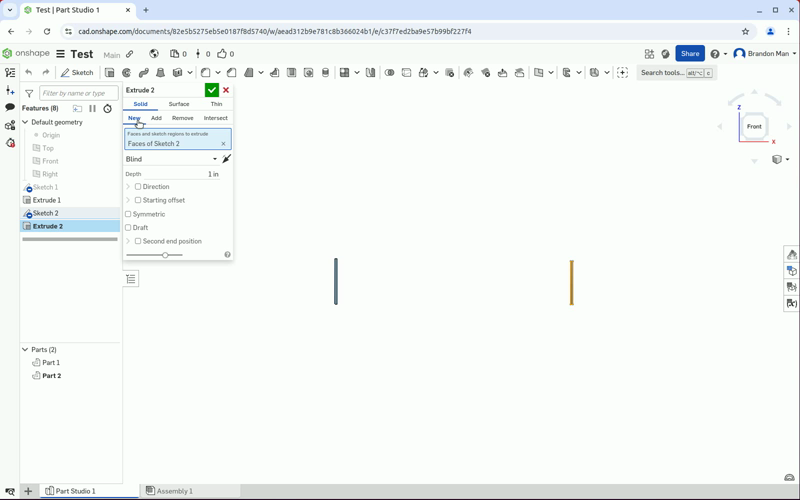
key(tab, 4)
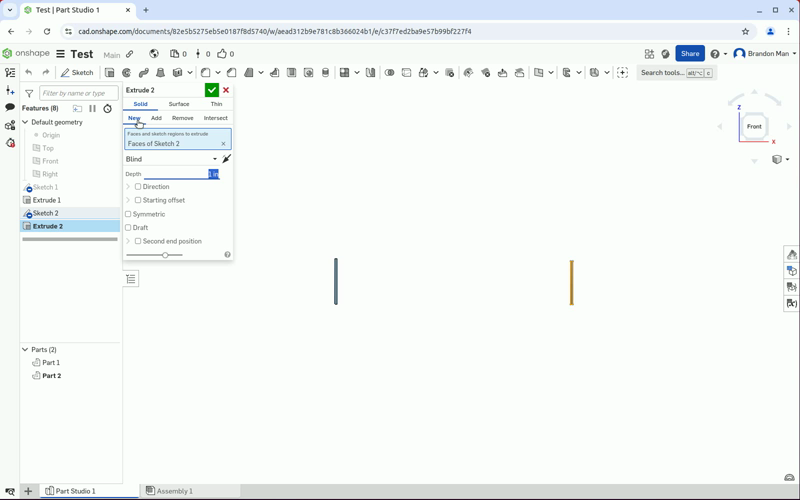
text(1.685)
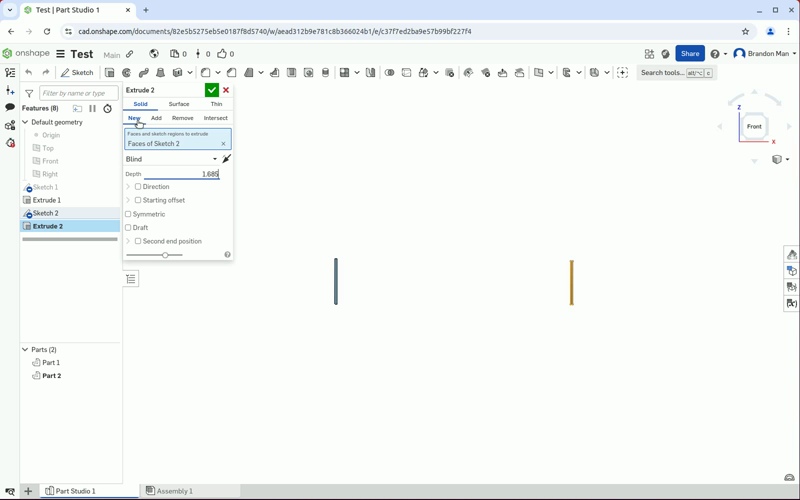
key(tab, 3)
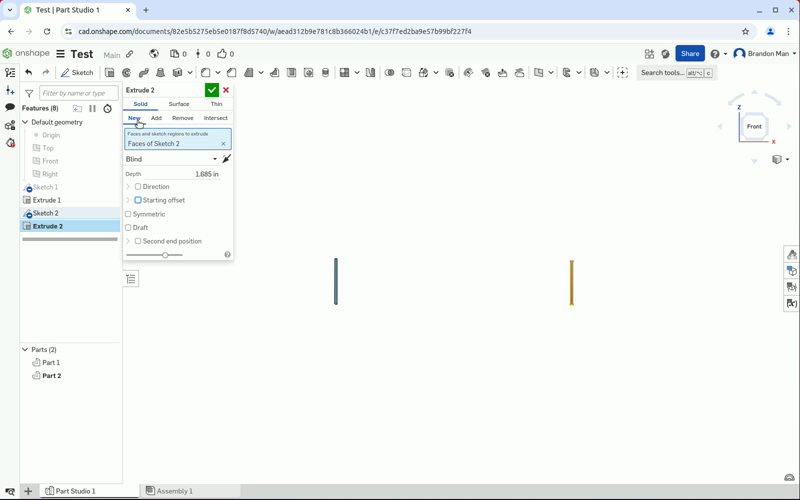
key(tab, 2)
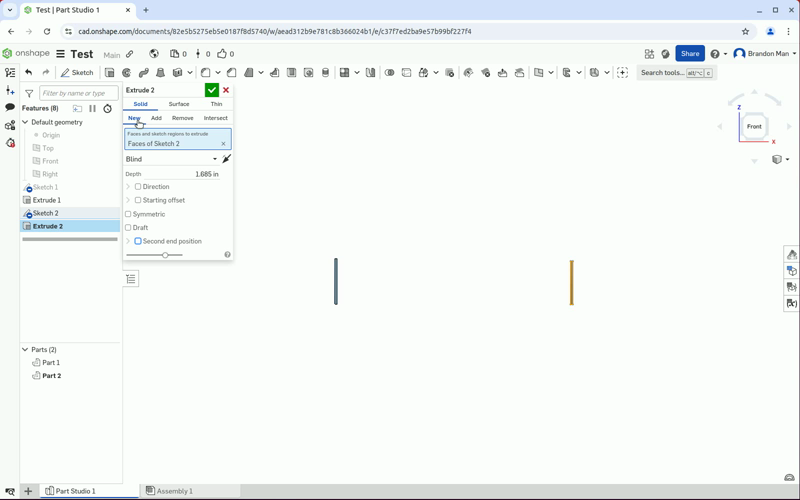
key(space)
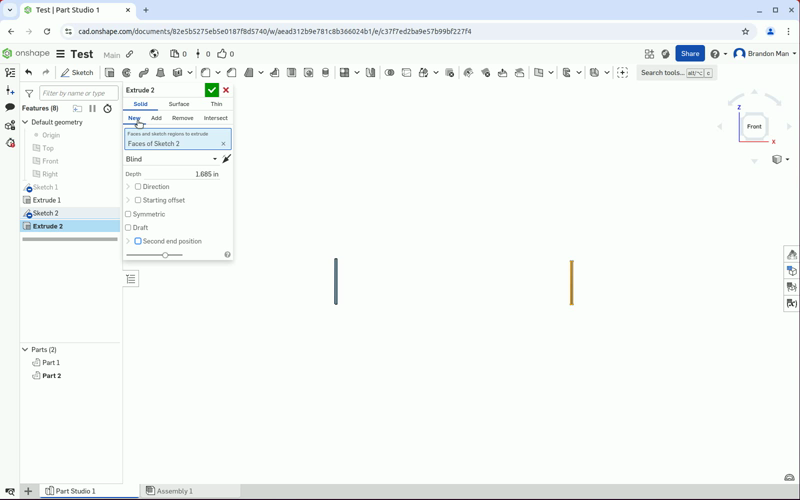
key(tab, 3)
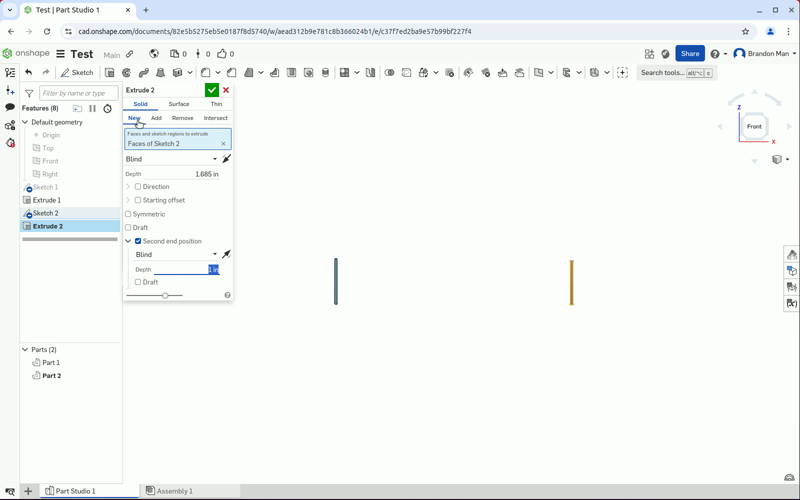
text(1.685)
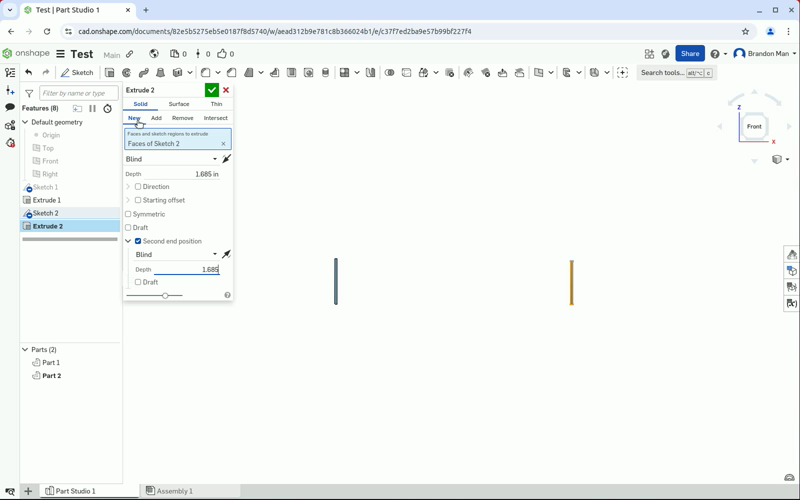
key(enter)
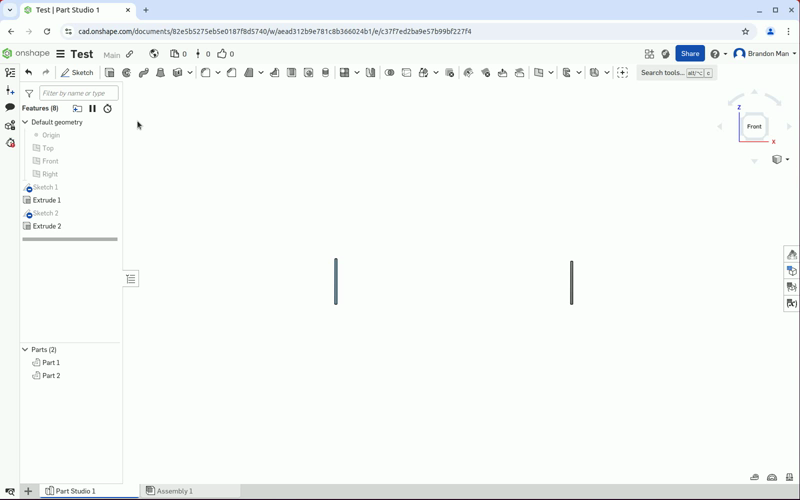
key(shift+h)
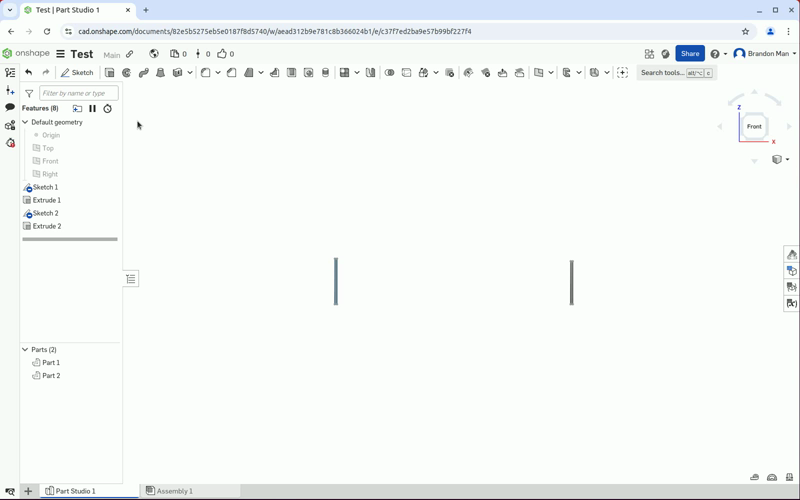
key(shift+h)
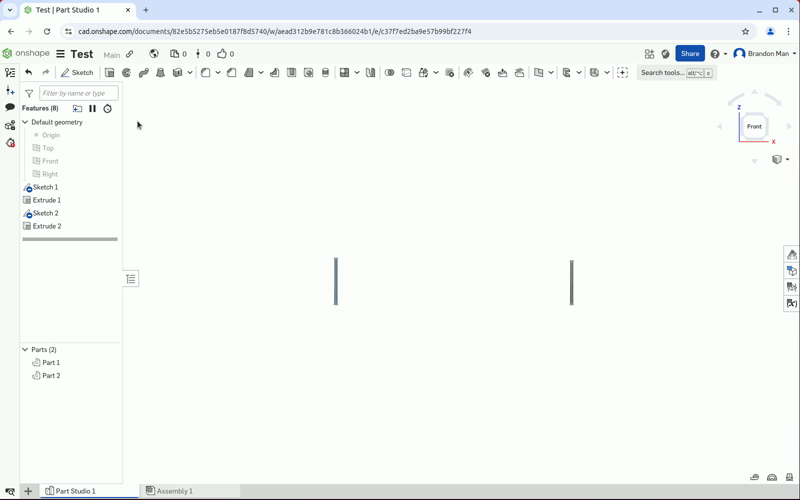
key(shift+7)
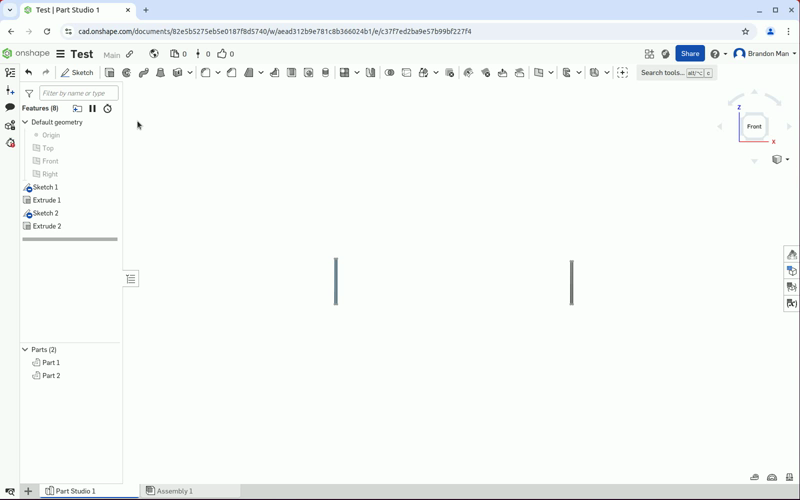
key(left, 2)
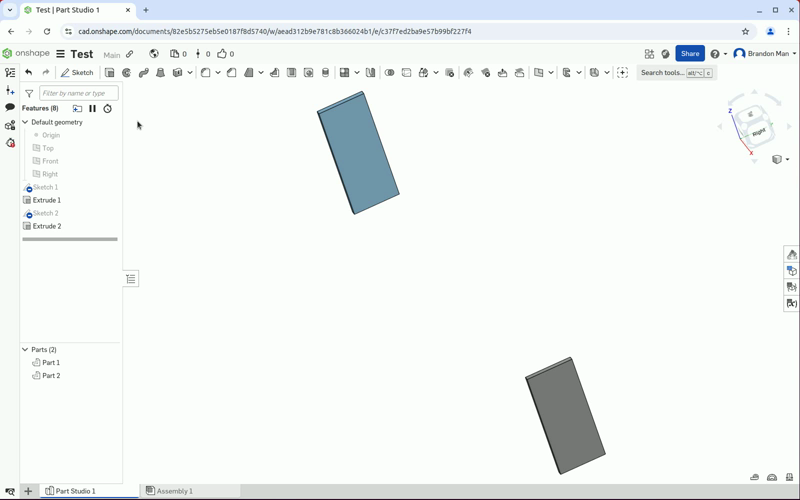
key(down, 2)
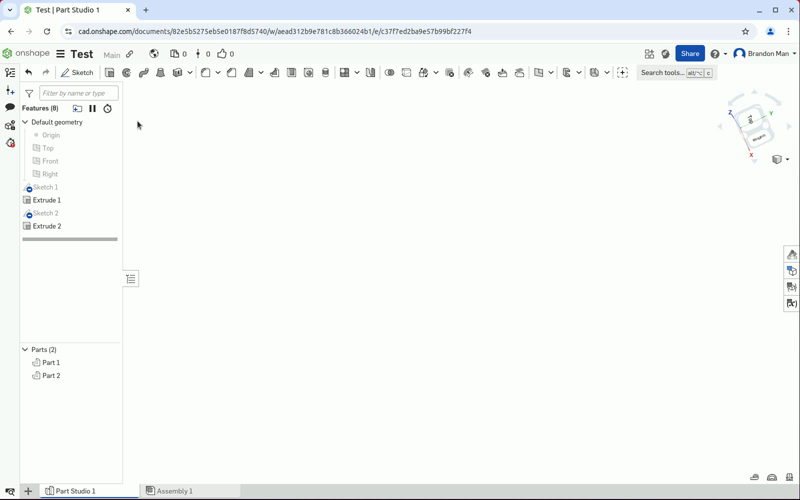
key(up, 2)
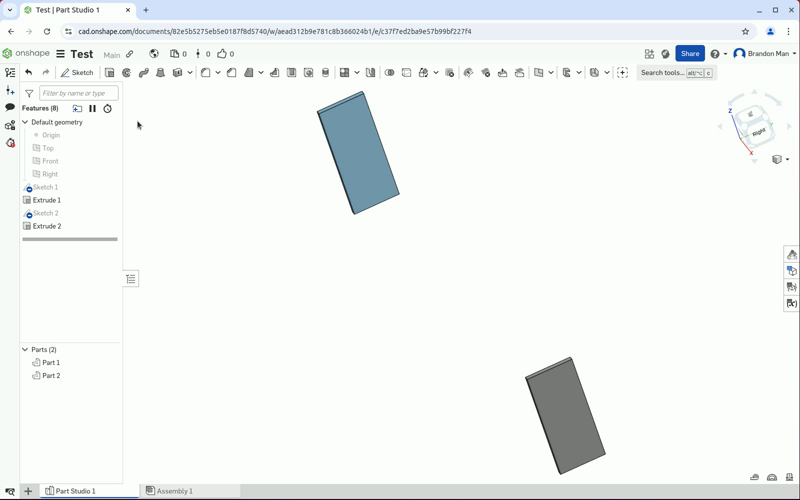
key(right, 2)
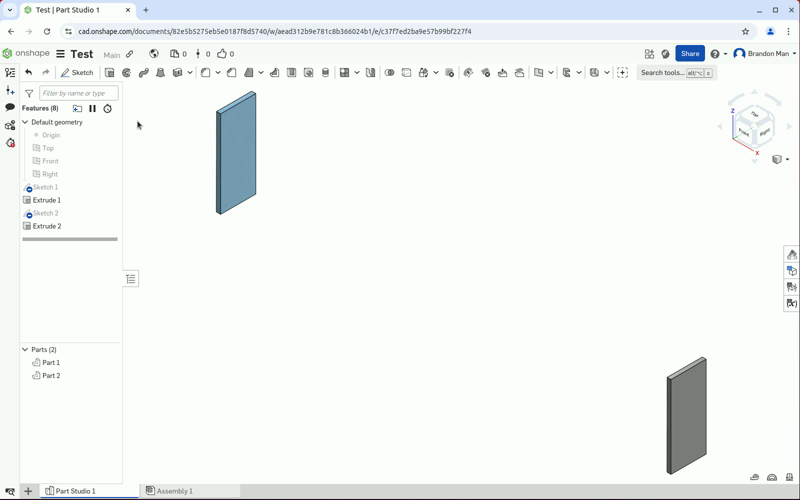
mouse_move(73, 189)
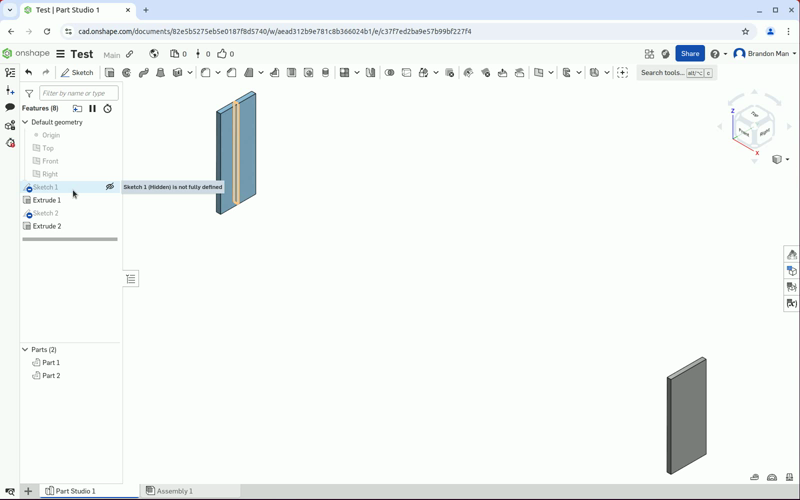
click(73, 189)